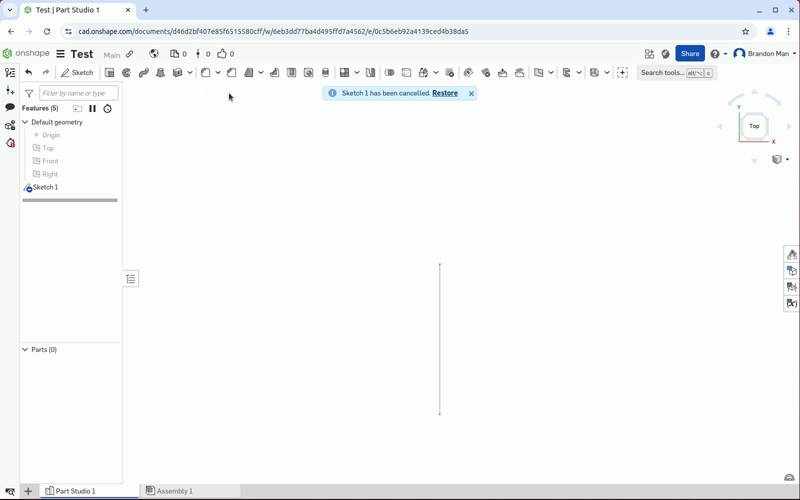
key(shift+h)
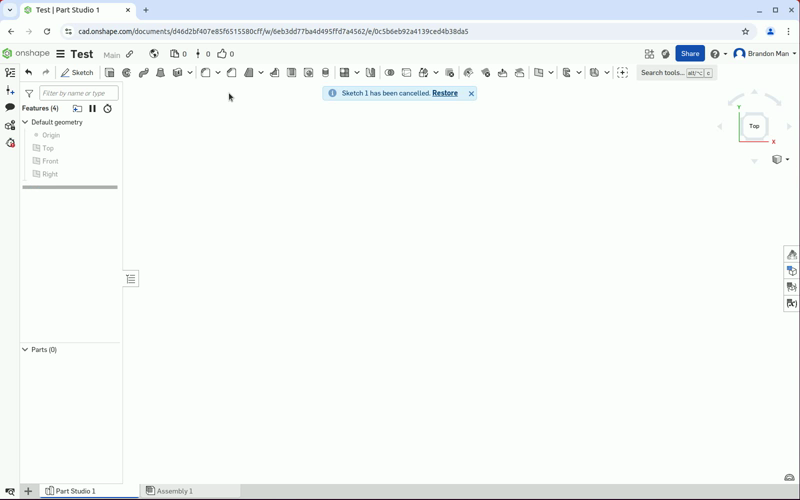
mouse_move(73, 352)
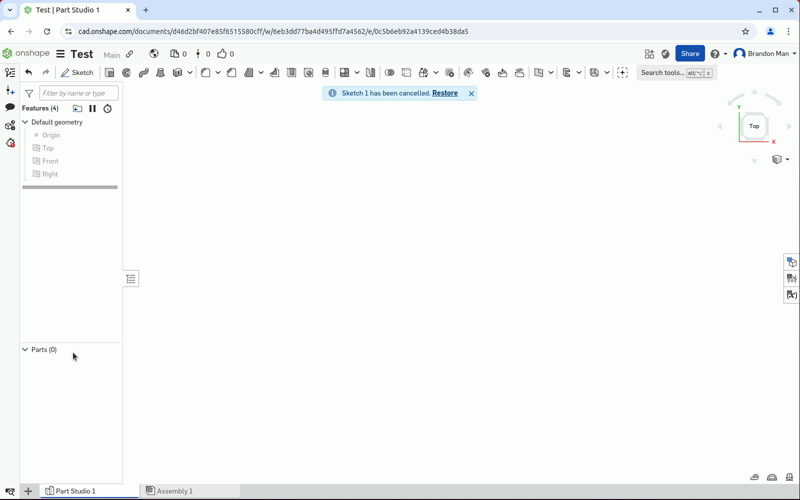
key(y)
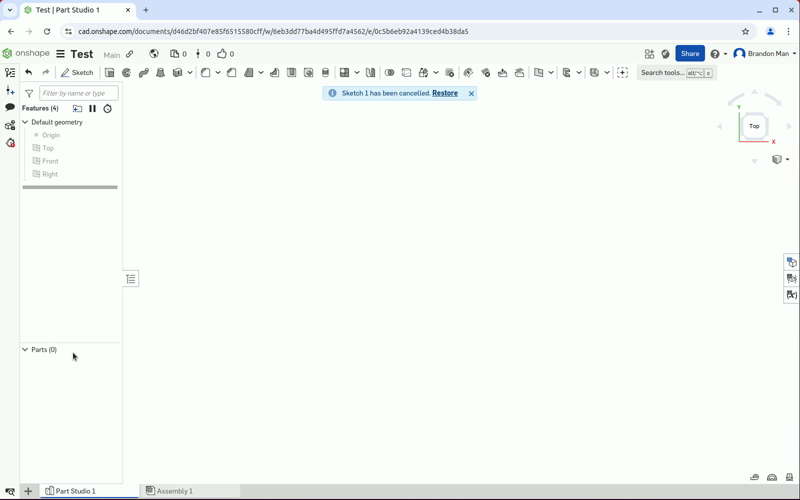
key(shift+p)
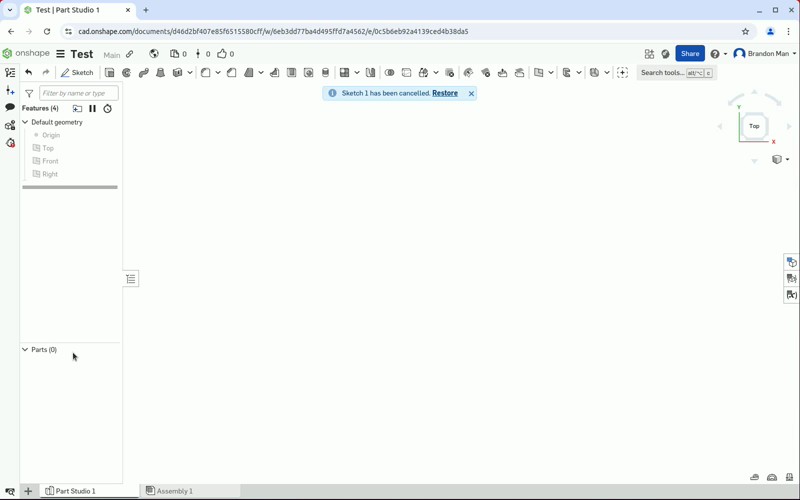
key(space)
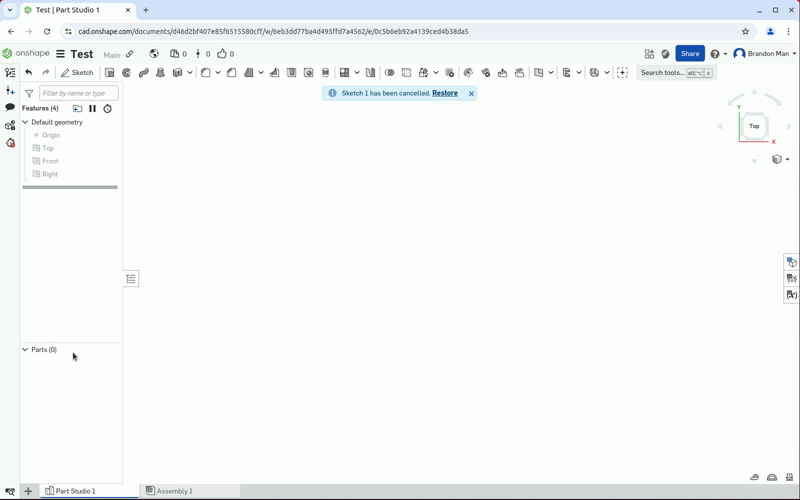
key_down(shift)
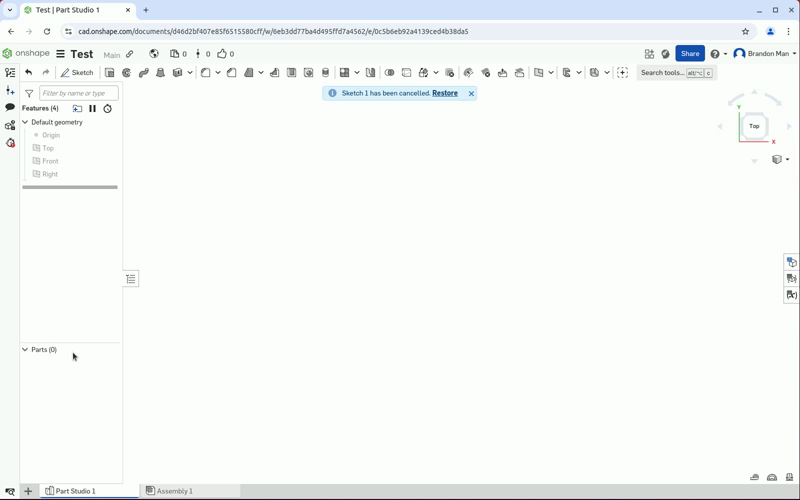
key(up)
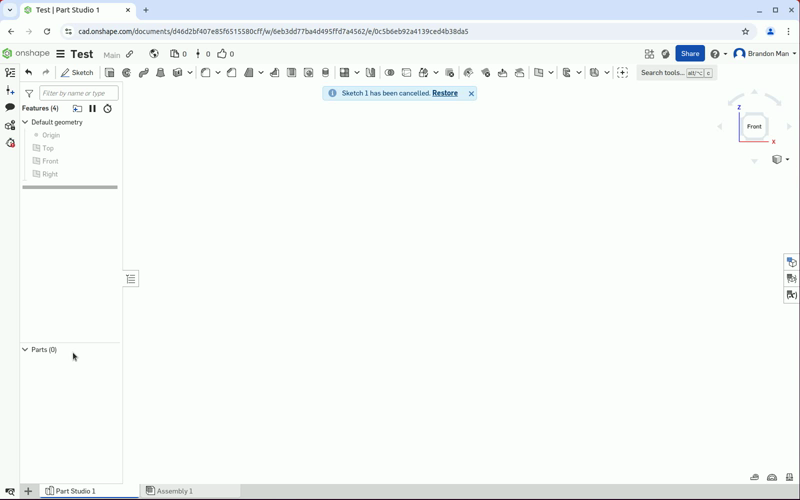
key_up(shift)
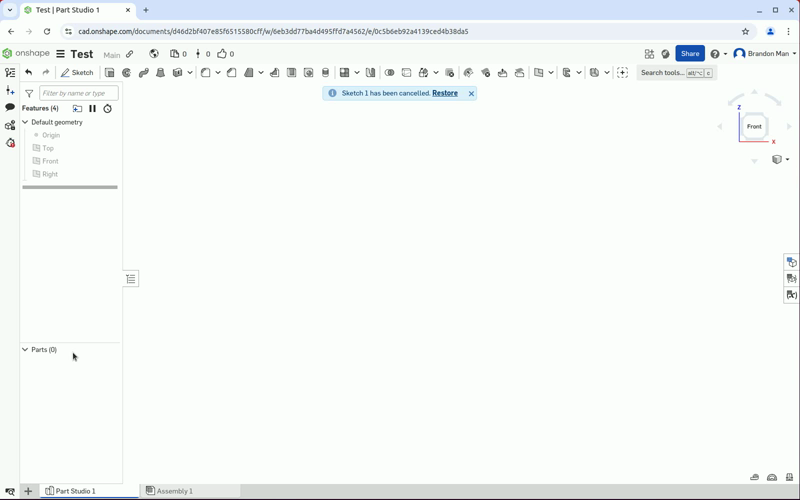
mouse_move(73, 352)
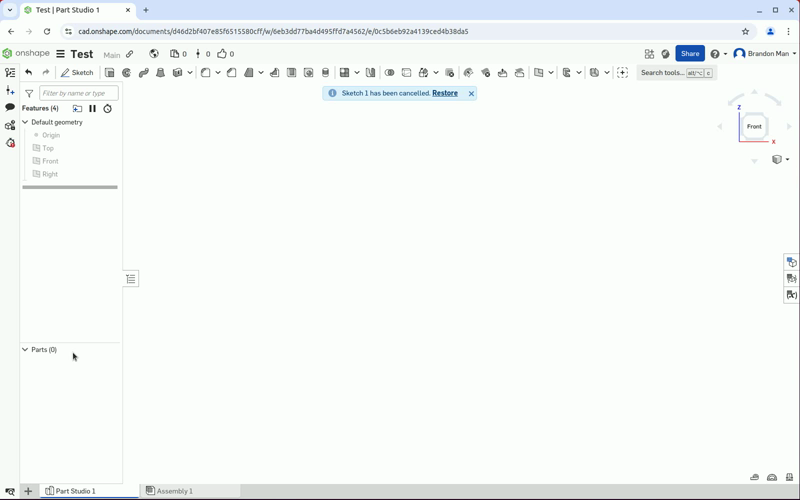
key(shift+y)
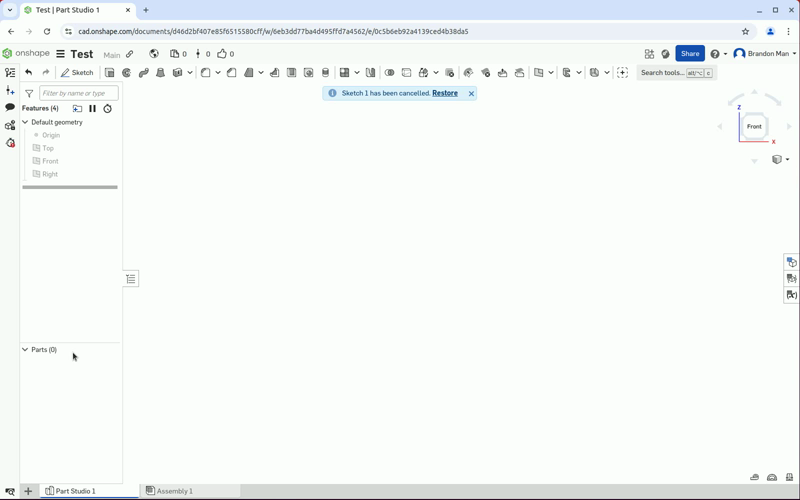
key(shift+s)
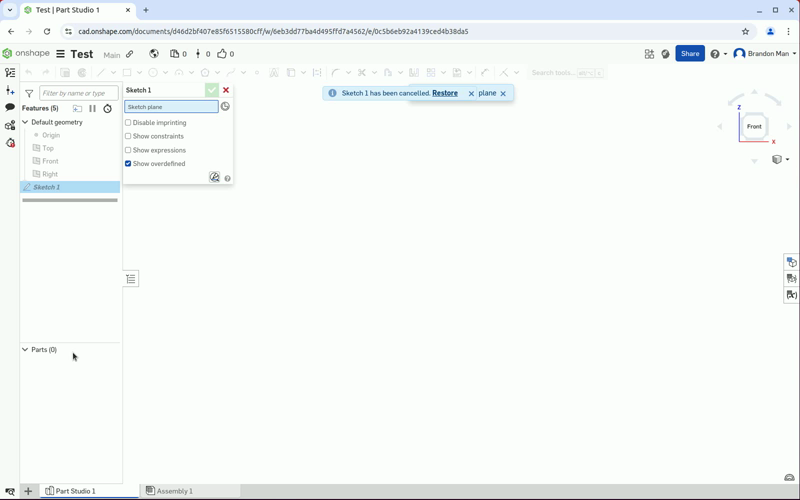
mouse_move(73, 163)
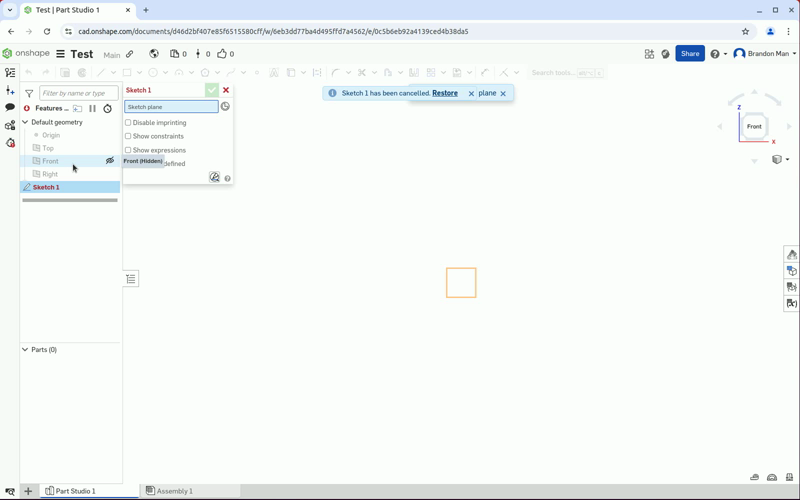
click(73, 163)
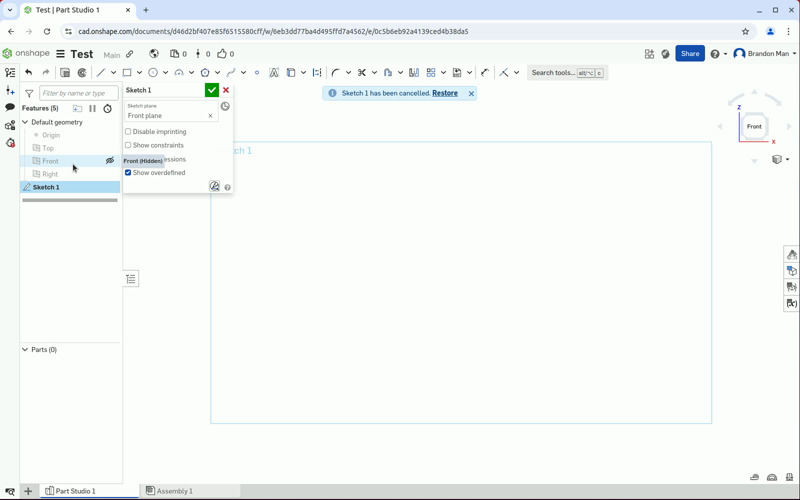
mouse_move(73, 352)
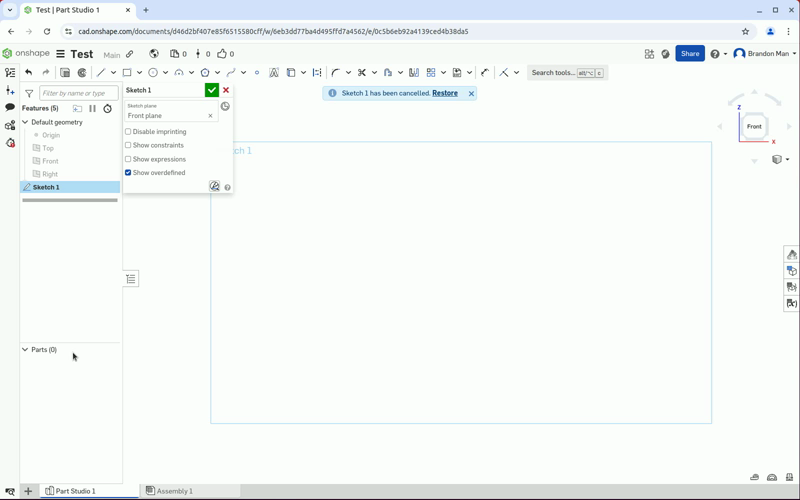
key(y)
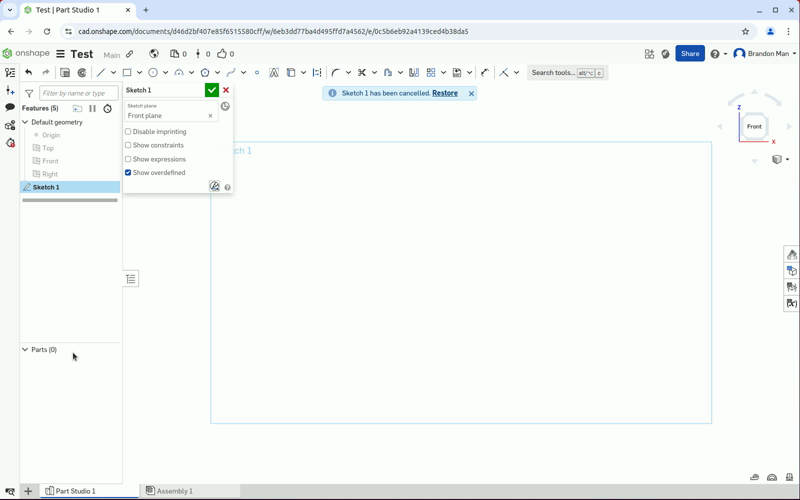
key(l)
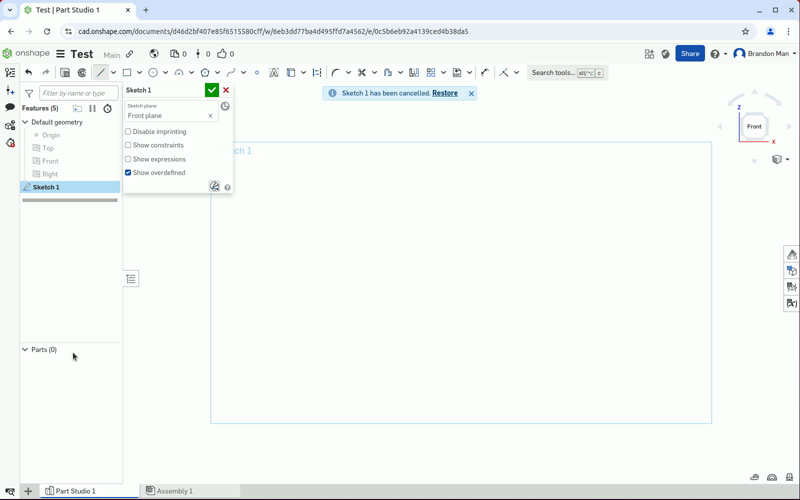
key_down(shift)
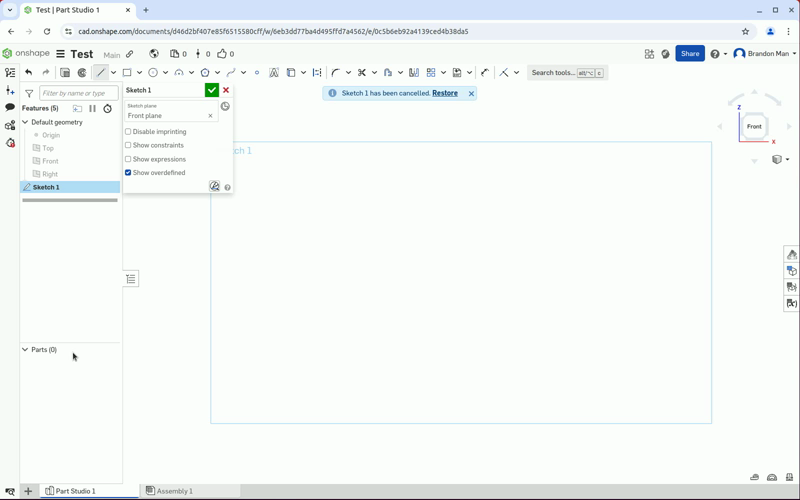
mouse_move(422, 280)
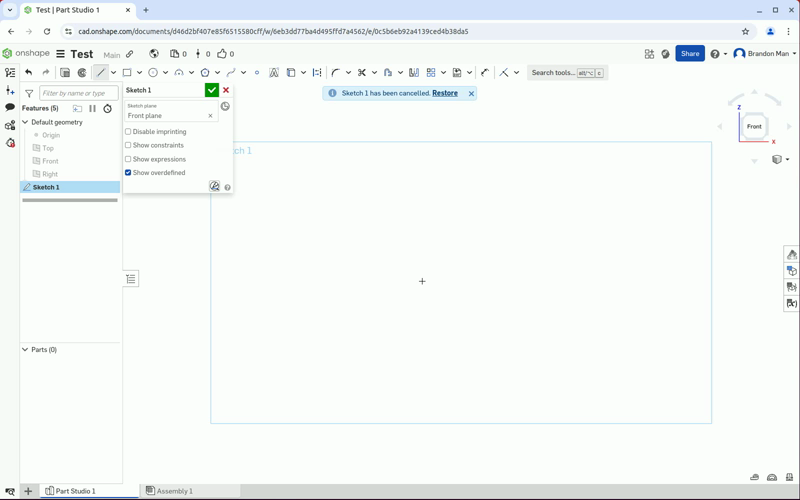
click(422, 280)
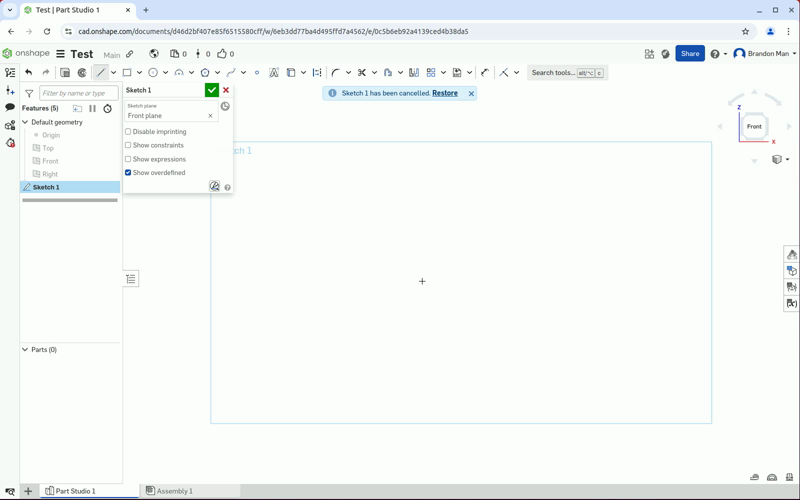
key_up(shift)
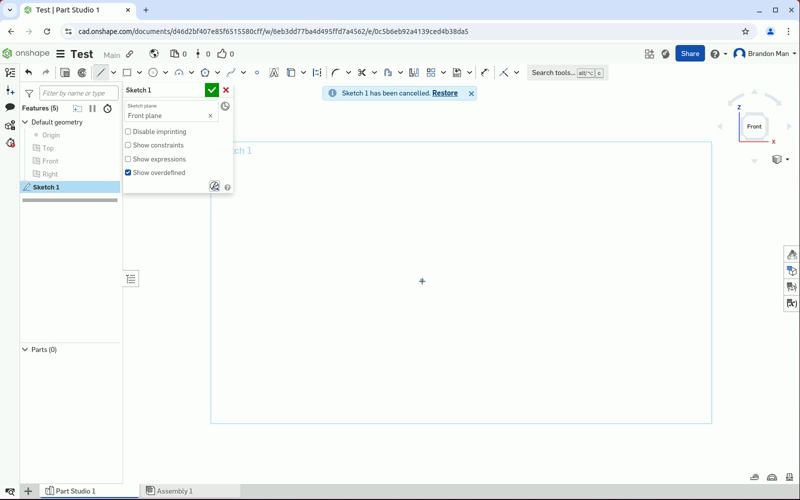
key_down(shift)
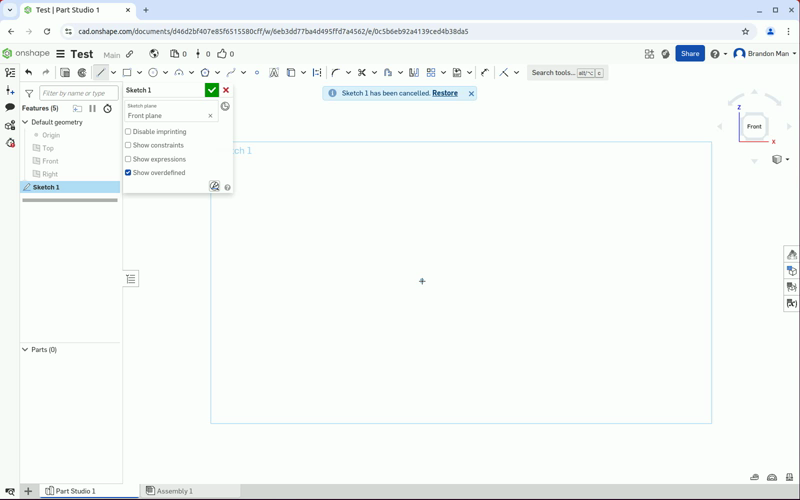
mouse_move(452, 280)
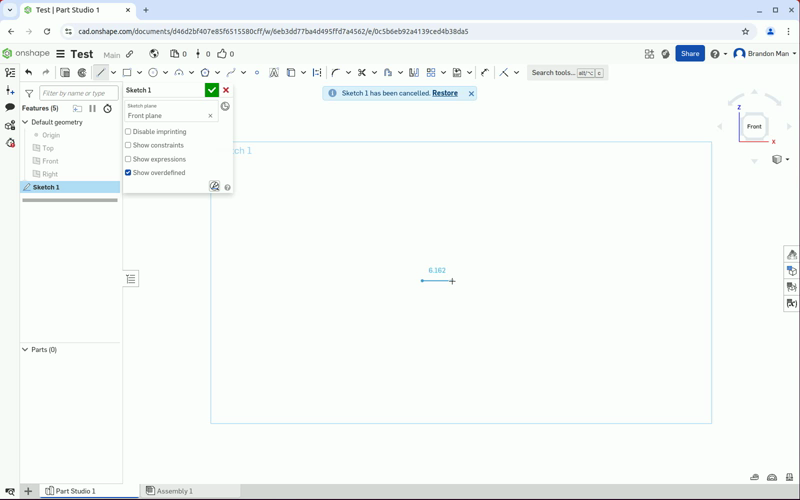
mouse_move(463, 315)
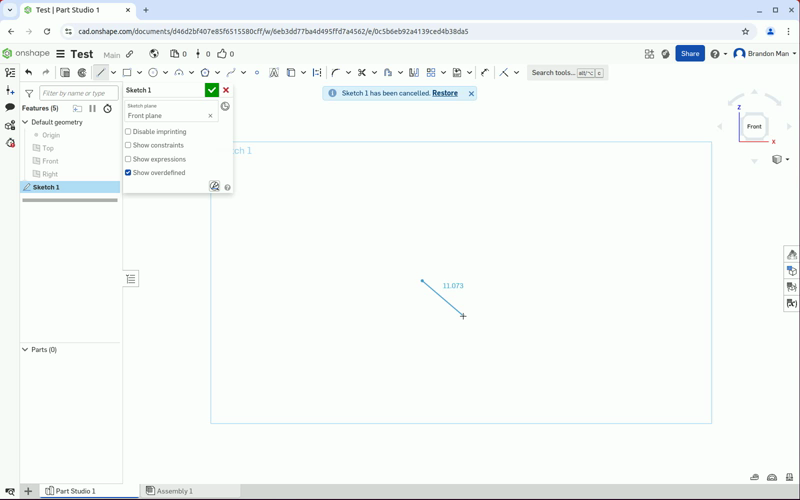
click(463, 315)
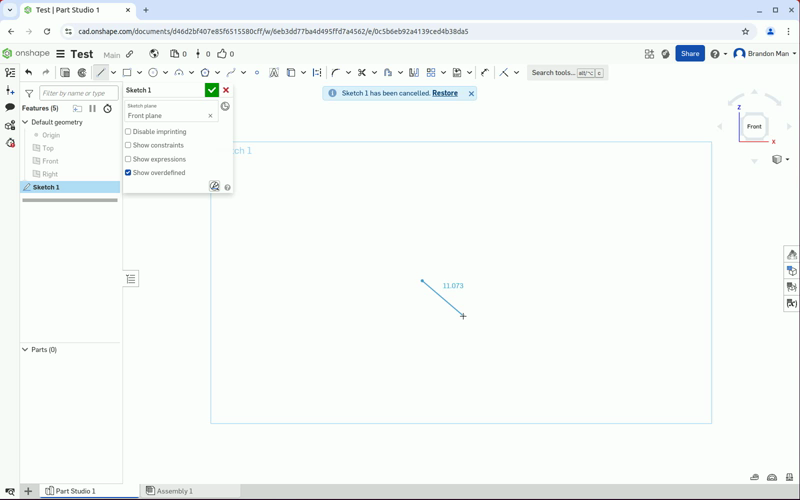
key_up(shift)
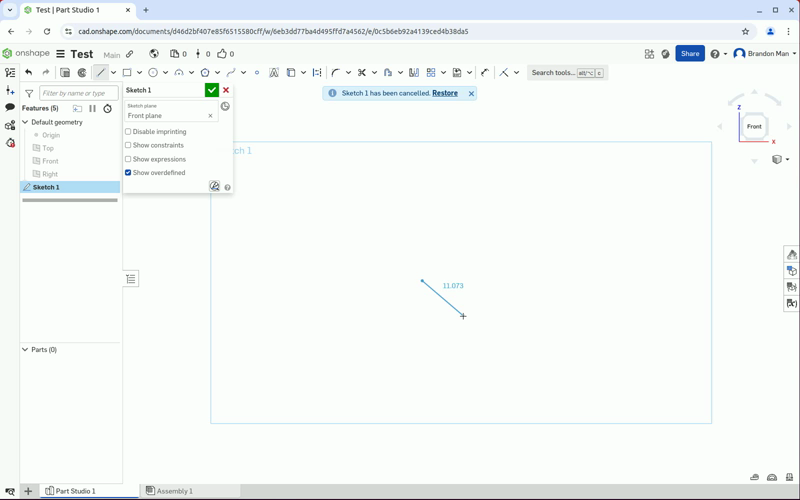
key_down(shift)
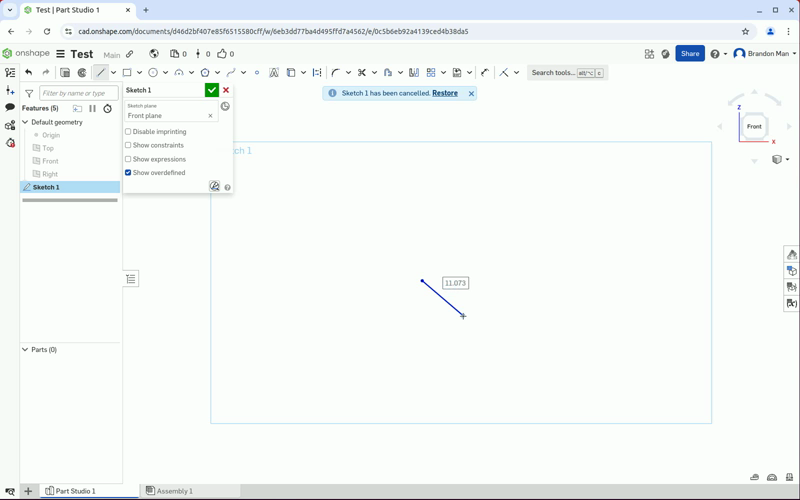
mouse_move(493, 315)
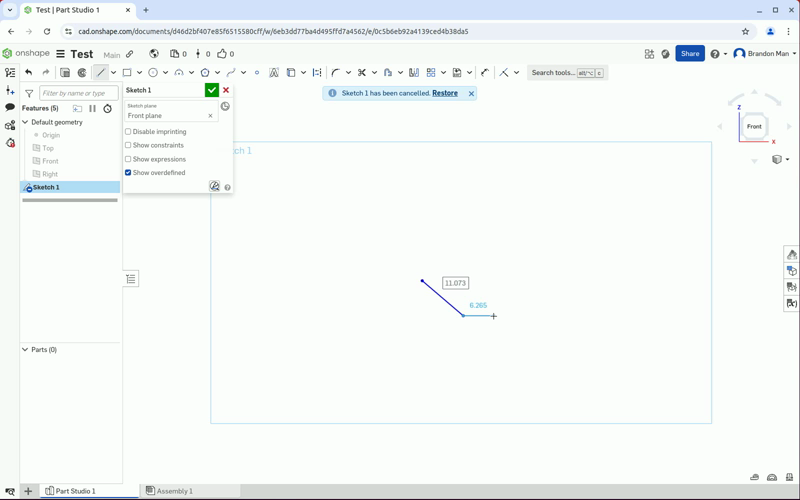
mouse_move(502, 281)
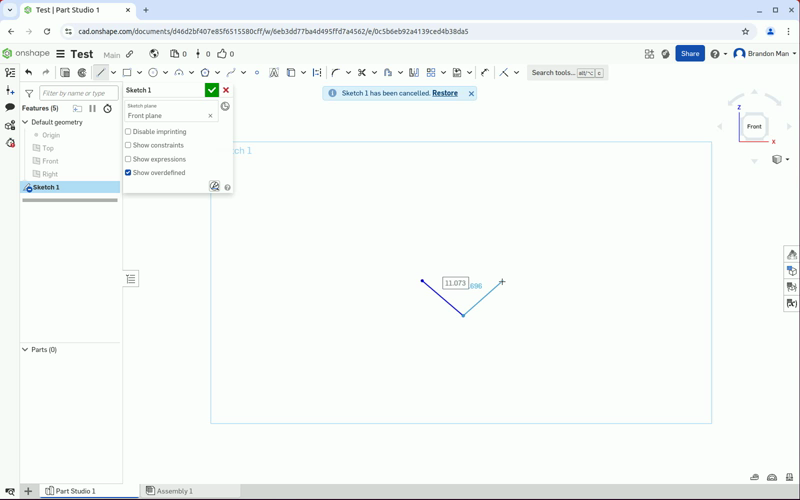
click(502, 281)
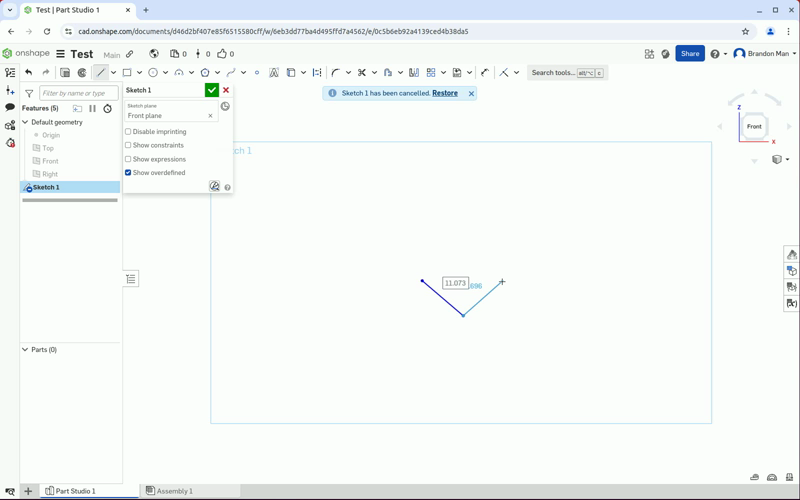
key_up(shift)
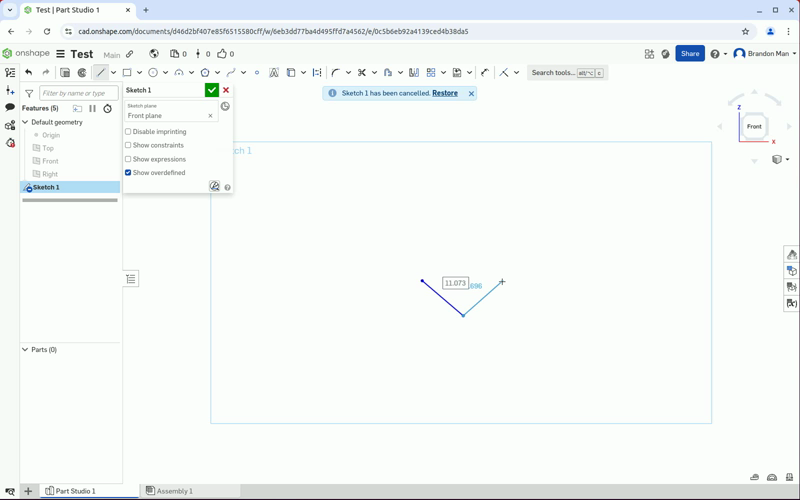
key_down(shift)
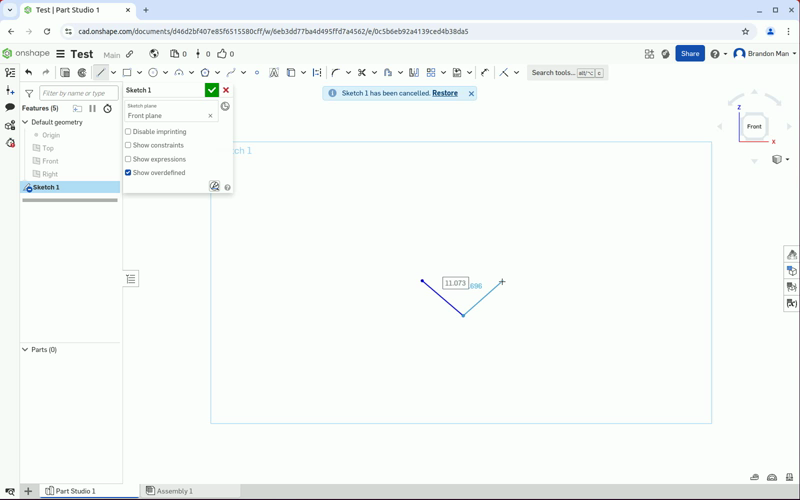
mouse_move(532, 281)
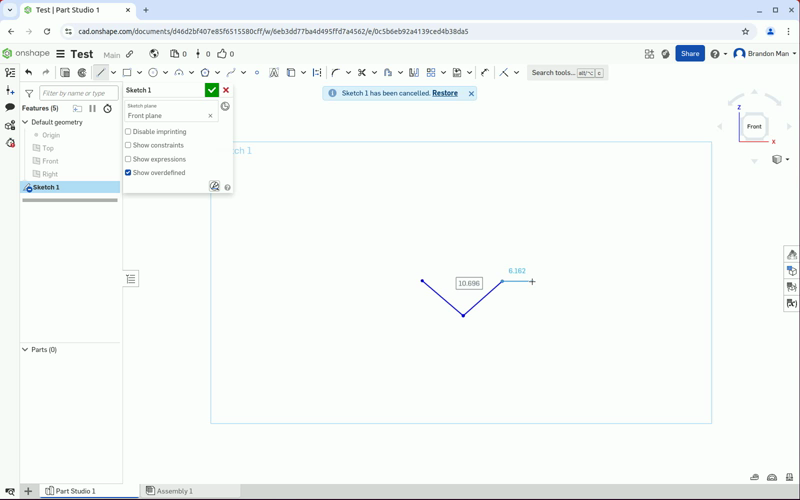
mouse_move(486, 237)
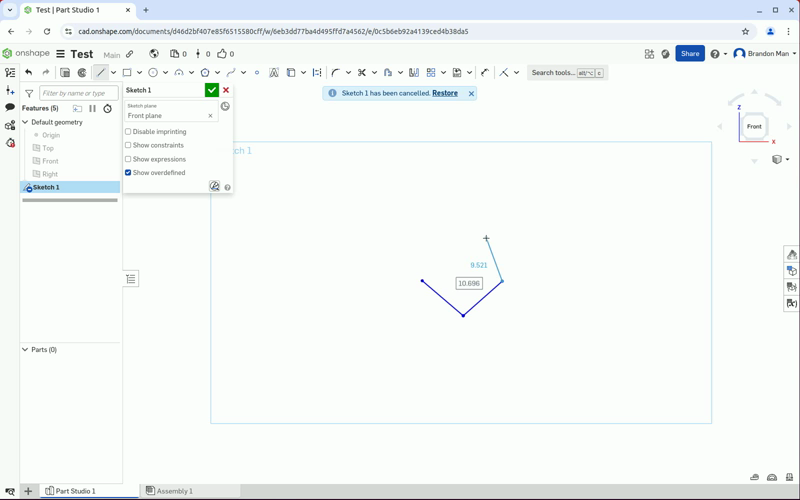
click(486, 237)
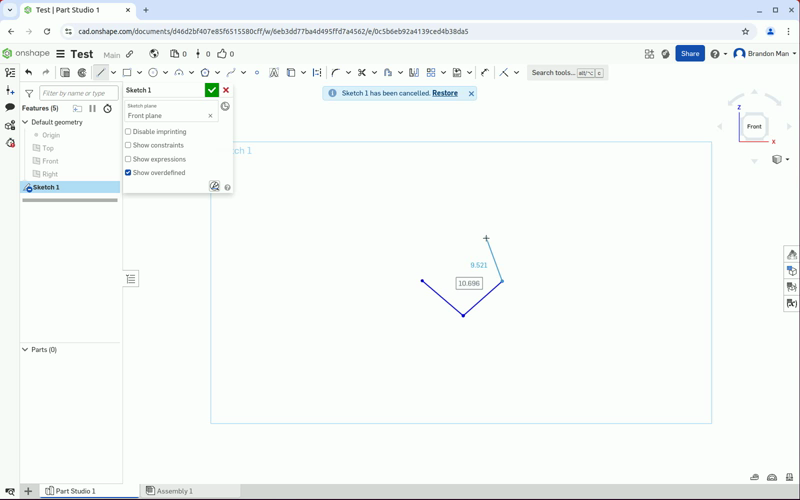
key_up(shift)
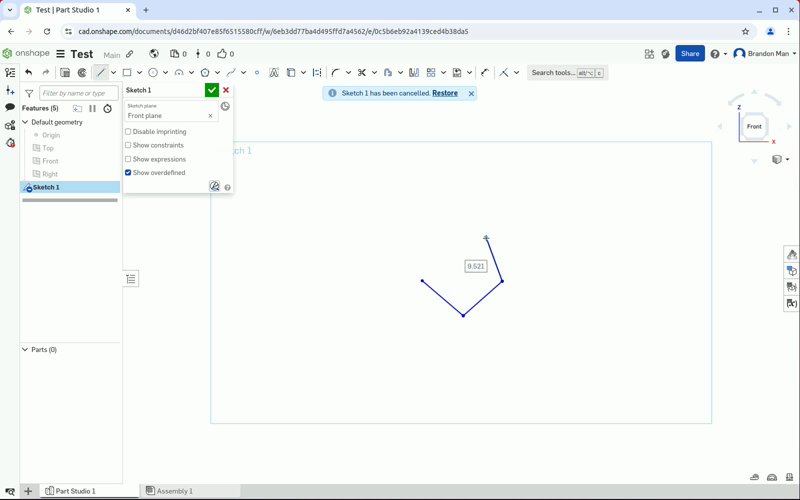
key_down(shift)
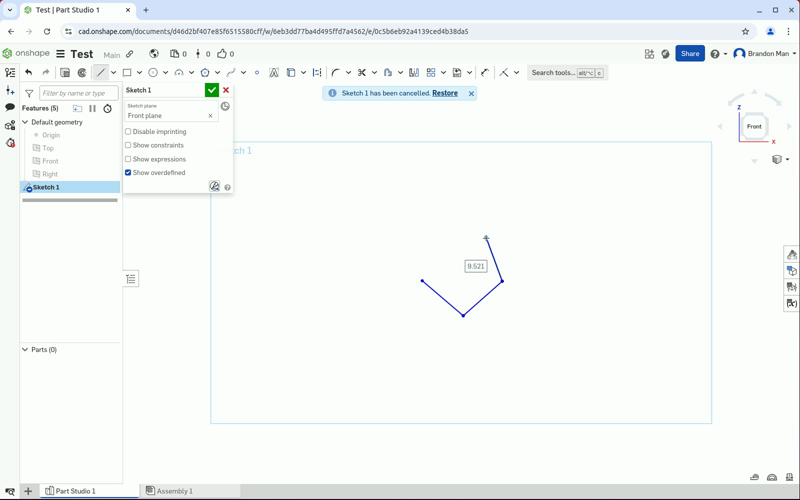
mouse_move(516, 237)
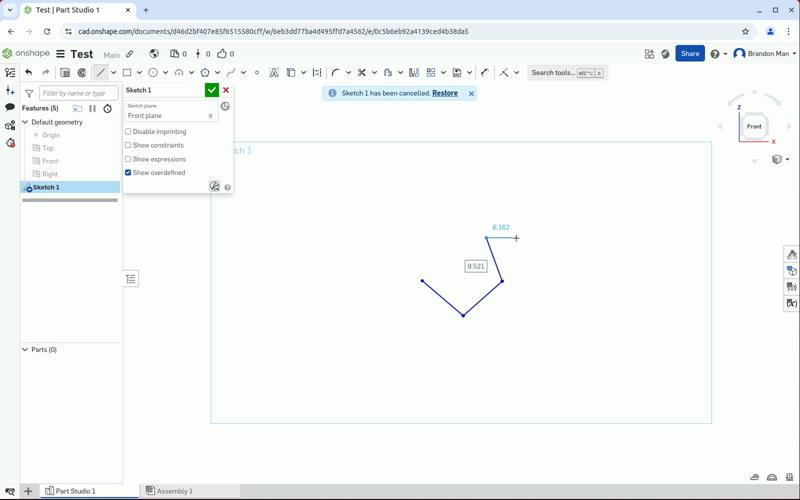
mouse_move(437, 236)
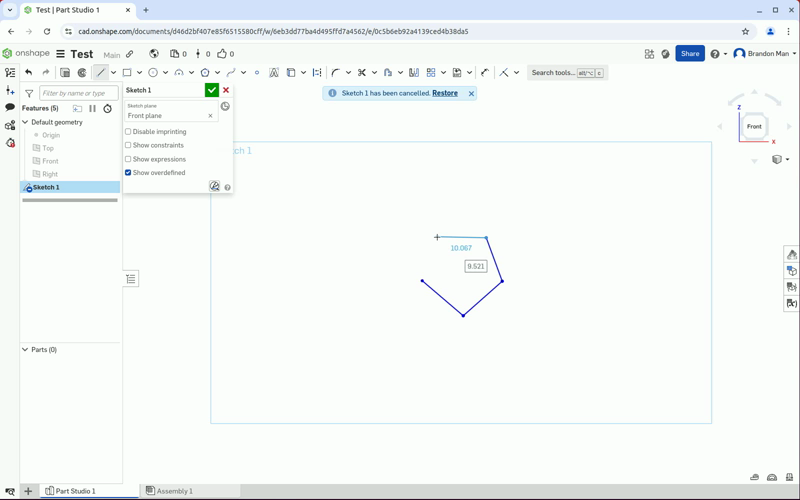
click(437, 236)
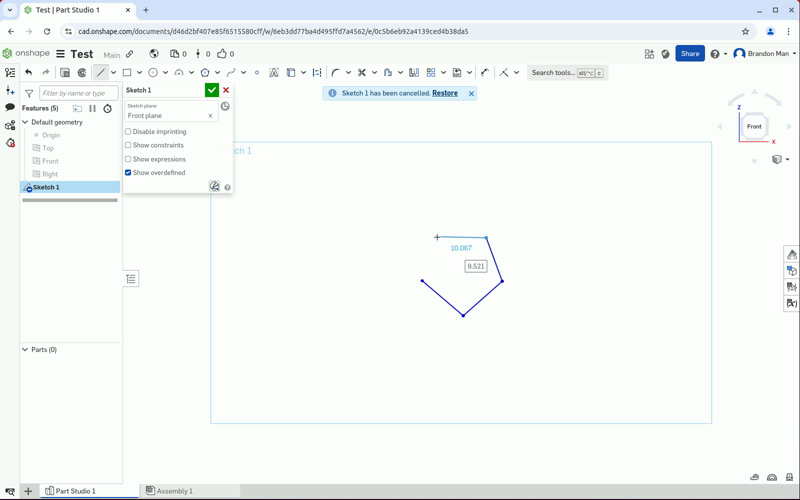
key_up(shift)
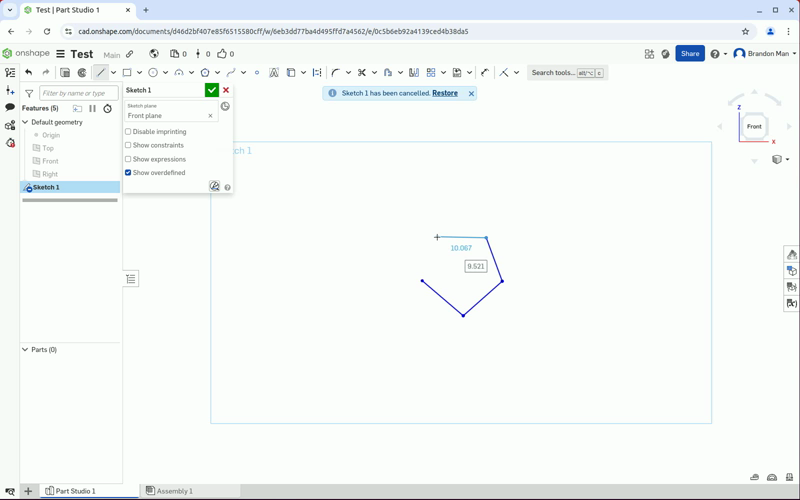
mouse_move(467, 236)
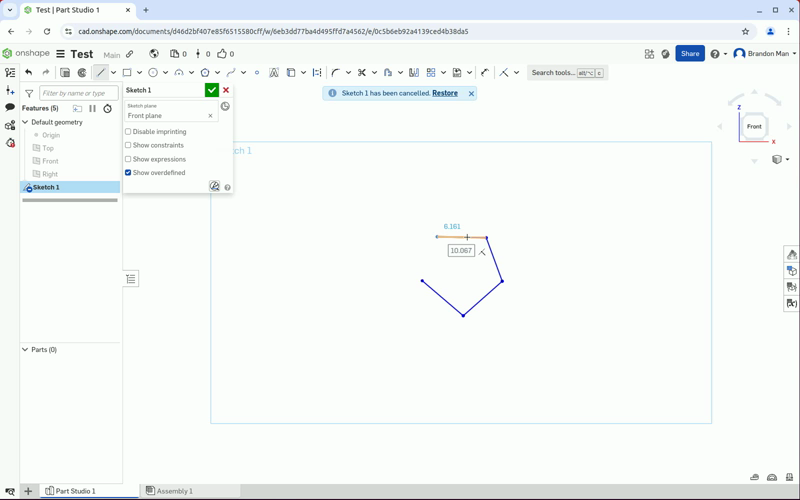
key_down(shift)
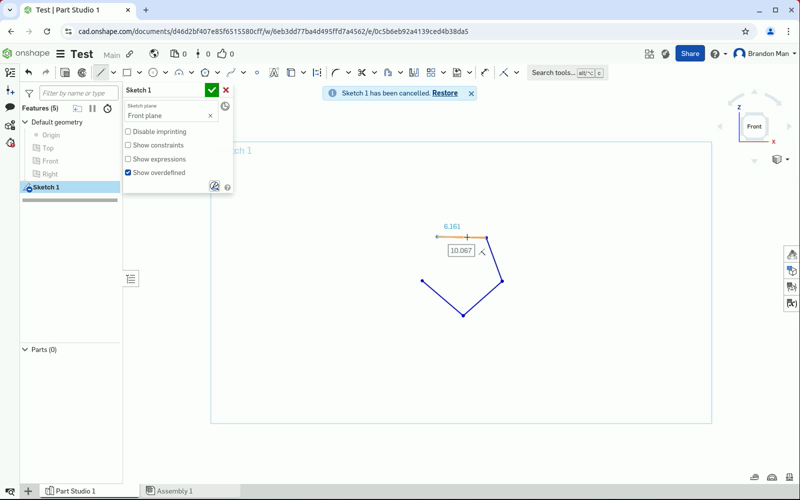
mouse_move(422, 280)
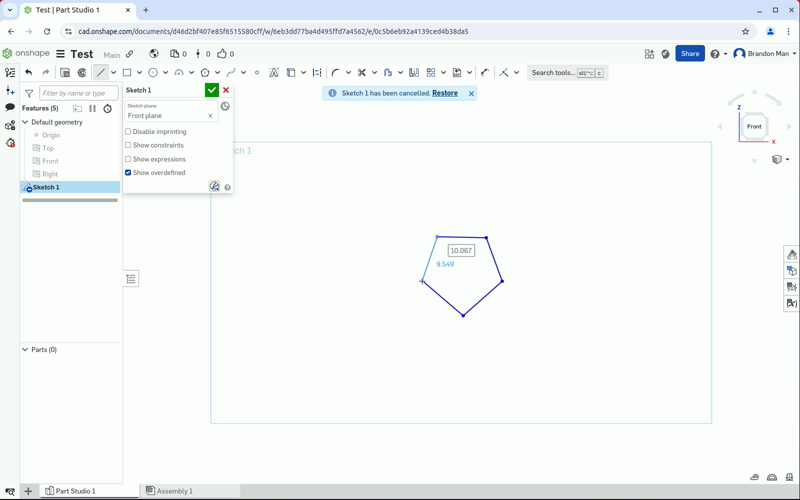
key_up(shift)
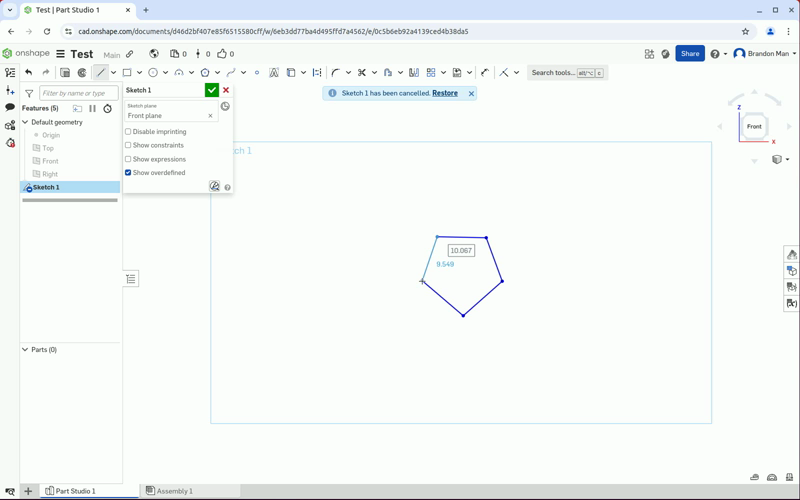
click(422, 280)
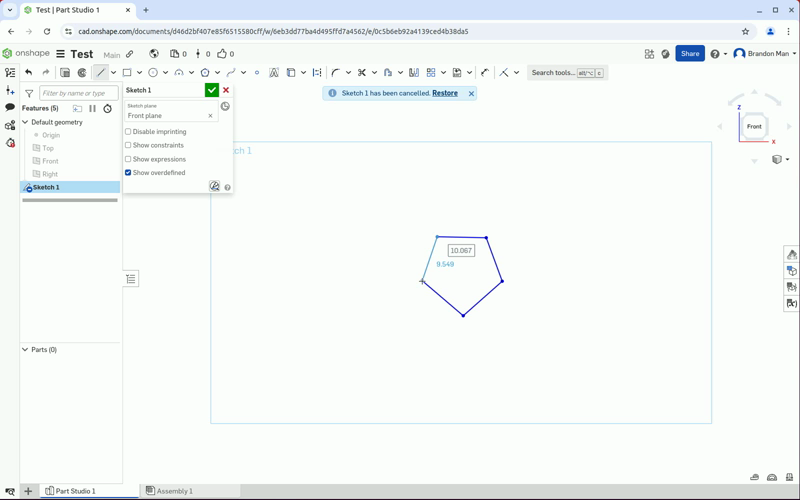
key(esc)
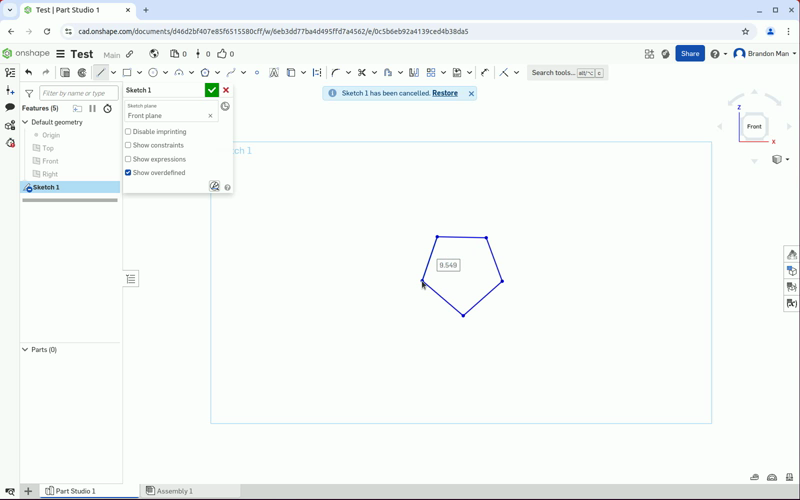
mouse_move(482, 288)
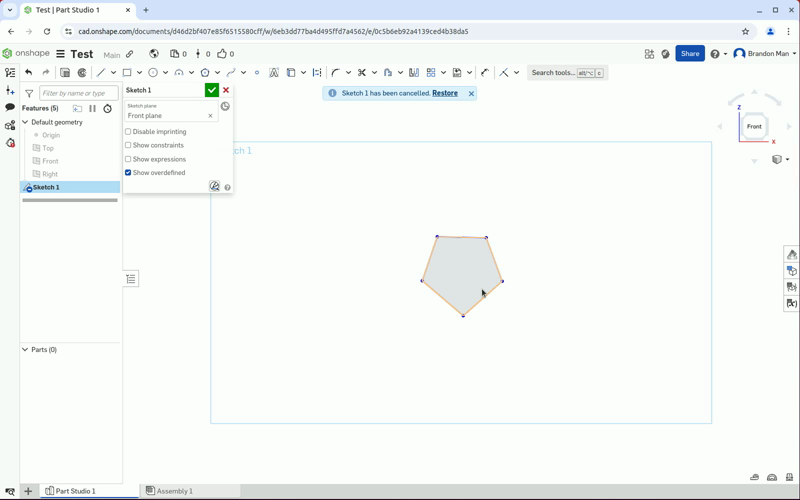
click(482, 288)
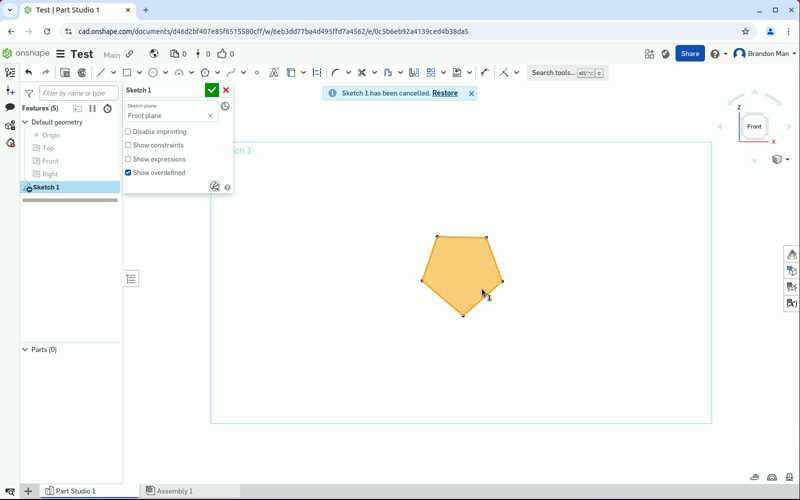
mouse_move(73, 352)
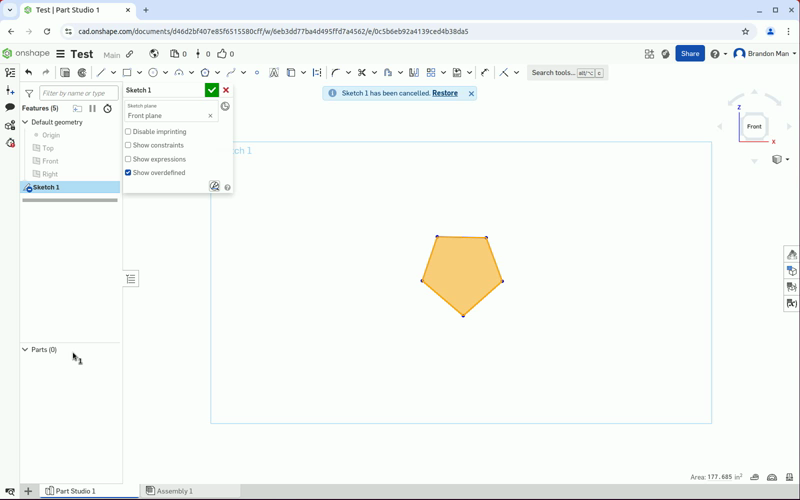
key(shift+y)
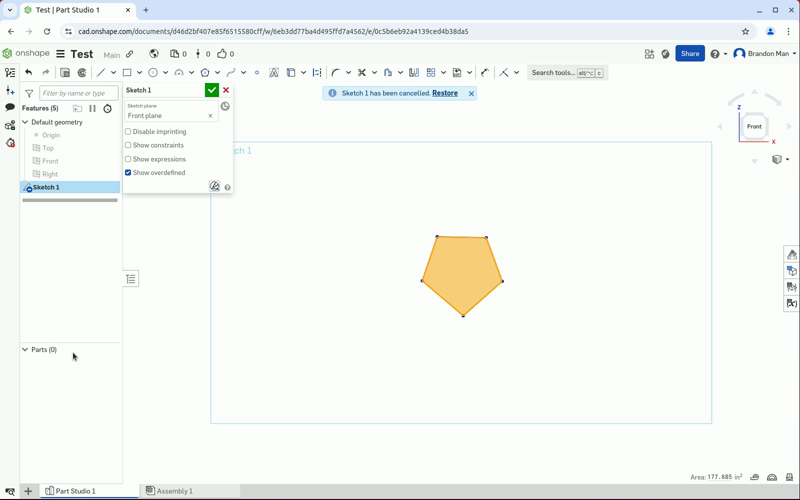
key(shift+e)
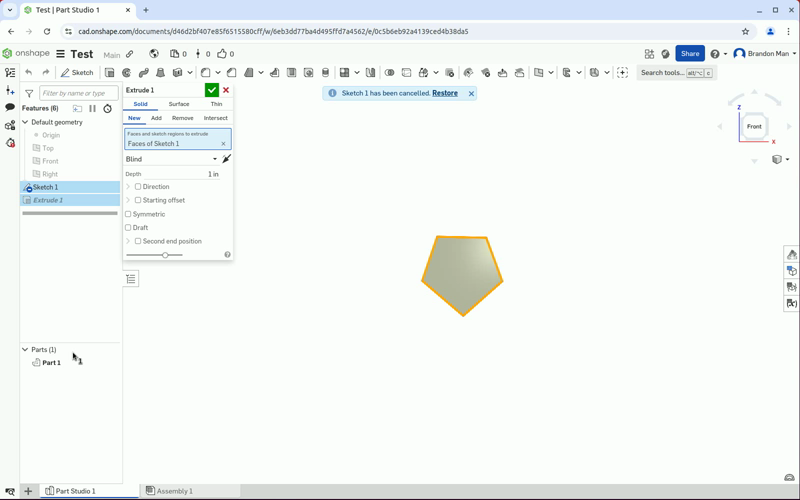
mouse_move(143, 106)
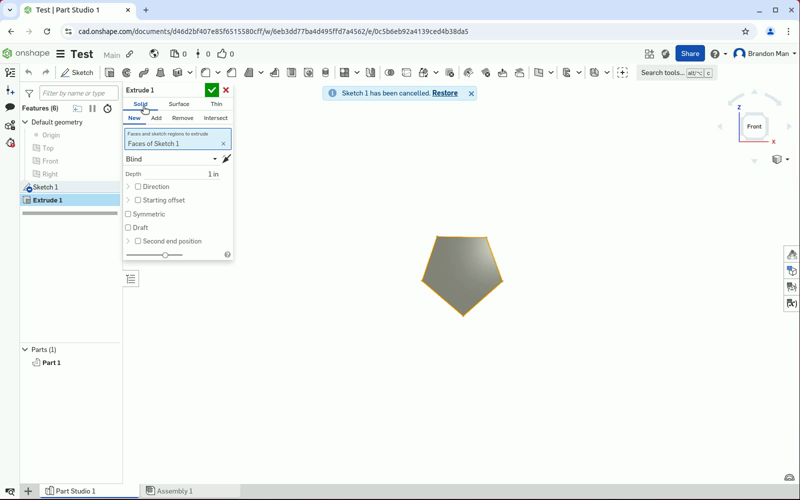
click(143, 106)
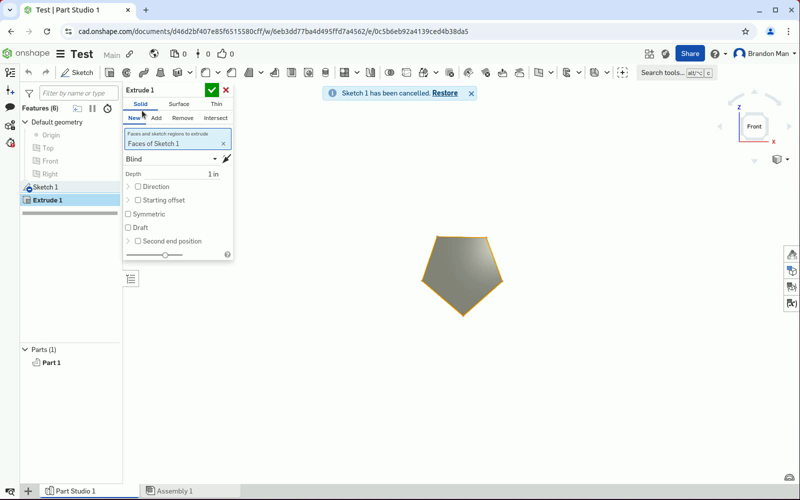
mouse_move(137, 120)
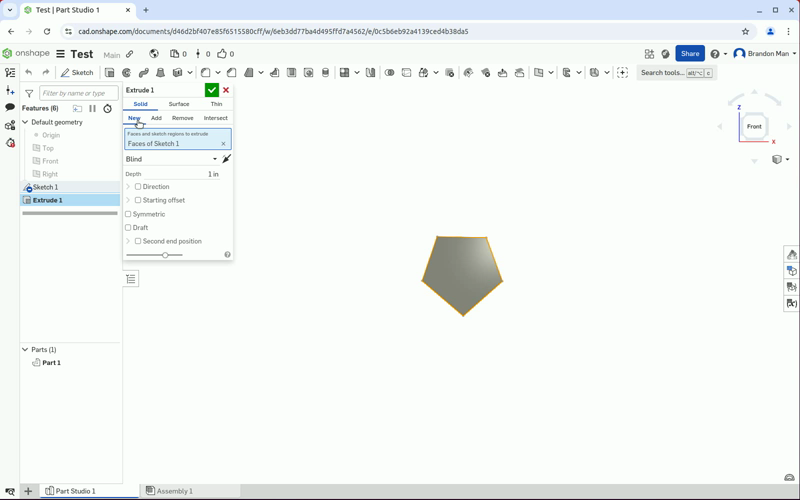
click(137, 120)
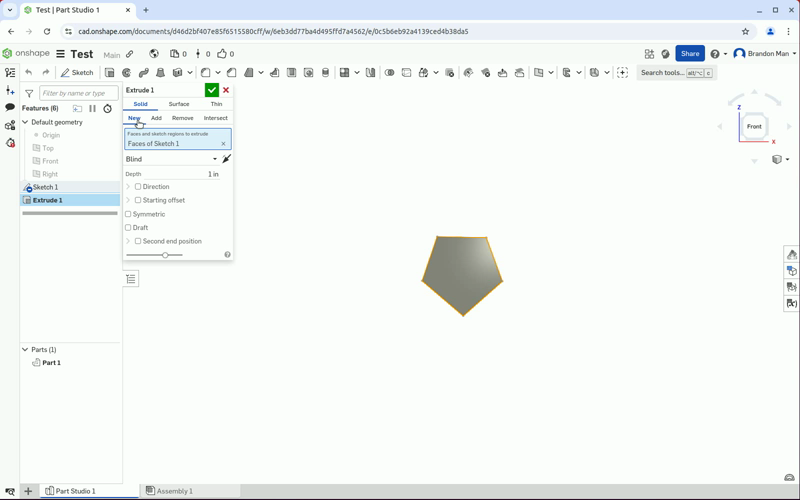
key(tab, 4)
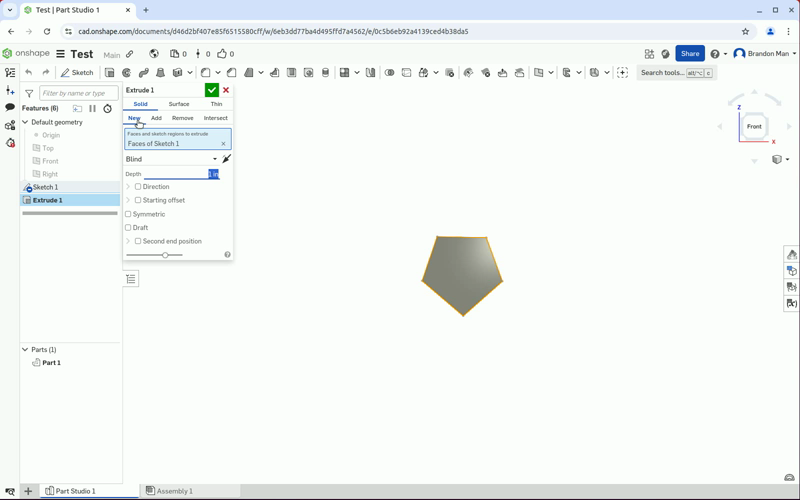
text(7.703)
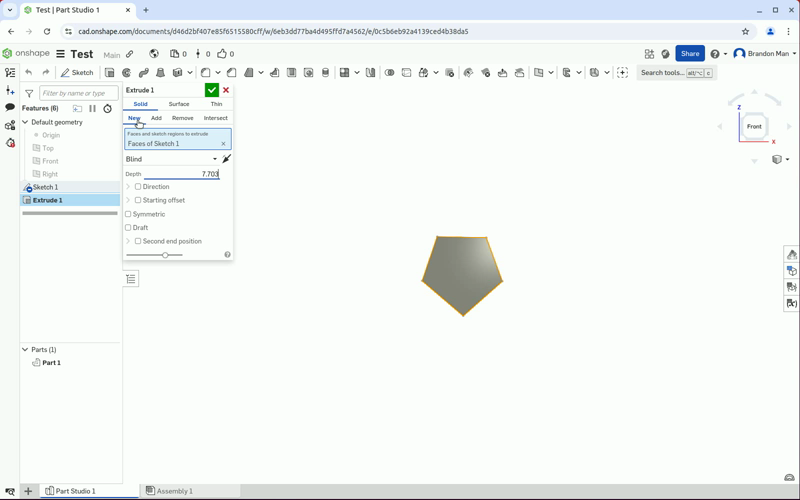
key(enter)
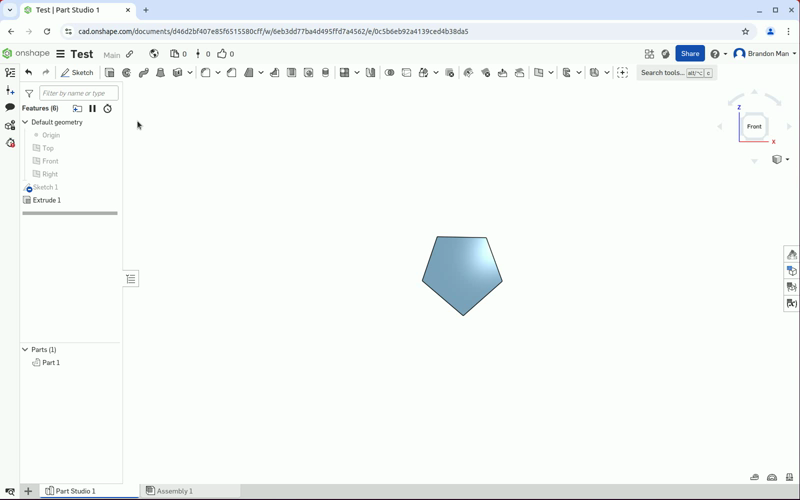
key(shift+h)
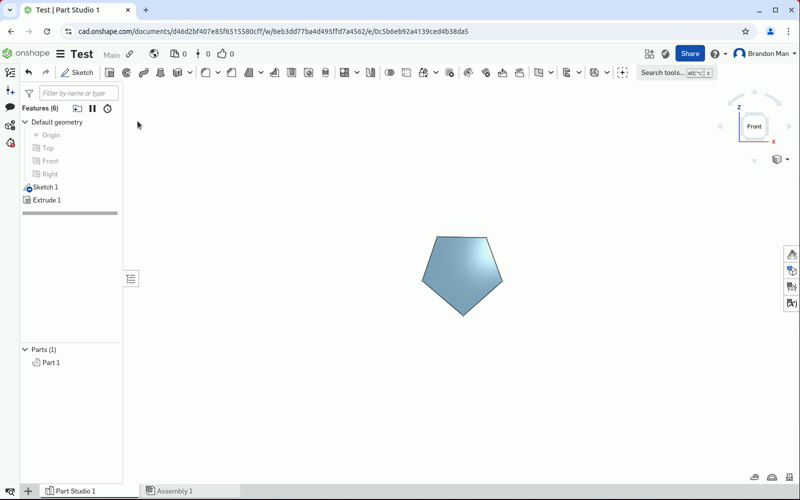
key(shift+h)
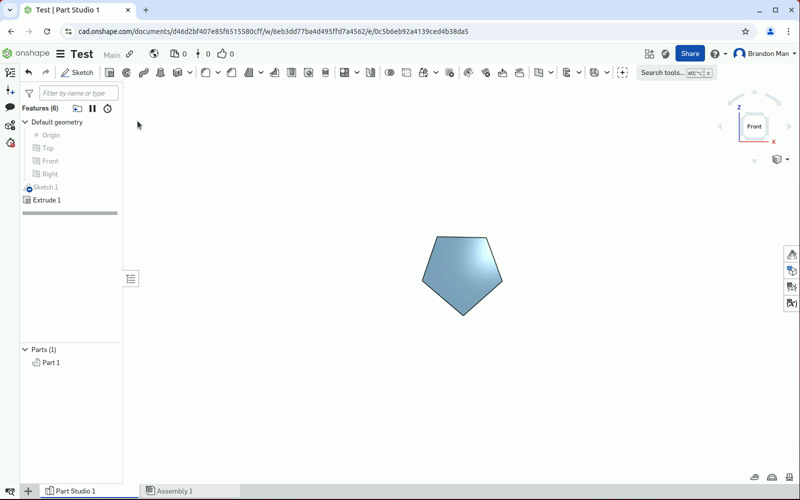
mouse_move(73, 189)
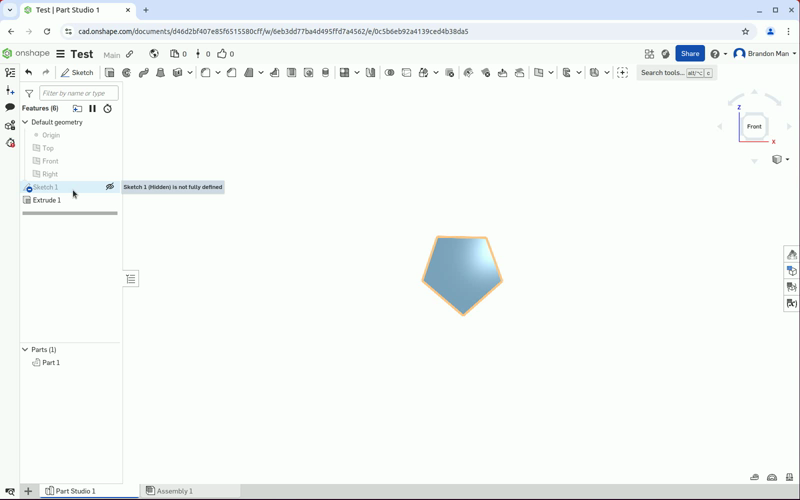
click(73, 189)
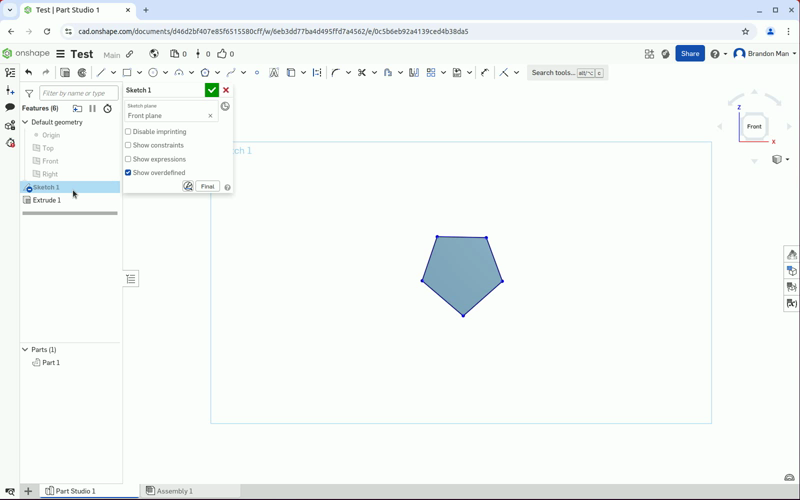
mouse_move(229, 92)
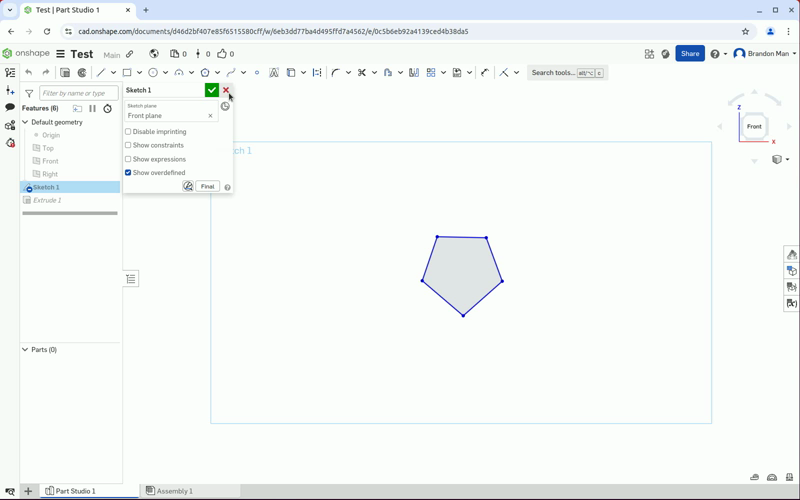
click(229, 92)
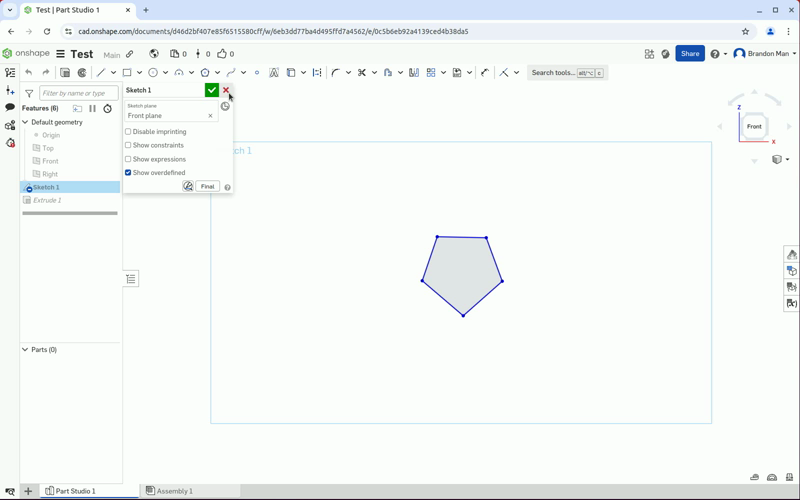
key(shift+s)
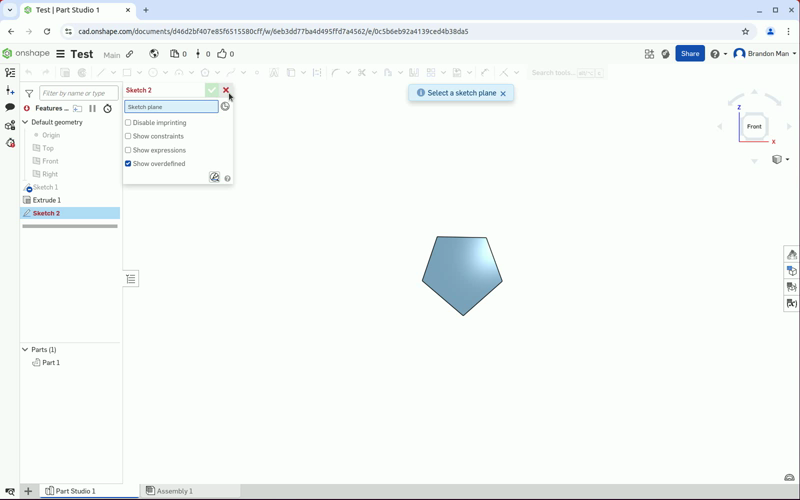
mouse_move(73, 163)
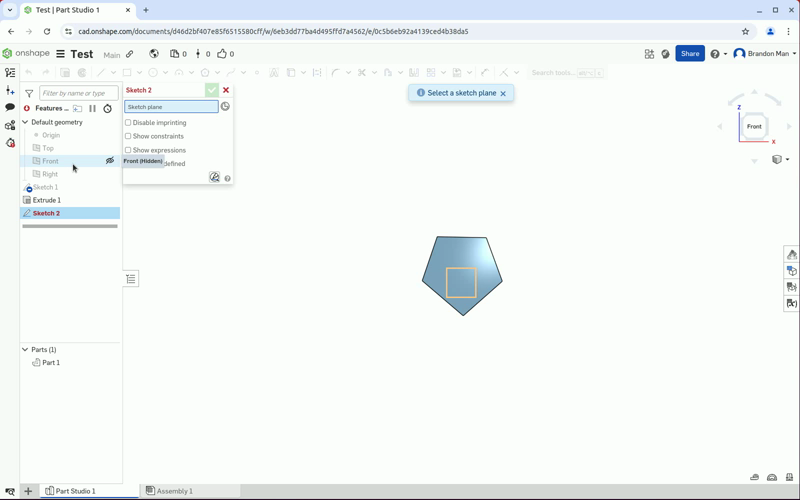
click(73, 163)
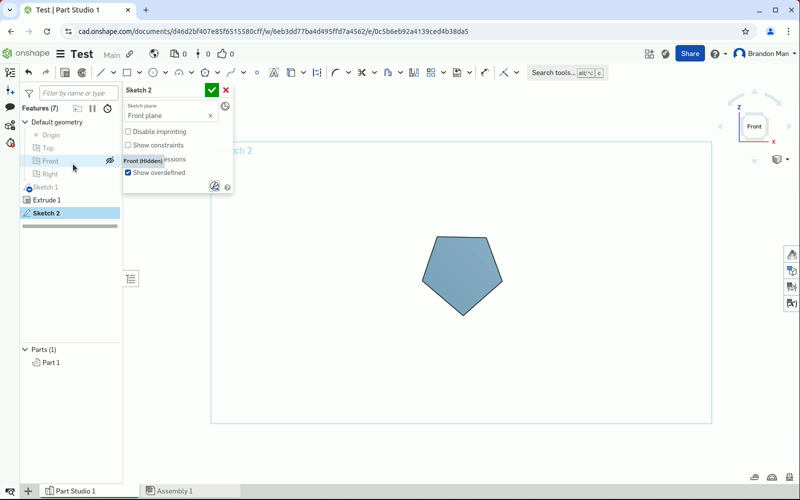
mouse_move(73, 352)
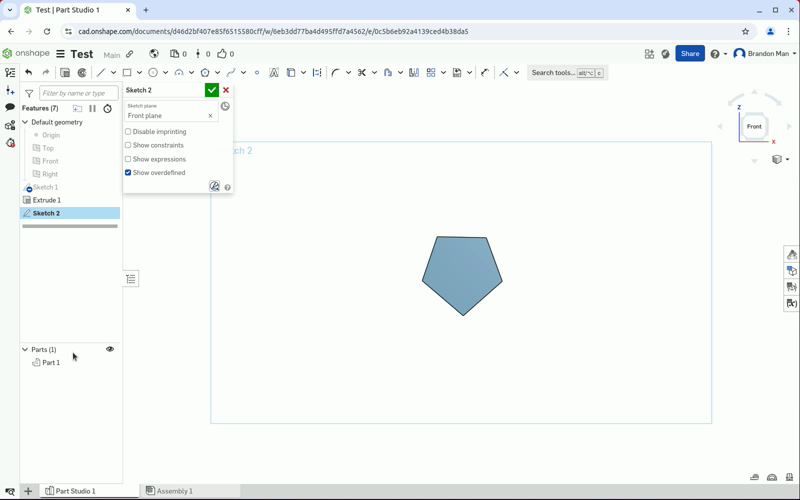
key(y)
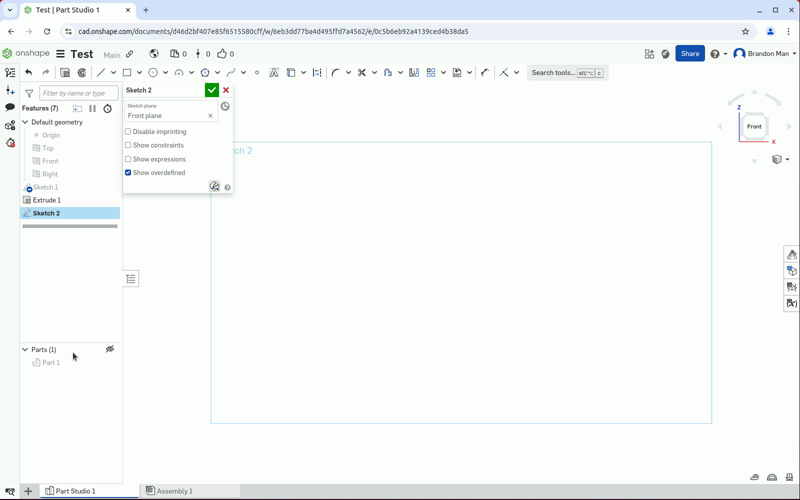
key(l)
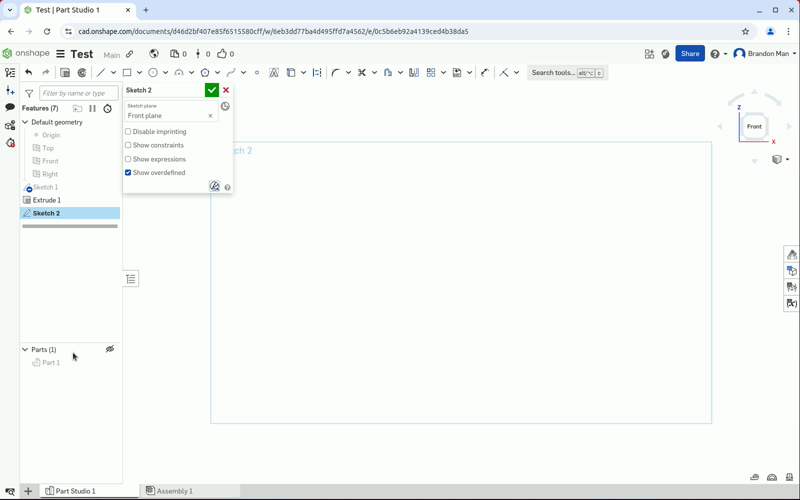
key_down(shift)
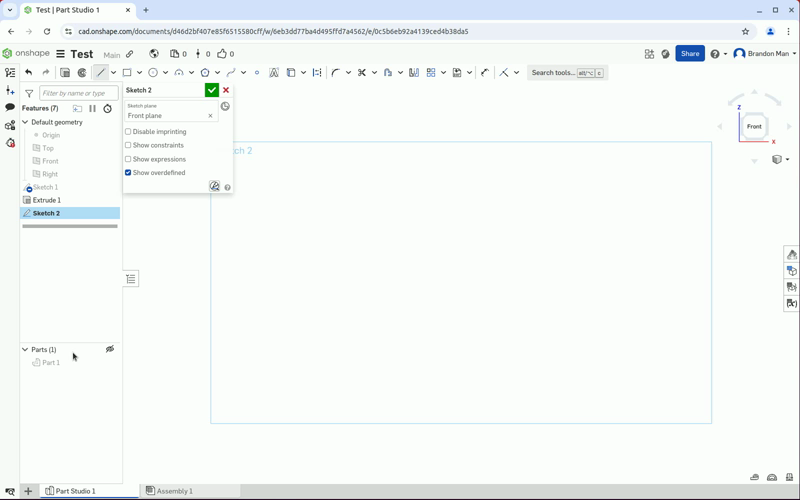
mouse_move(370, 236)
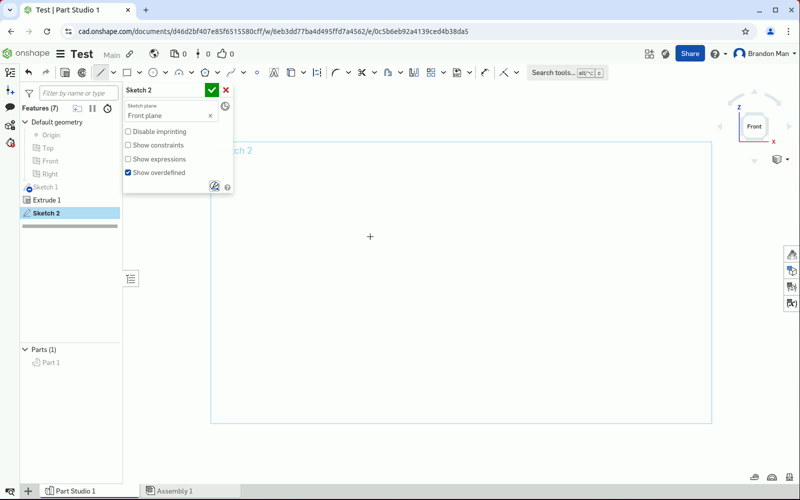
click(370, 236)
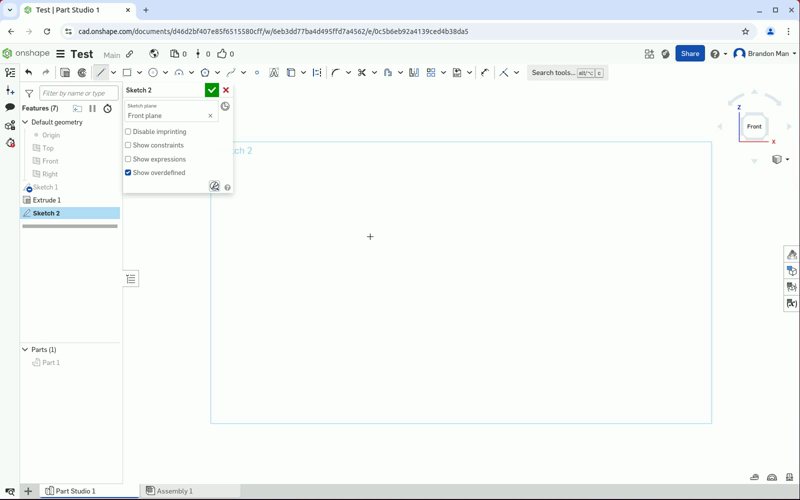
key_up(shift)
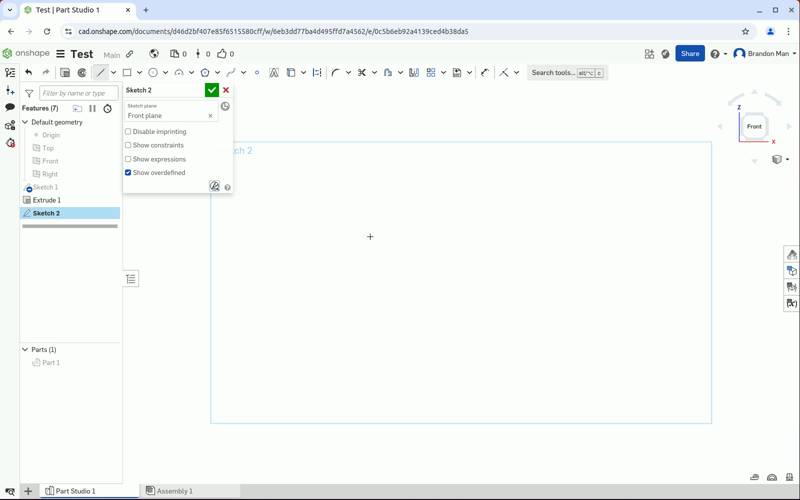
key_down(shift)
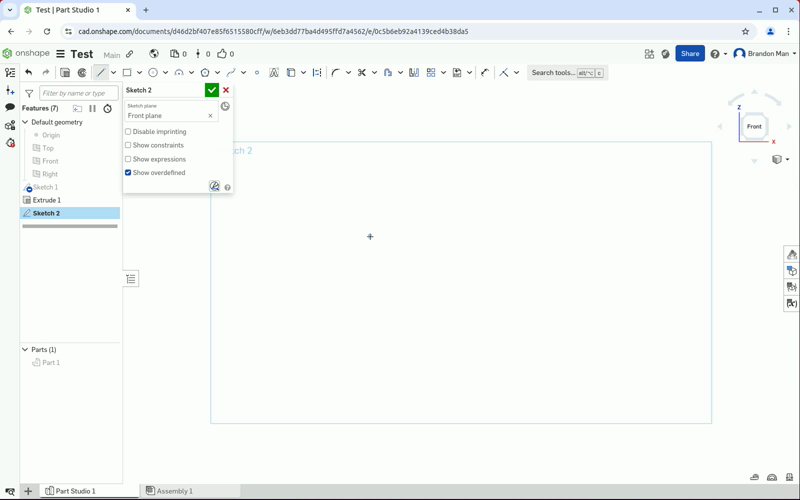
mouse_move(422, 280)
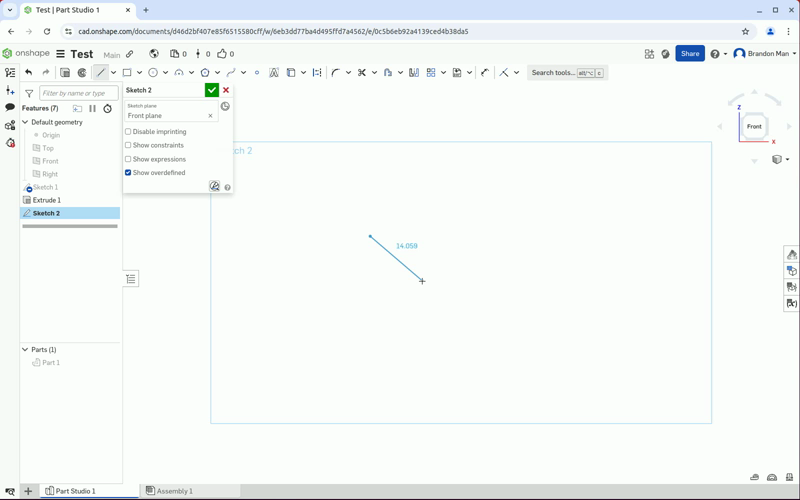
click(422, 280)
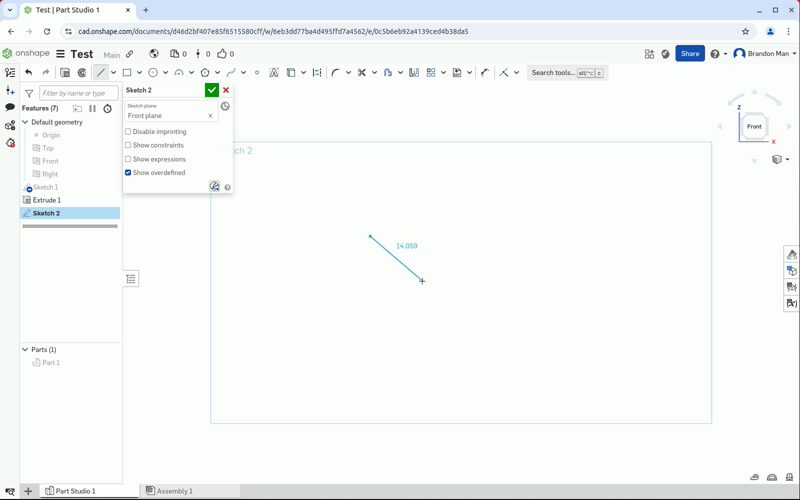
key_up(shift)
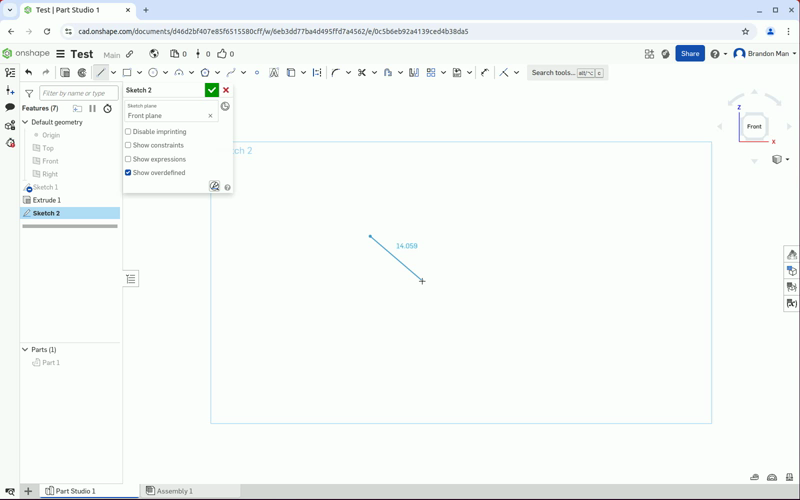
key_down(shift)
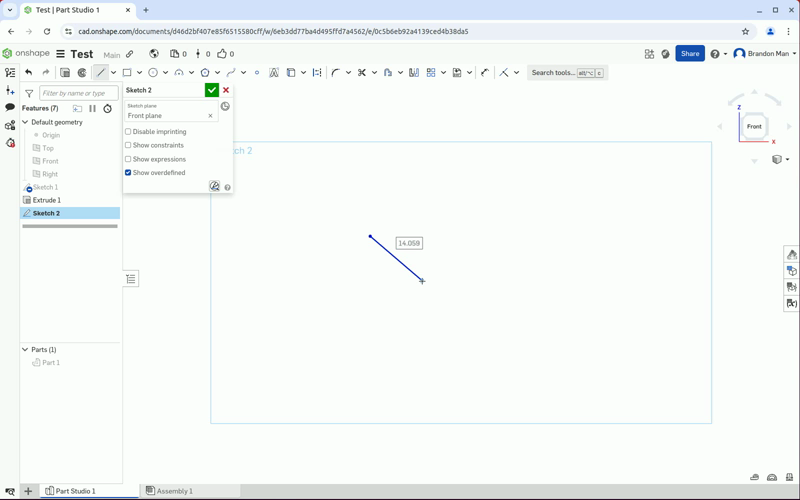
mouse_move(452, 280)
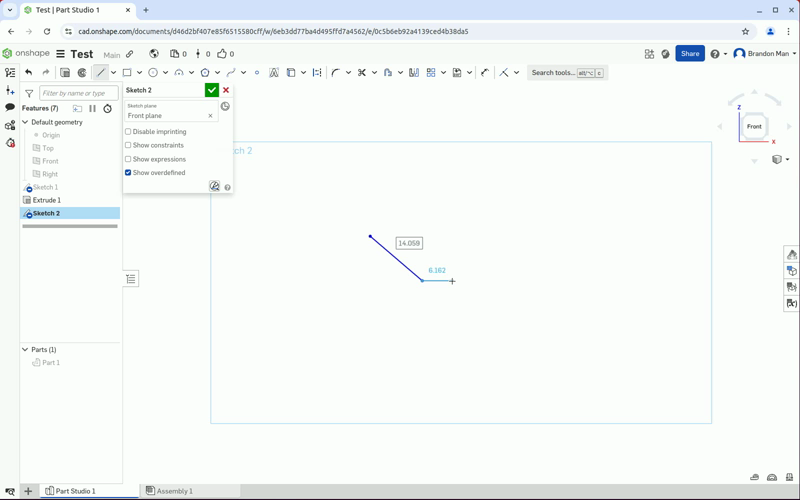
mouse_move(437, 236)
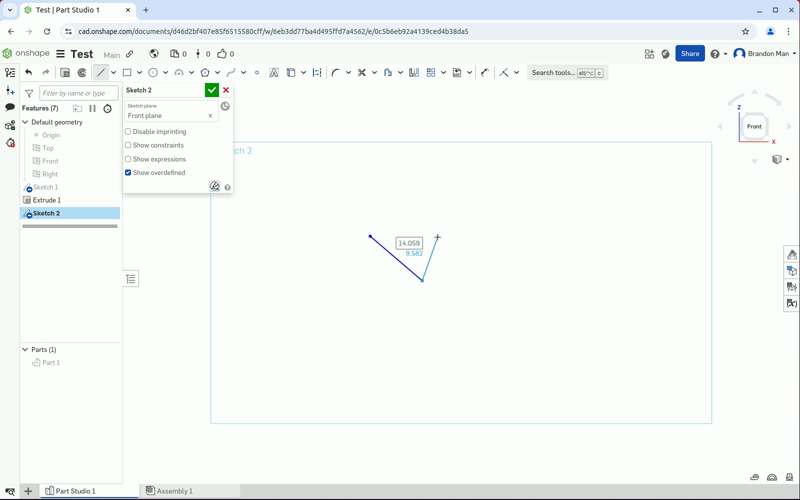
click(437, 236)
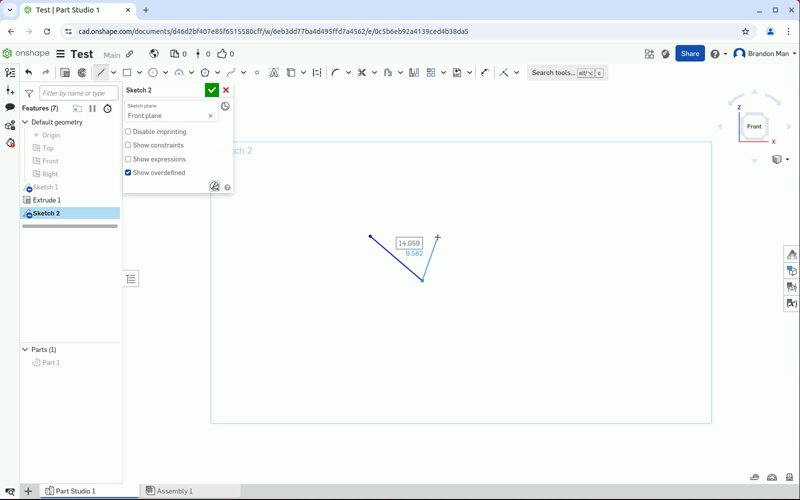
key_up(shift)
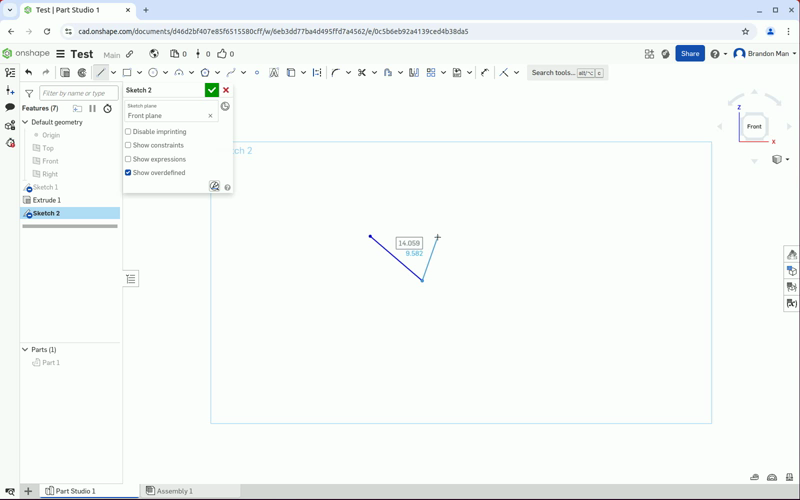
key_down(shift)
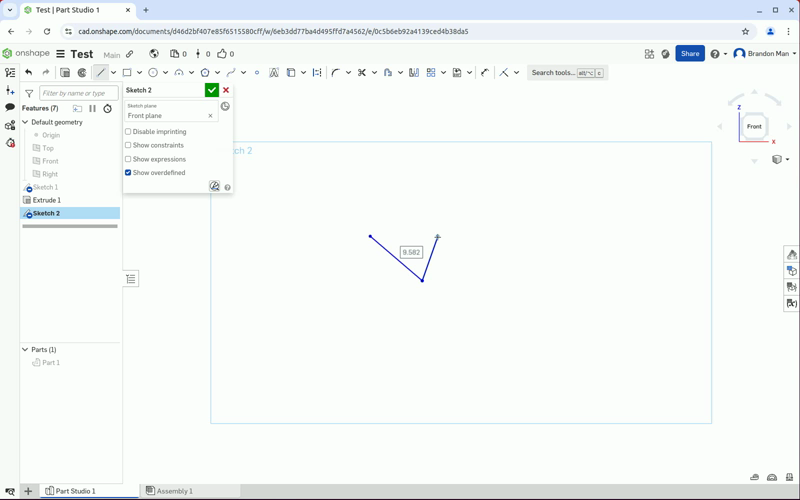
mouse_move(370, 236)
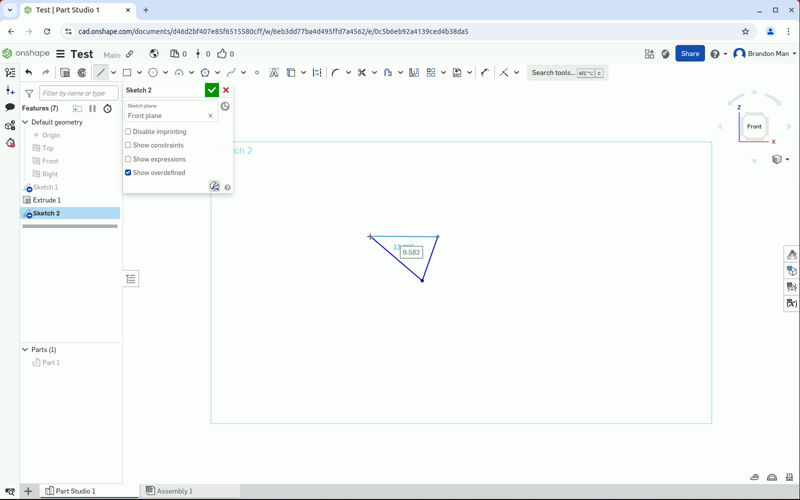
key_up(shift)
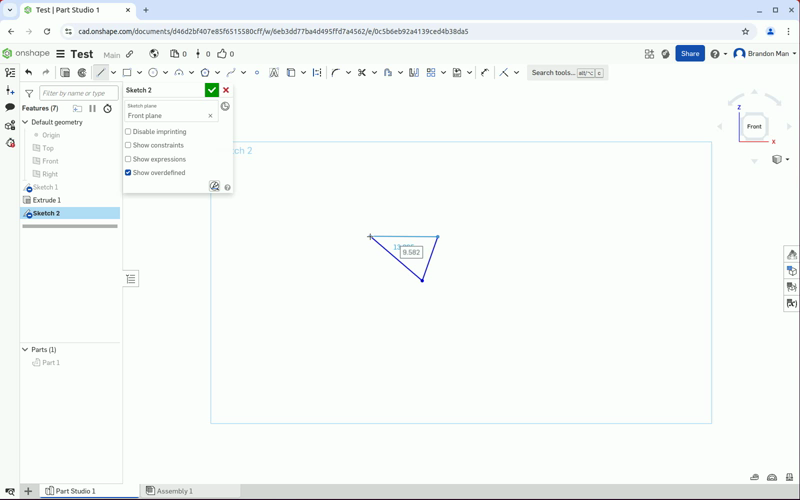
click(370, 236)
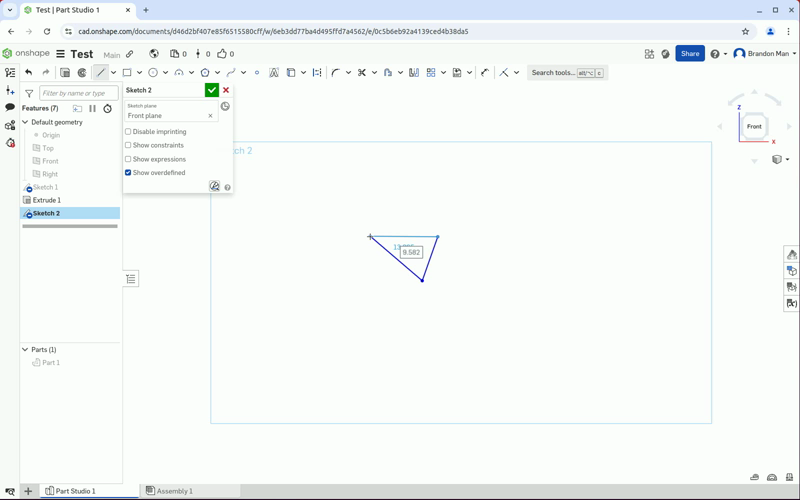
key(esc)
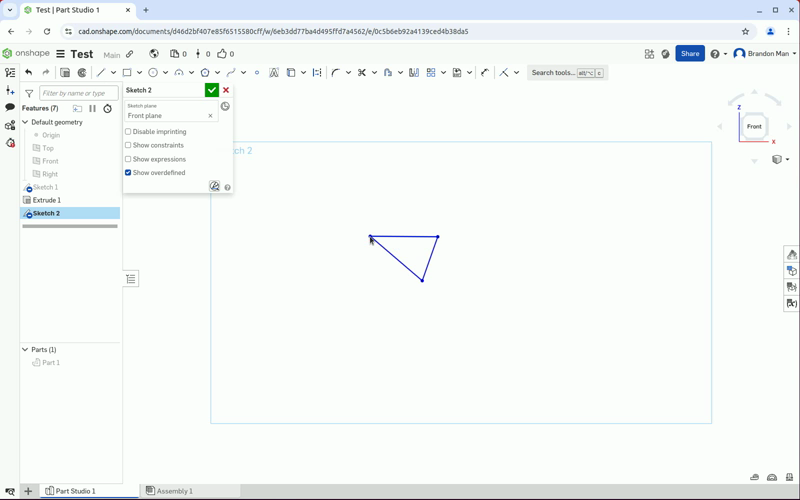
mouse_move(420, 274)
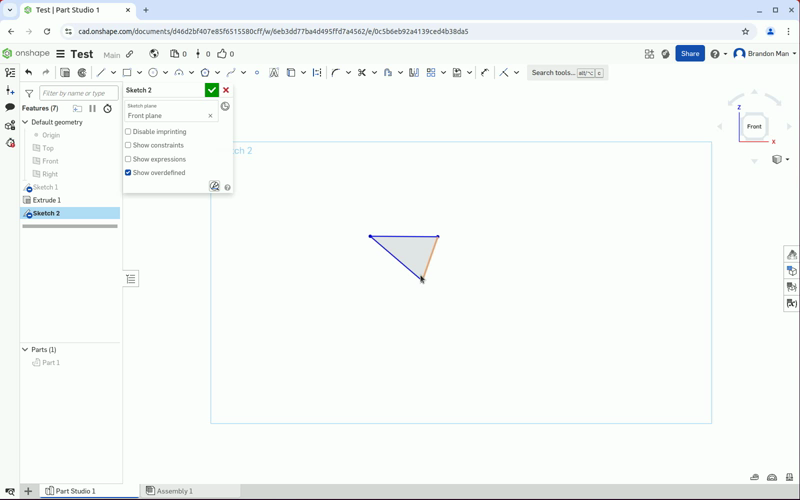
scroll(6)
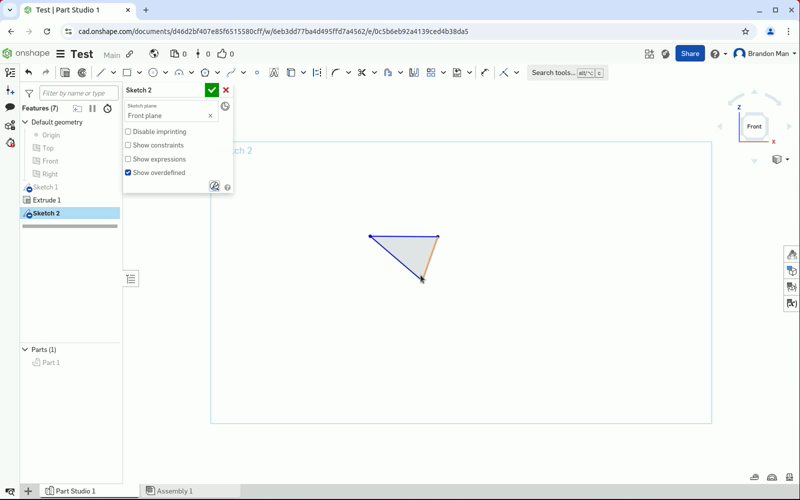
scroll(6)
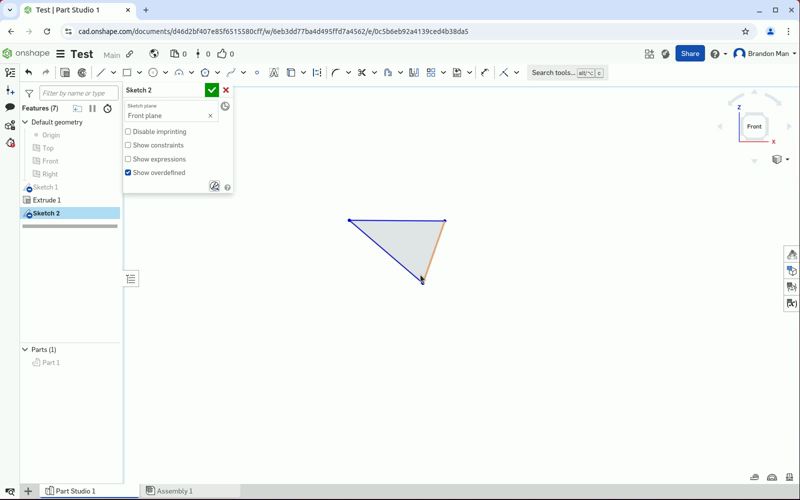
scroll(6)
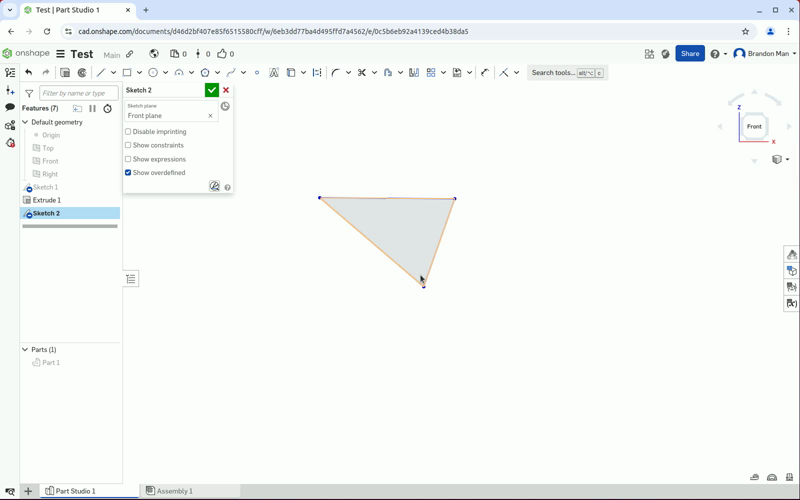
scroll(6)
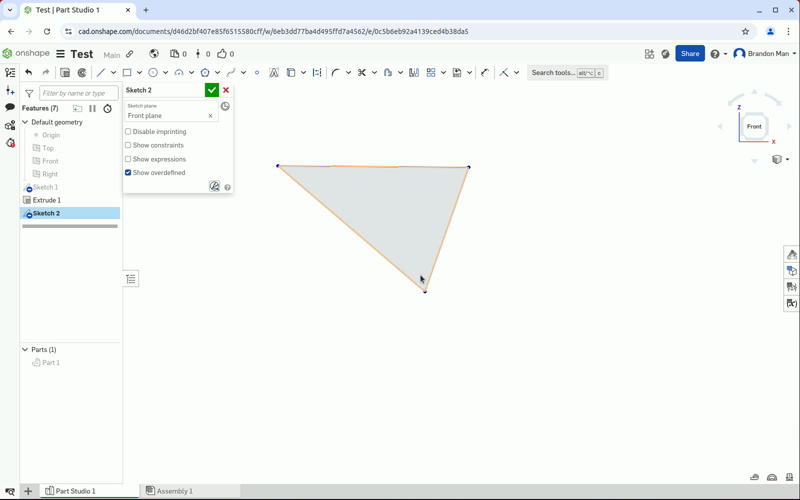
scroll(6)
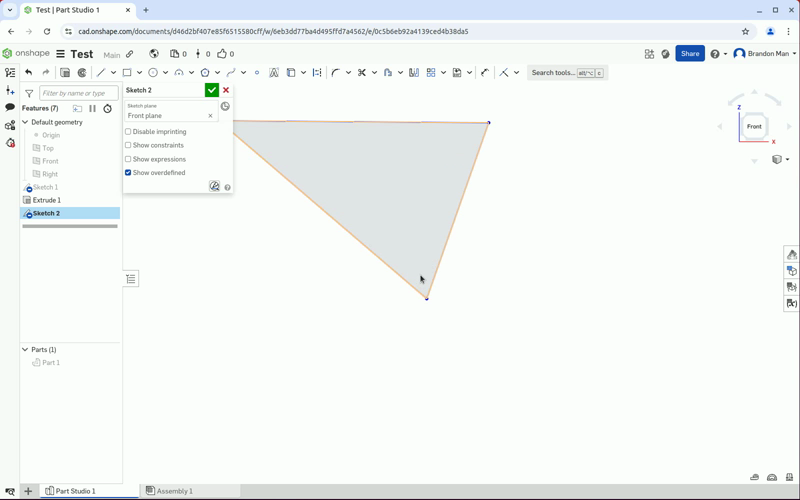
scroll(6)
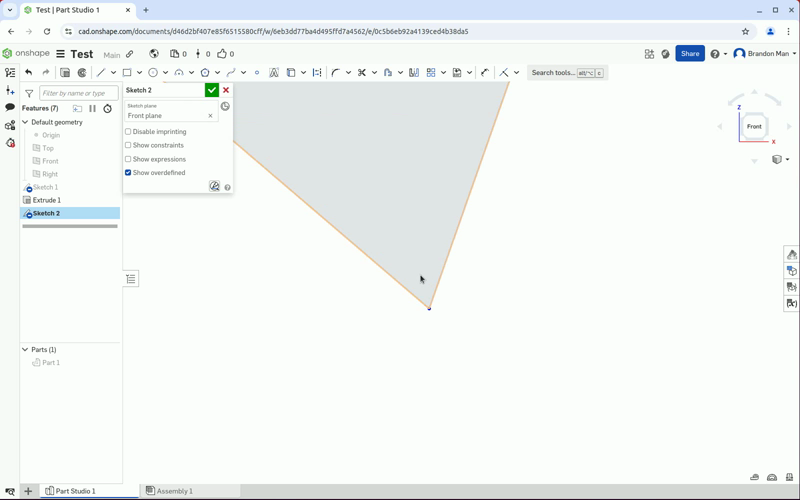
scroll(6)
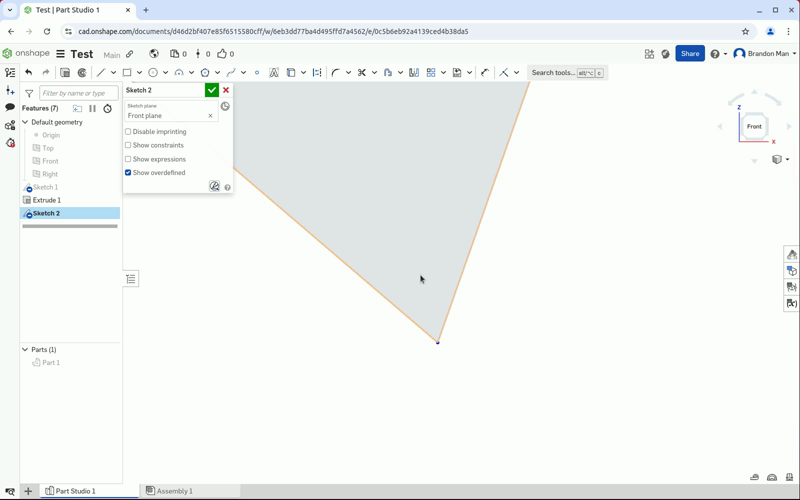
click(420, 274)
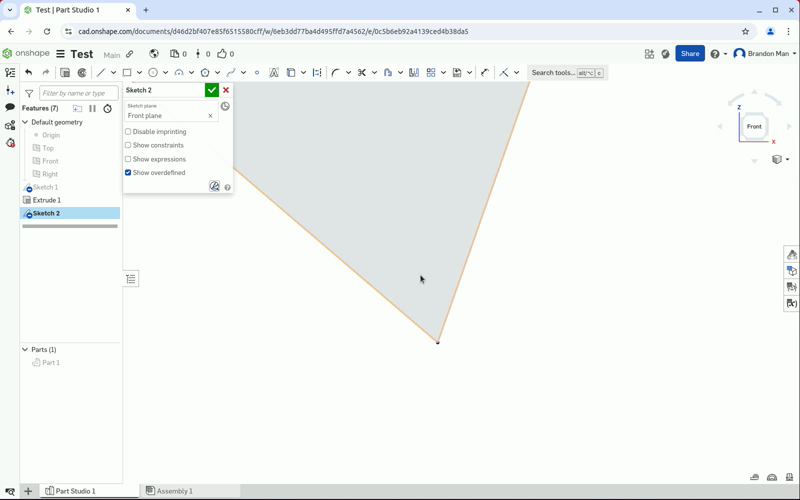
scroll(-6)
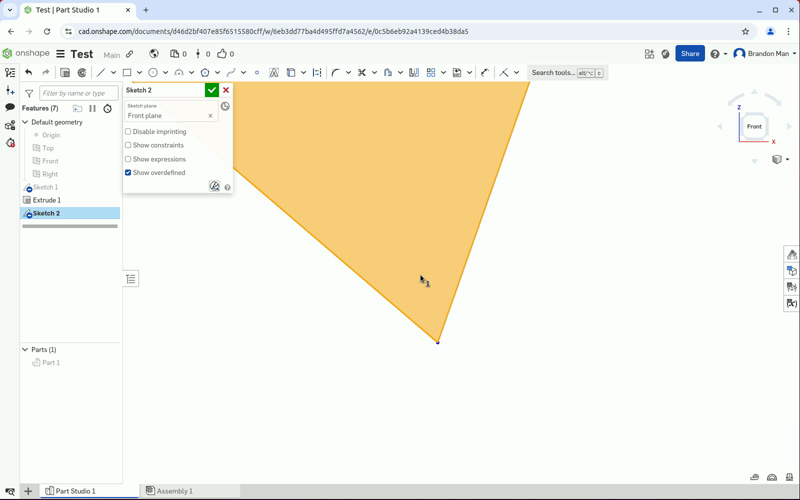
scroll(-6)
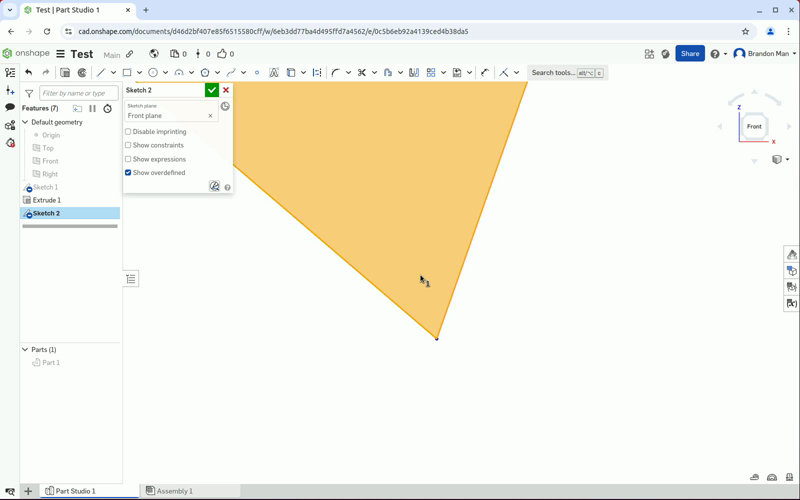
scroll(-6)
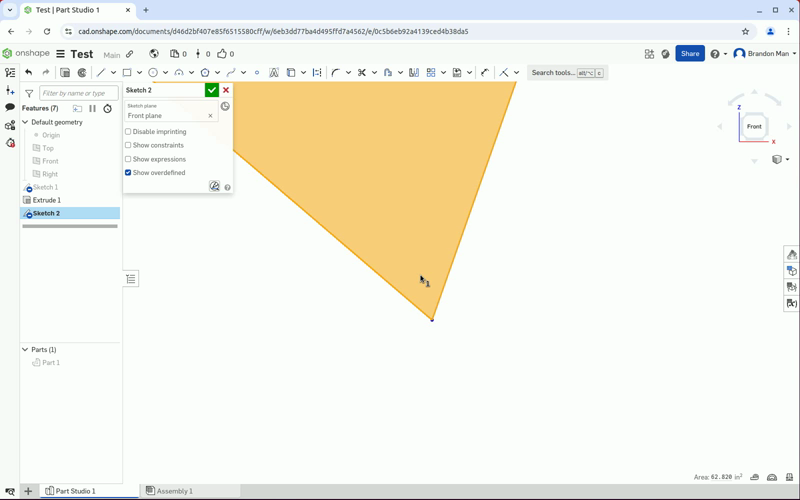
scroll(-6)
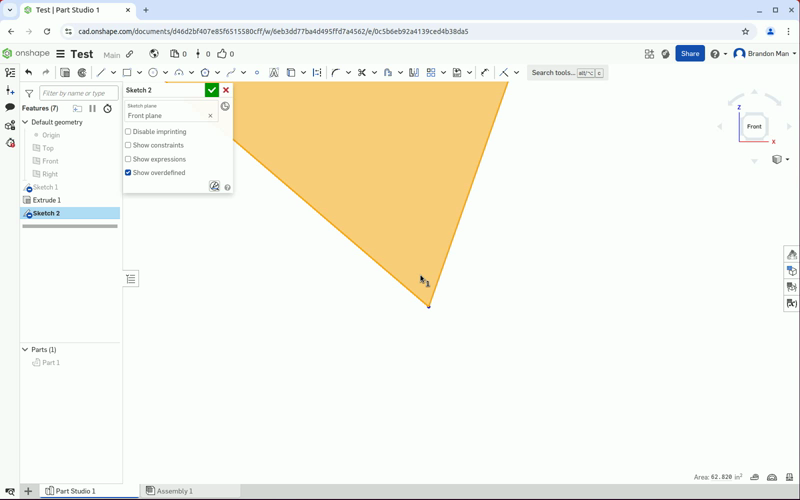
scroll(-6)
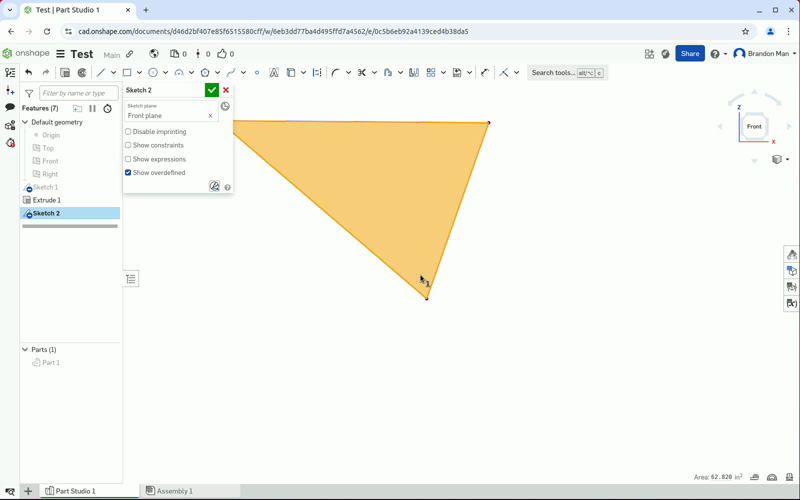
scroll(-6)
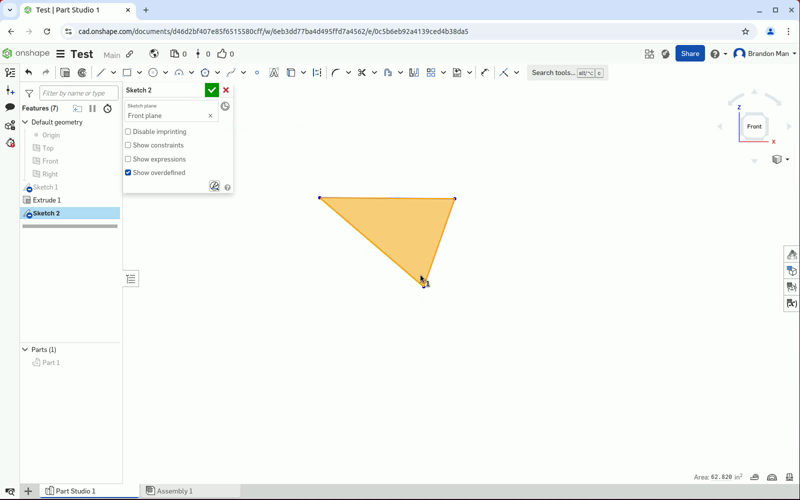
scroll(-6)
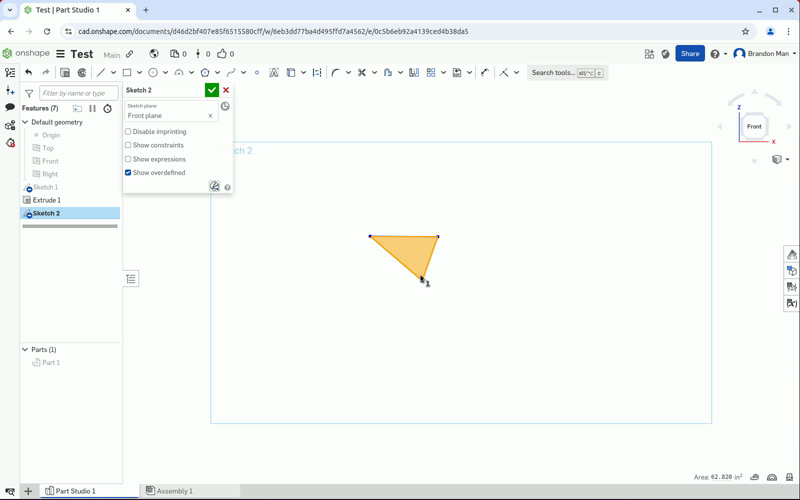
mouse_move(73, 352)
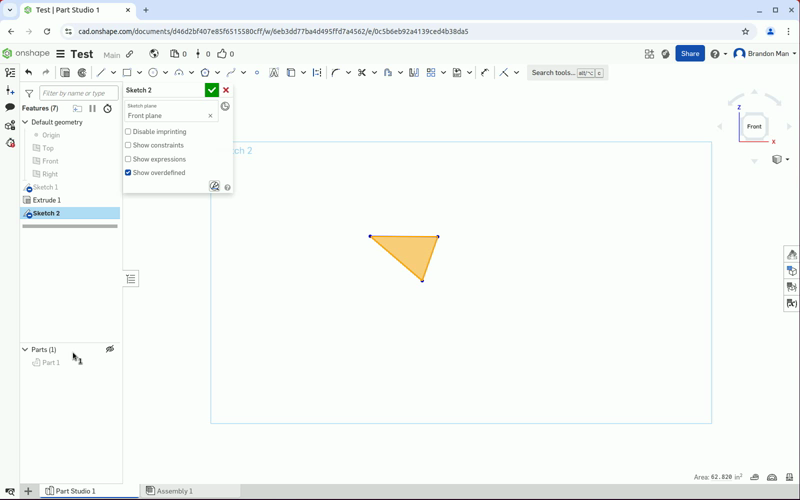
key(shift+y)
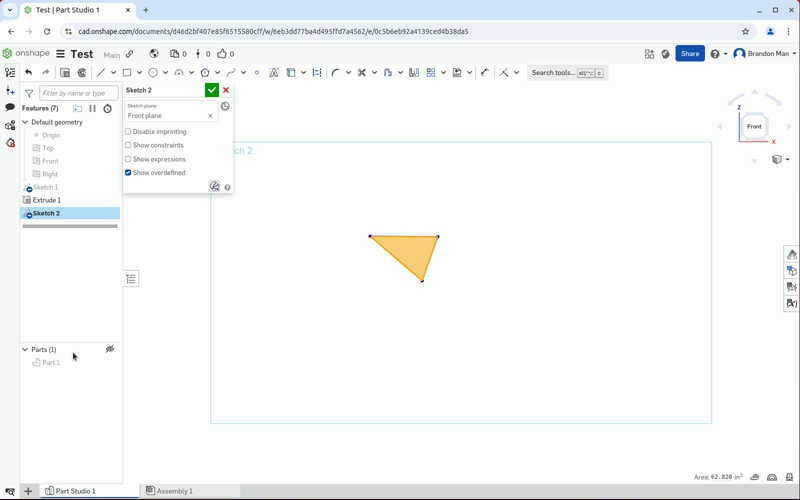
key(shift+e)
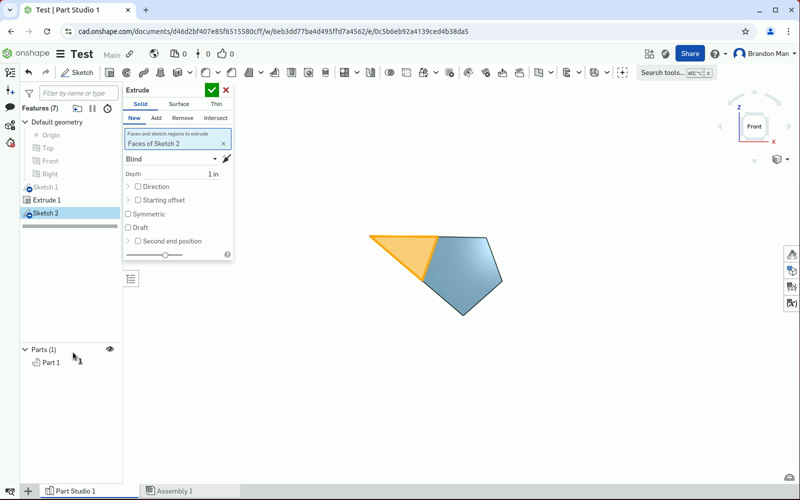
mouse_move(143, 106)
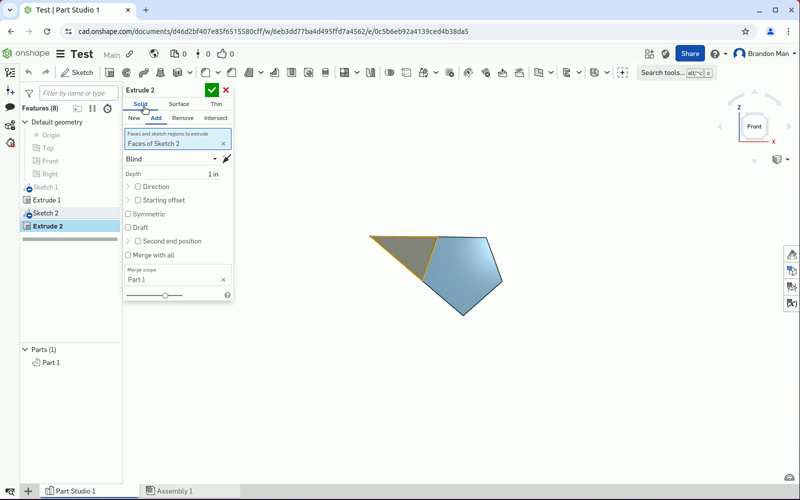
click(143, 106)
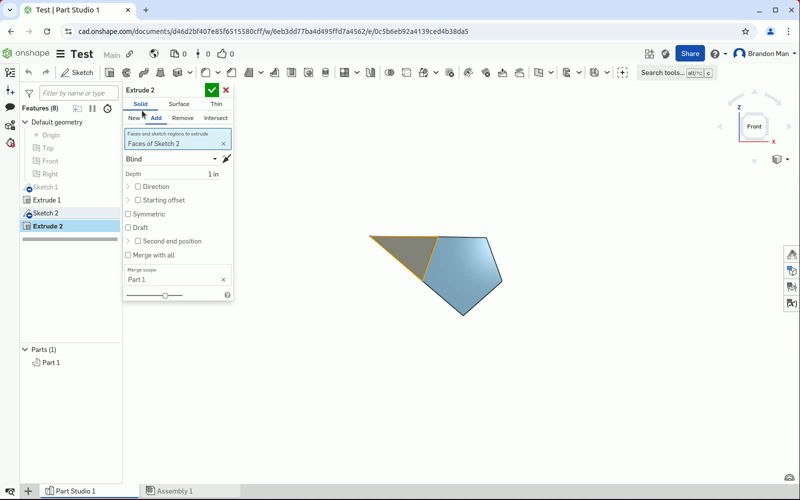
mouse_move(137, 120)
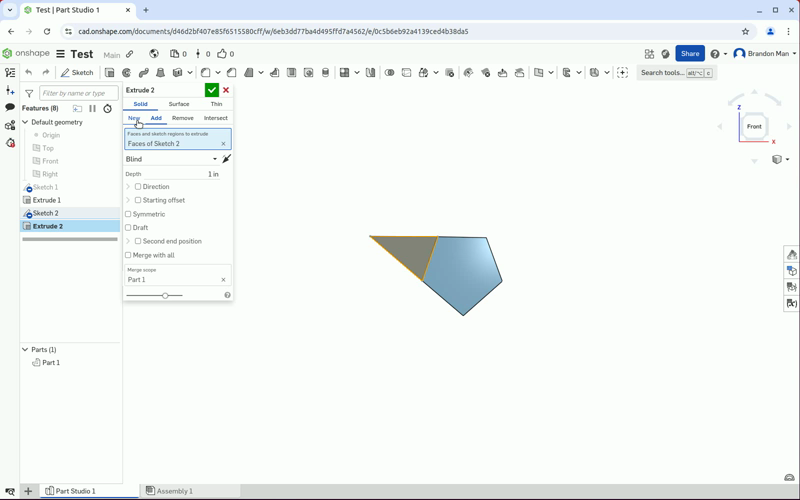
click(137, 120)
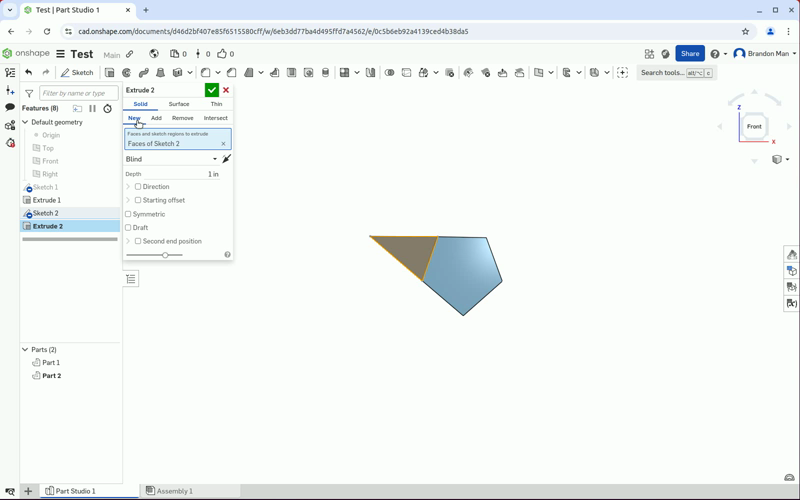
key(tab, 4)
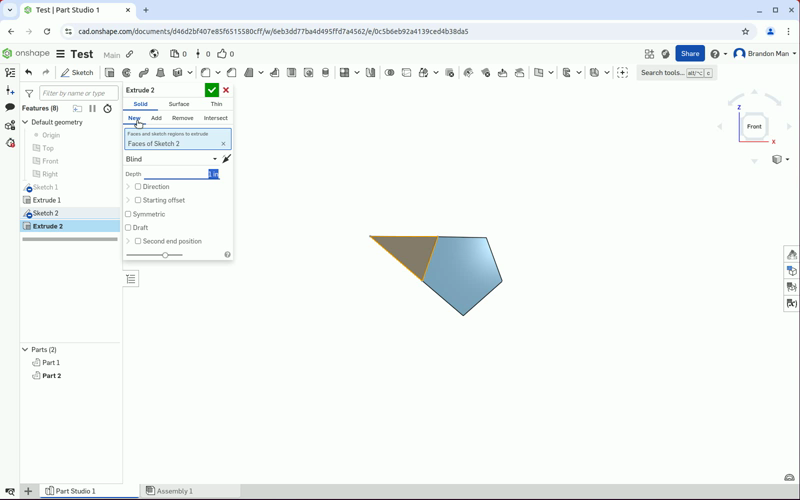
text(7.703)
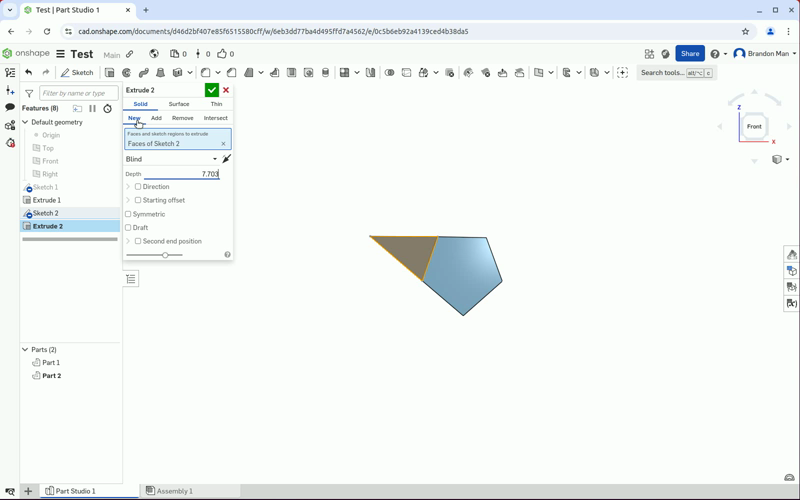
key(enter)
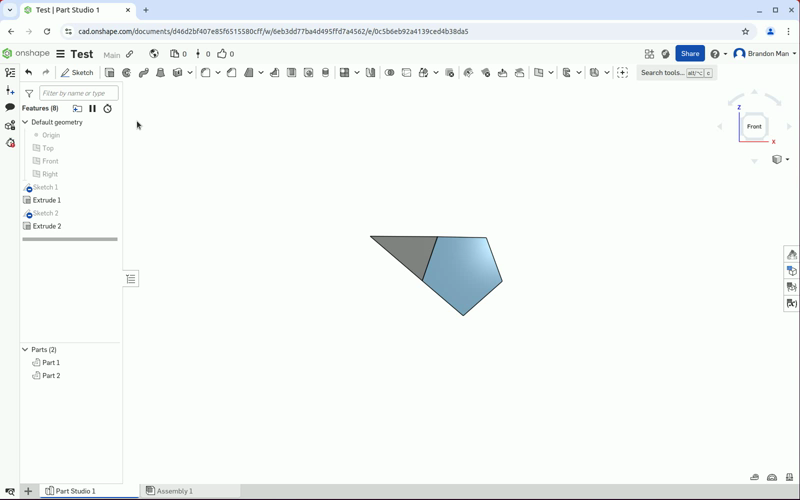
key(shift+h)
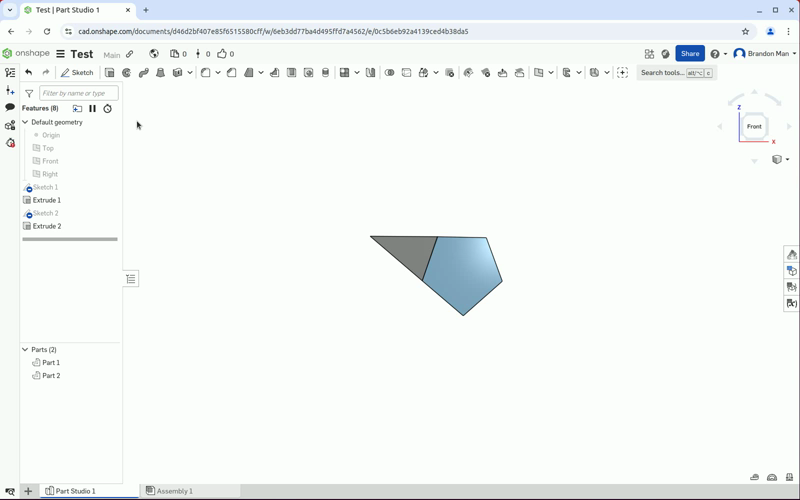
key(shift+h)
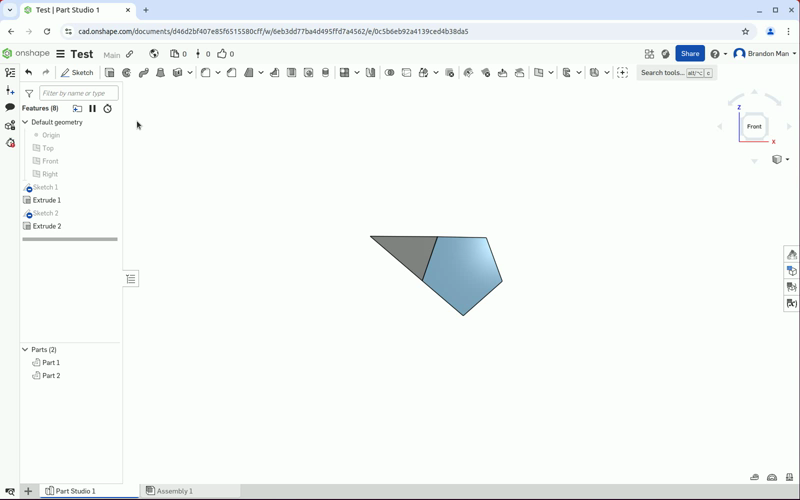
mouse_move(73, 189)
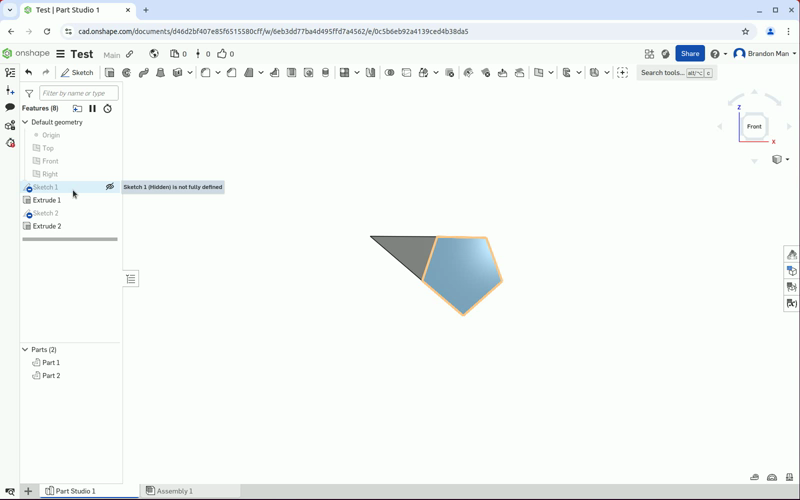
click(73, 189)
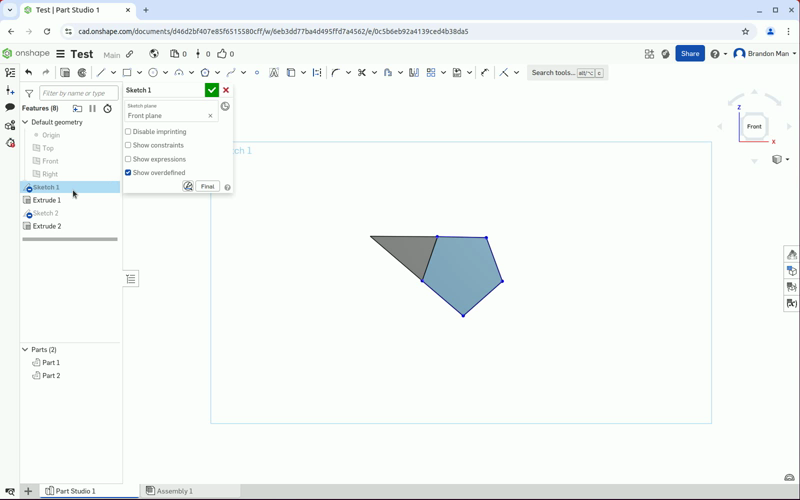
mouse_move(229, 92)
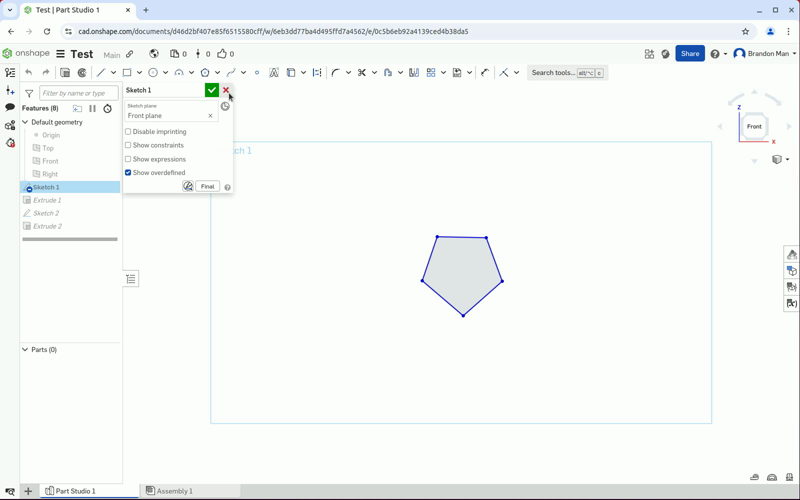
click(229, 92)
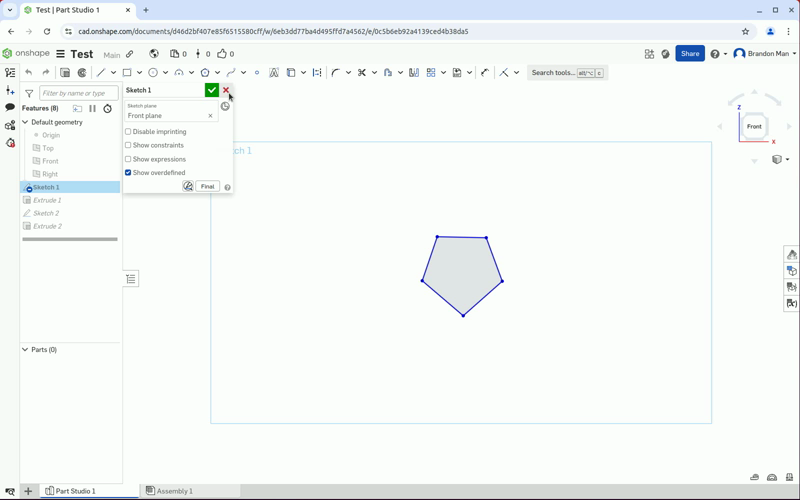
key(shift+s)
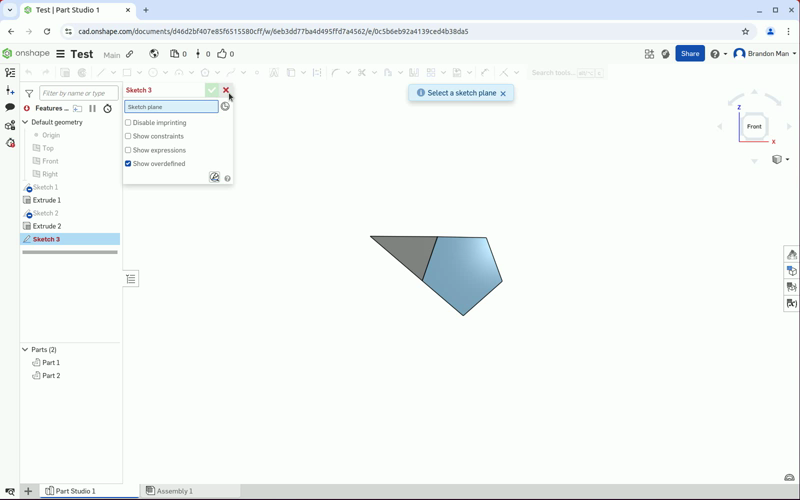
mouse_move(73, 163)
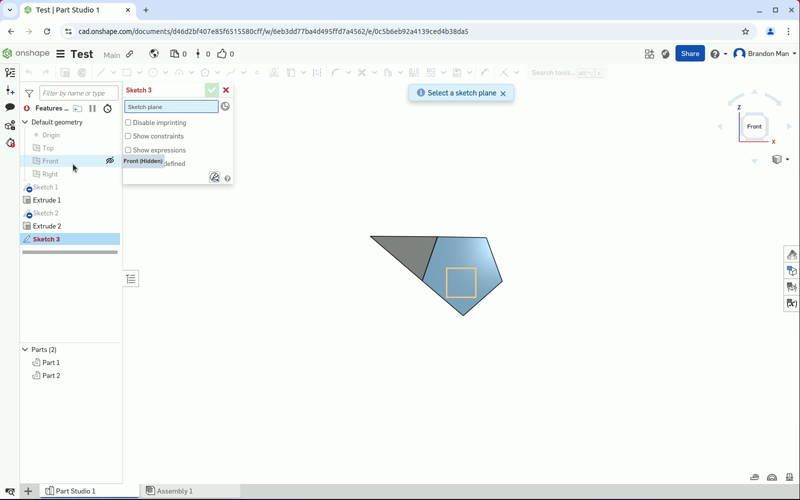
click(73, 163)
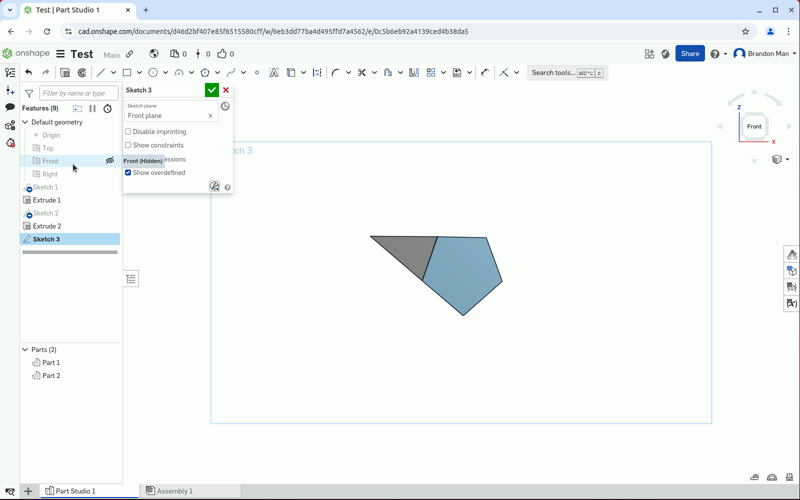
mouse_move(73, 352)
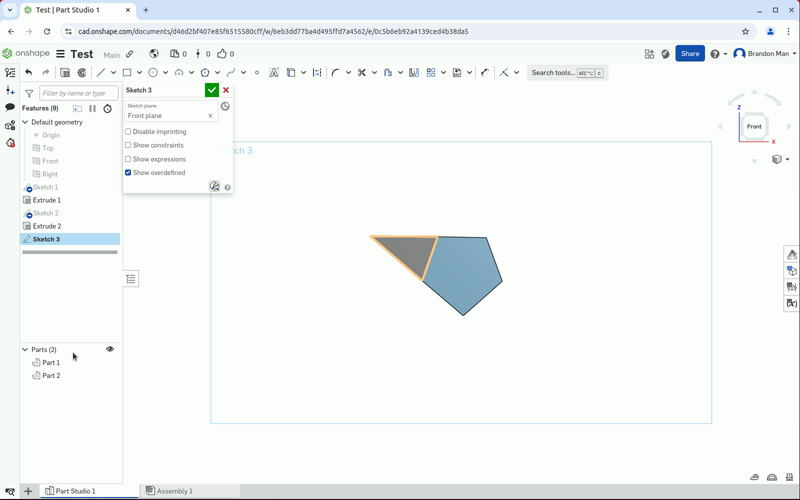
key(y)
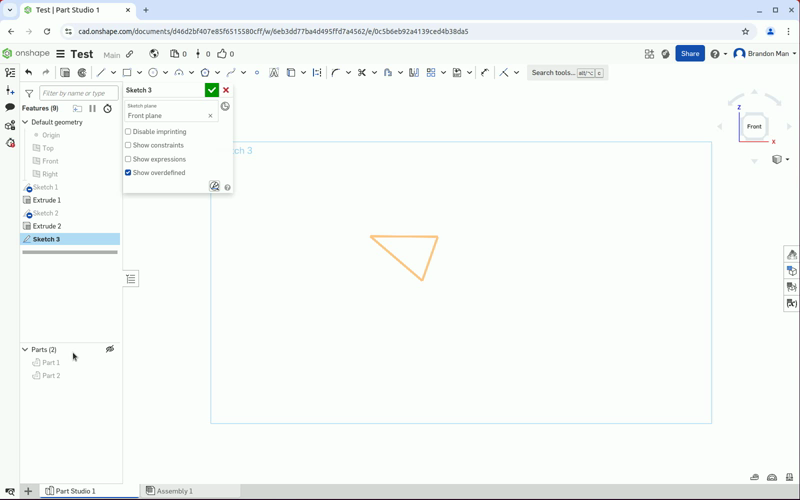
key(l)
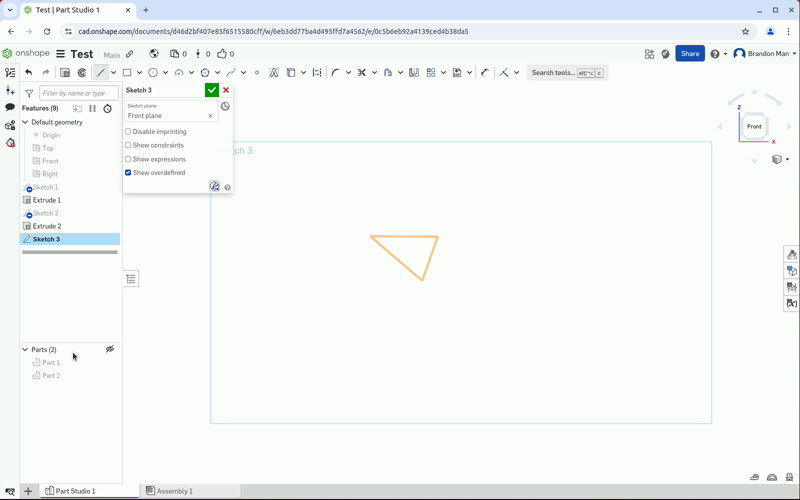
key_down(shift)
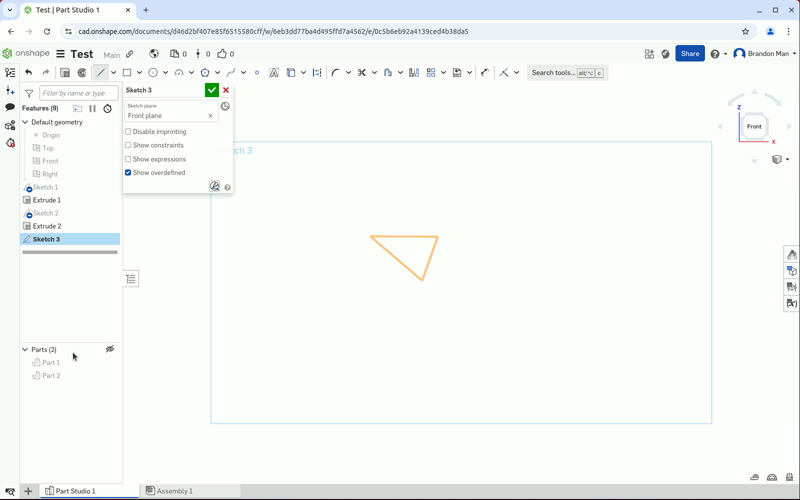
mouse_move(437, 237)
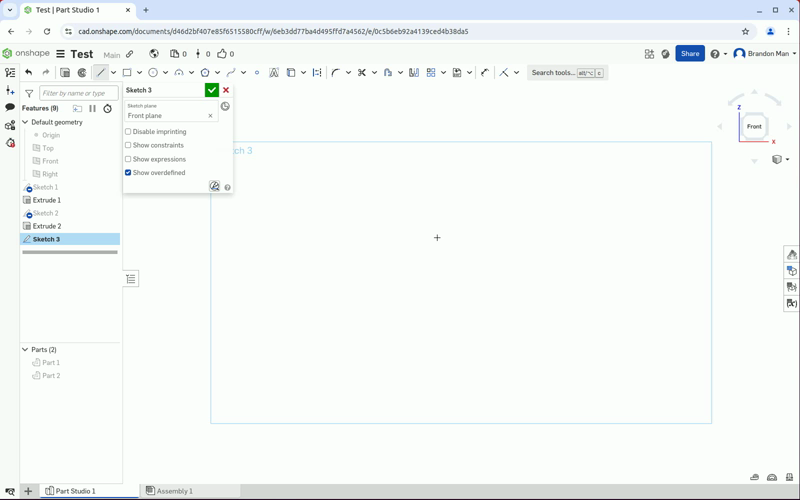
click(437, 237)
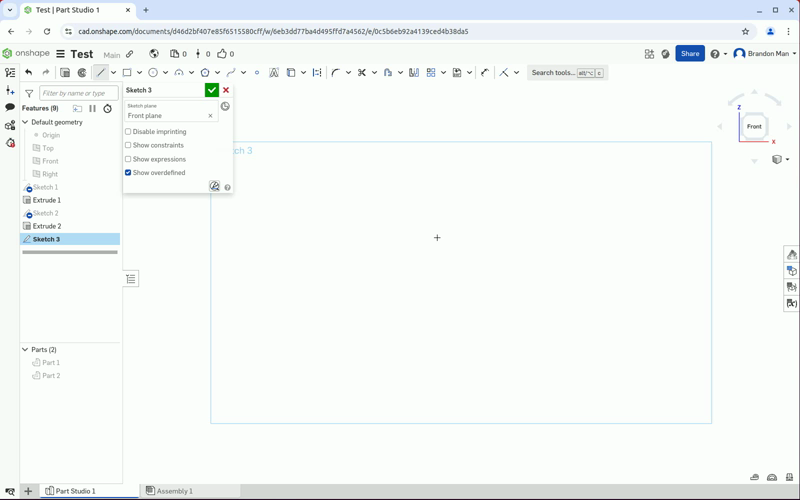
key_up(shift)
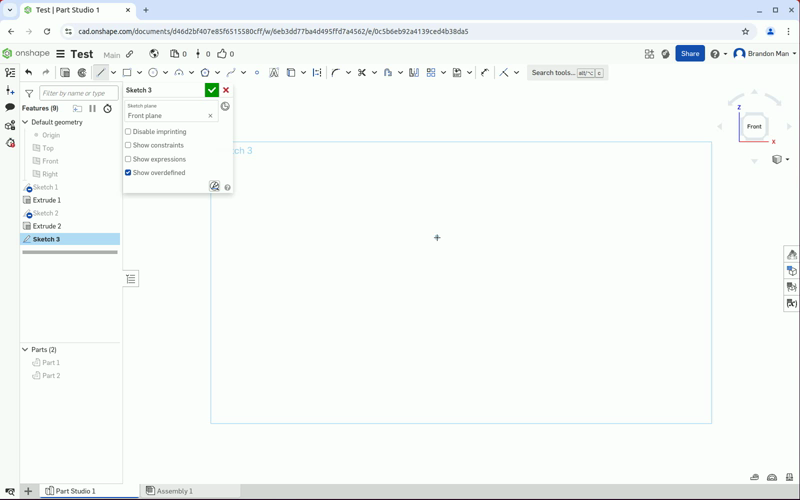
key_down(shift)
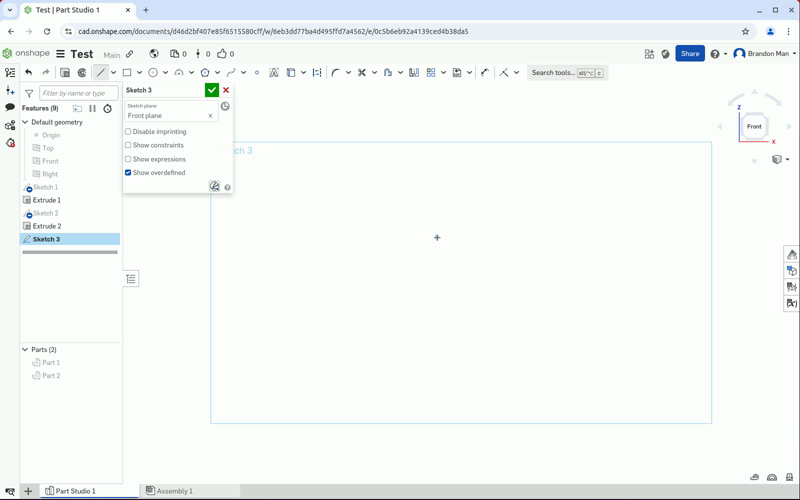
mouse_move(467, 237)
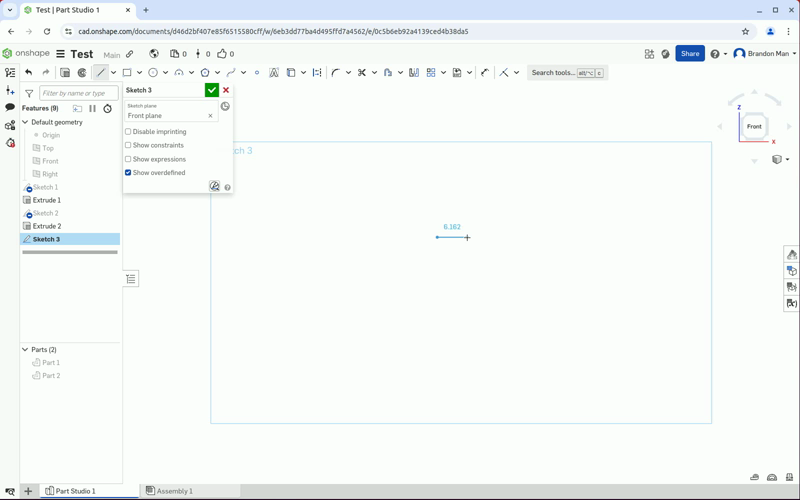
mouse_move(486, 237)
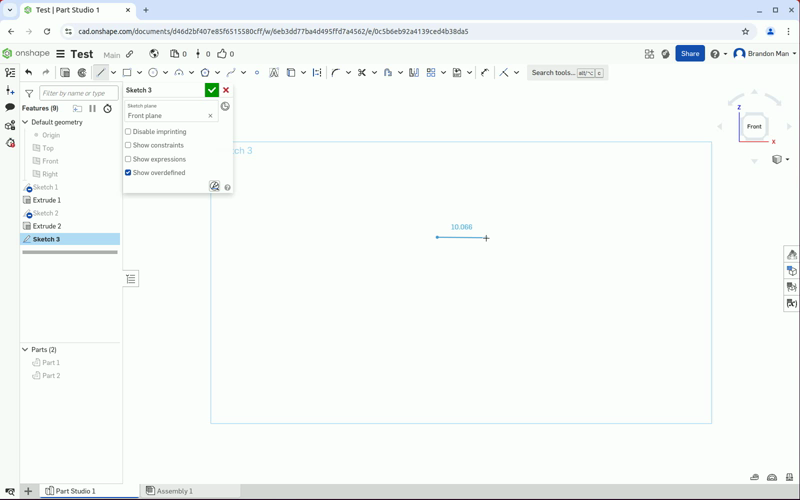
click(486, 237)
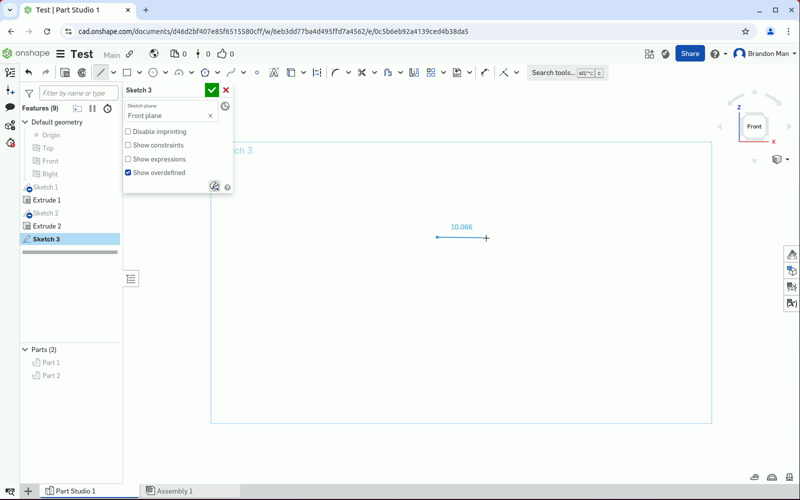
key_up(shift)
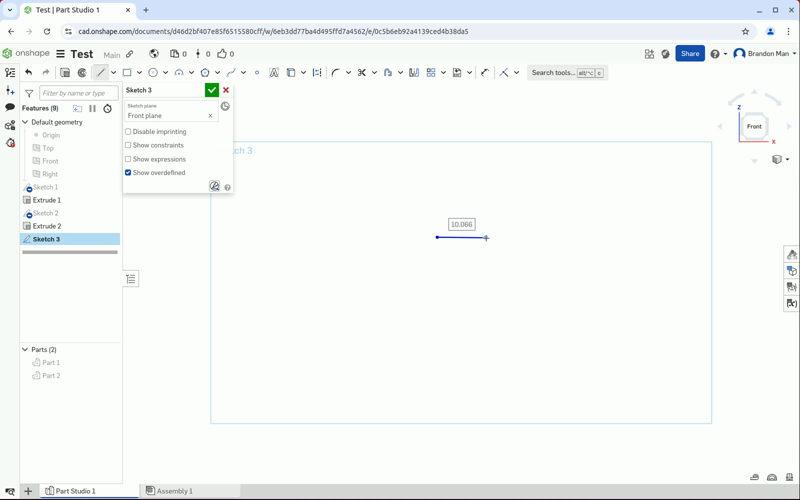
key_down(shift)
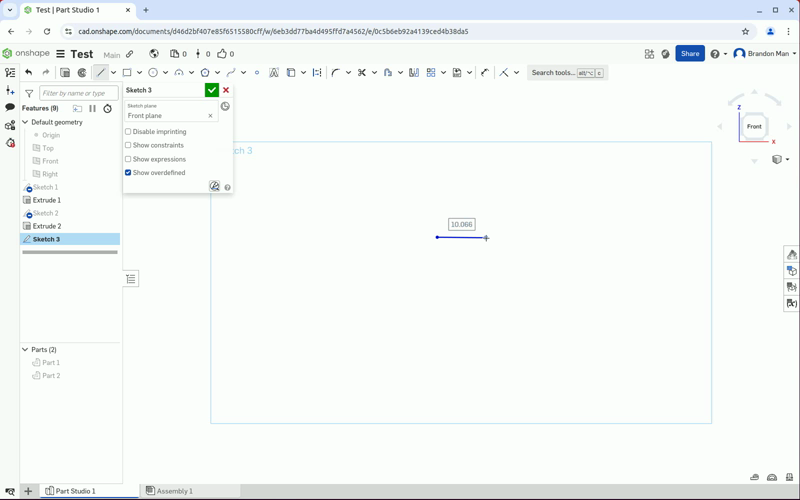
mouse_move(461, 169)
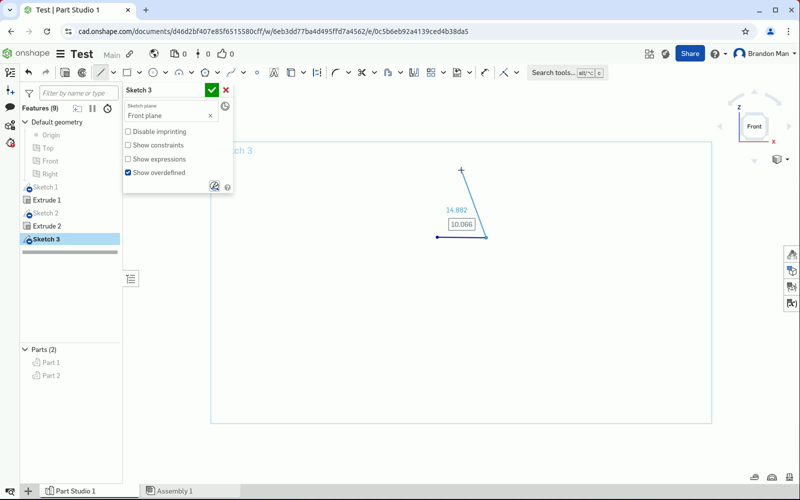
click(461, 169)
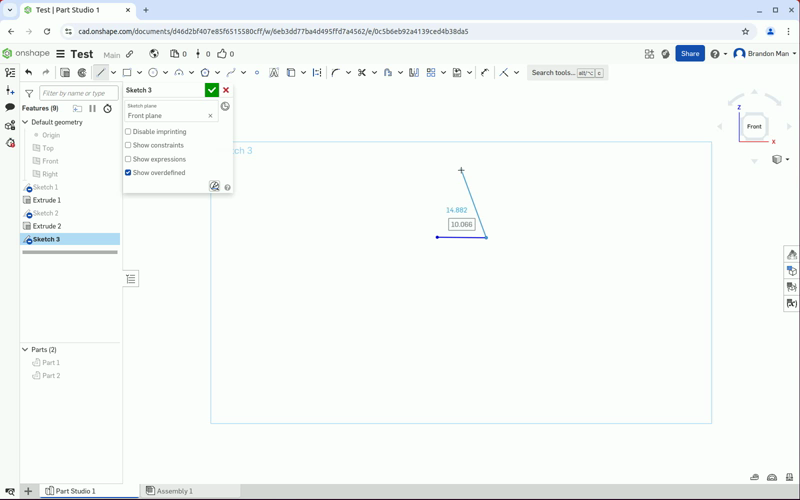
key_up(shift)
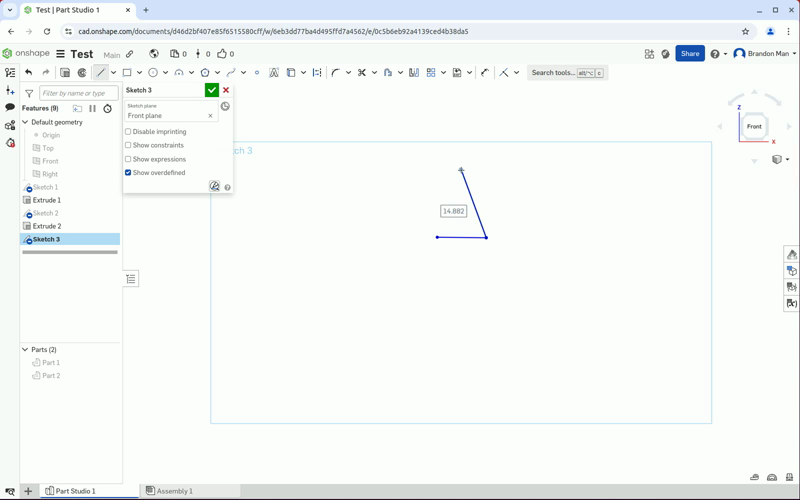
key_down(shift)
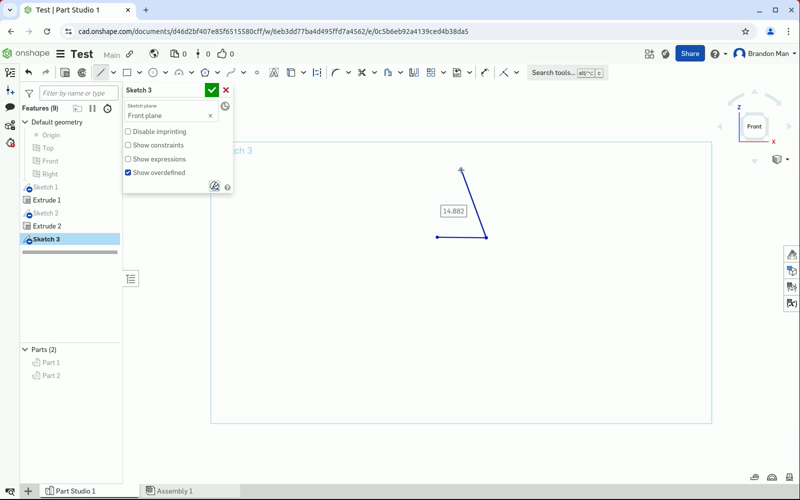
mouse_move(437, 237)
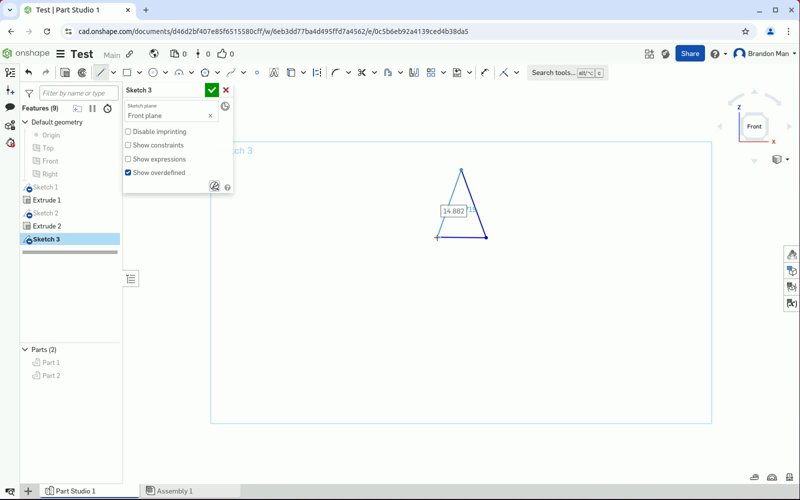
key_up(shift)
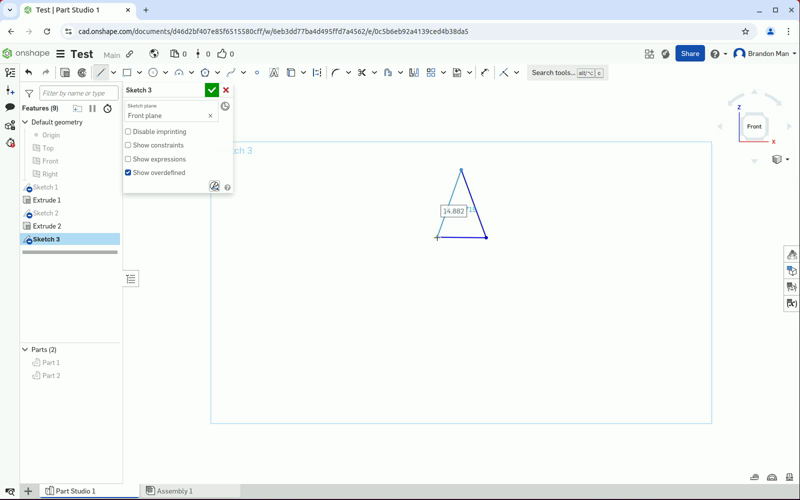
click(437, 237)
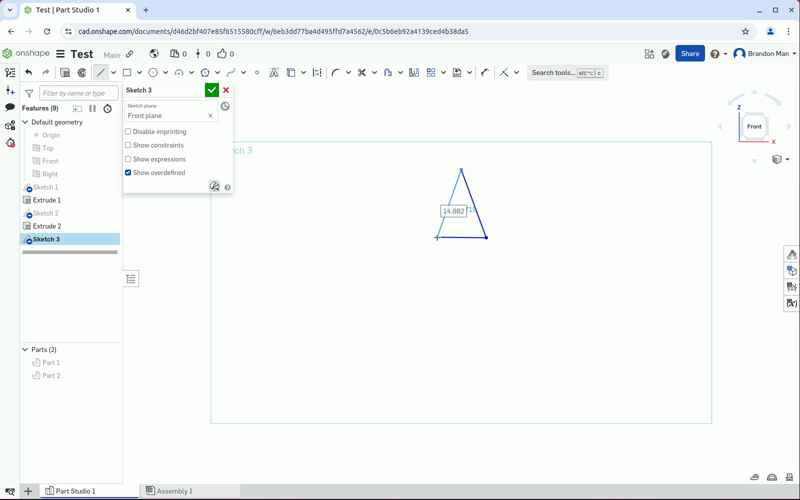
key(esc)
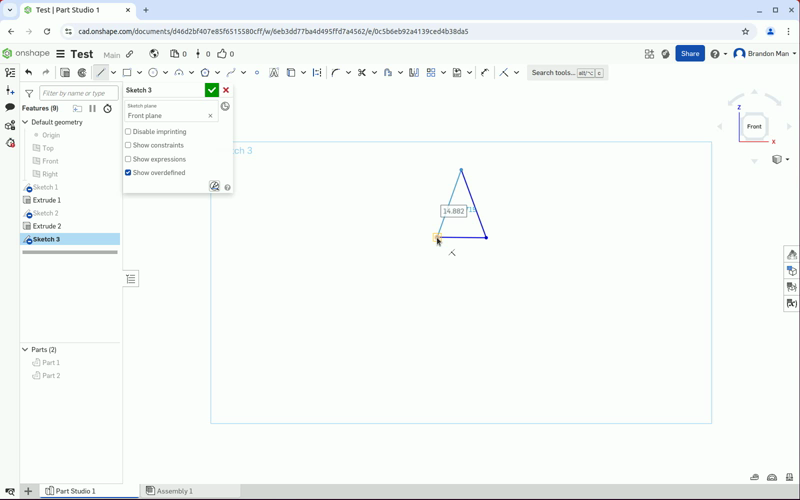
mouse_move(457, 226)
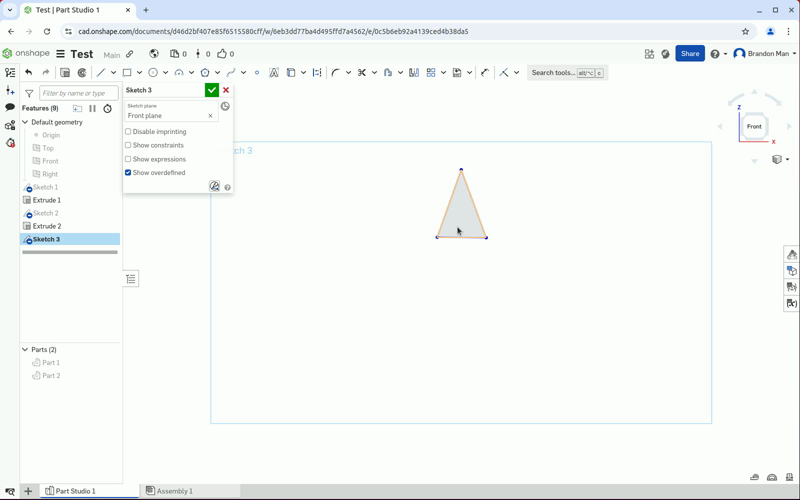
scroll(6)
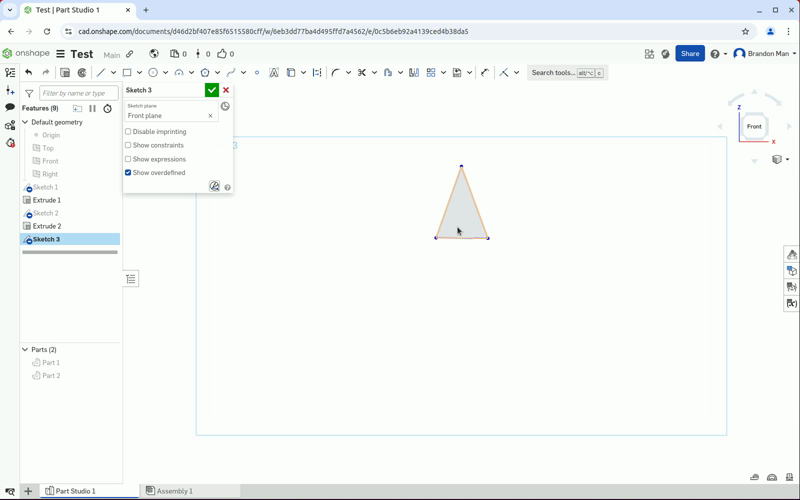
scroll(6)
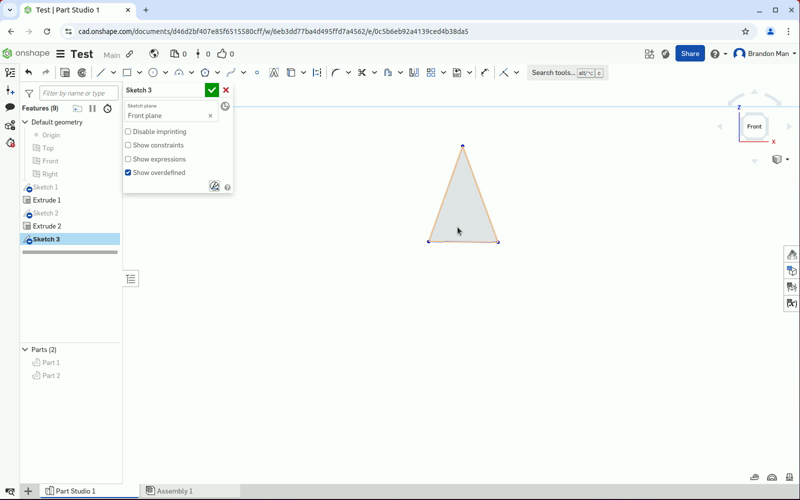
scroll(6)
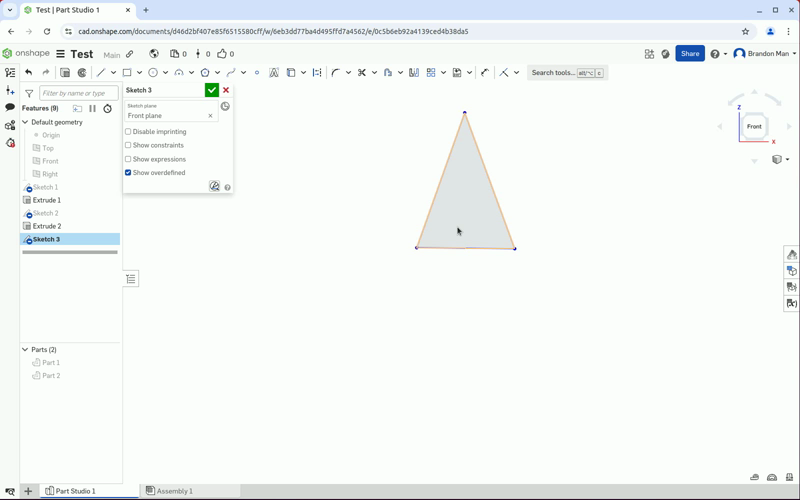
scroll(6)
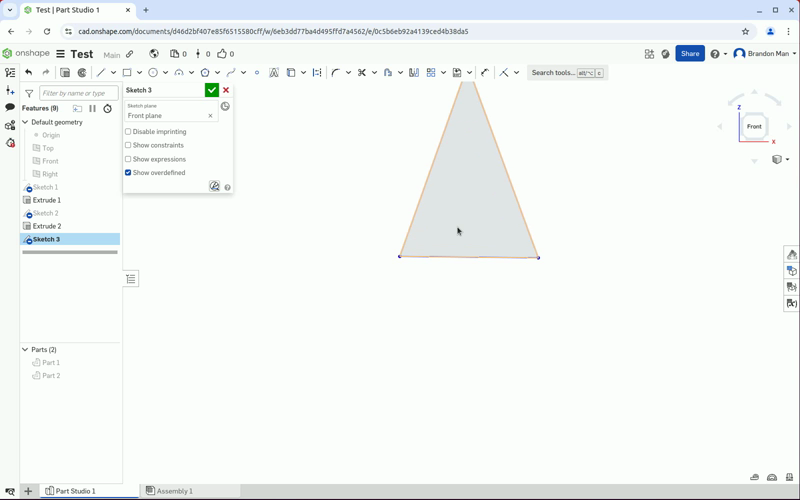
scroll(6)
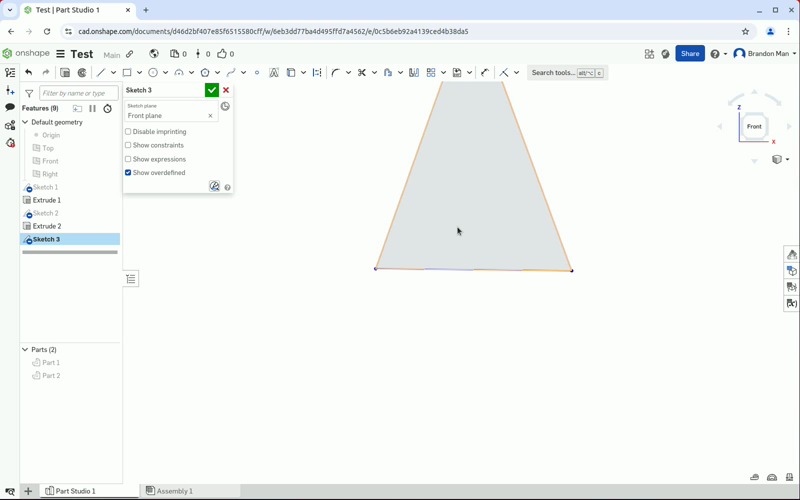
scroll(6)
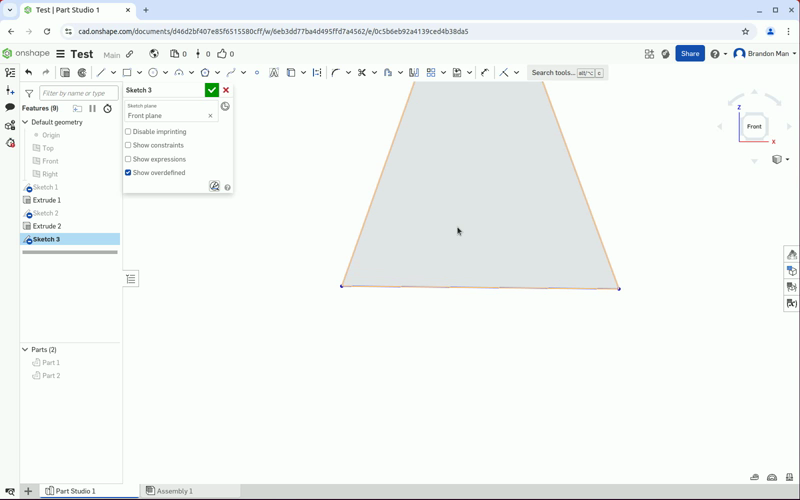
scroll(6)
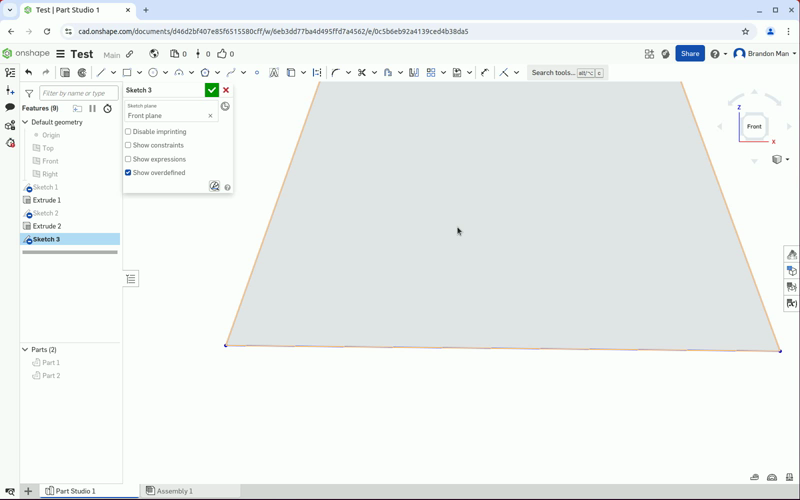
click(457, 226)
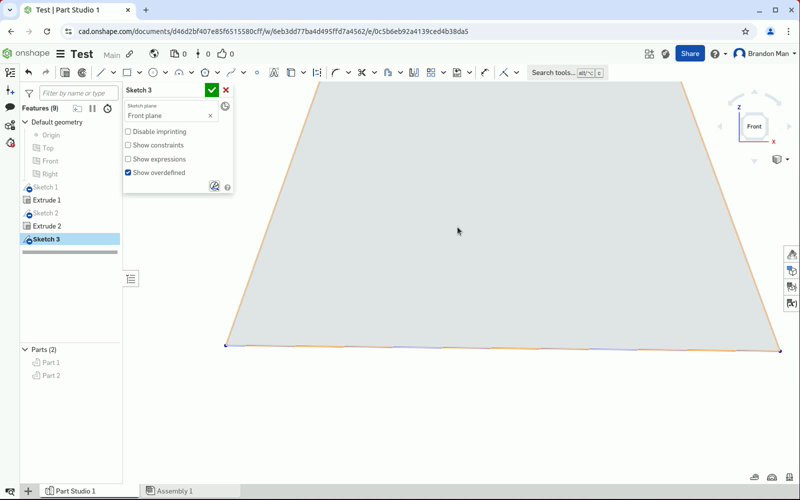
scroll(-6)
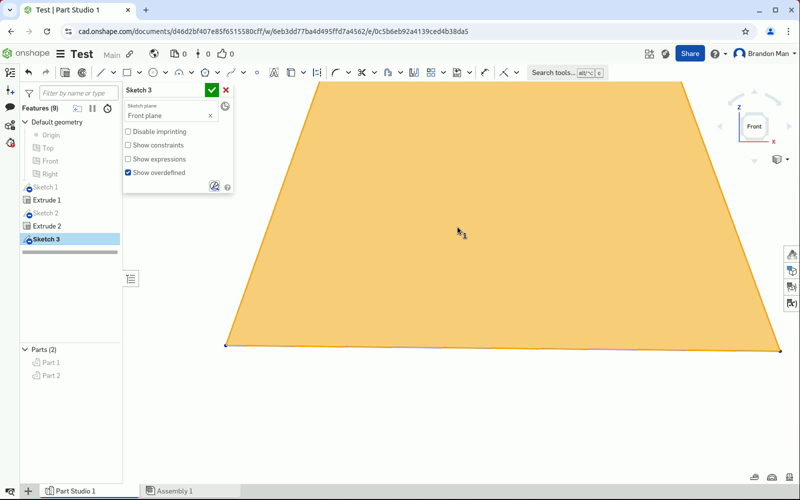
scroll(-6)
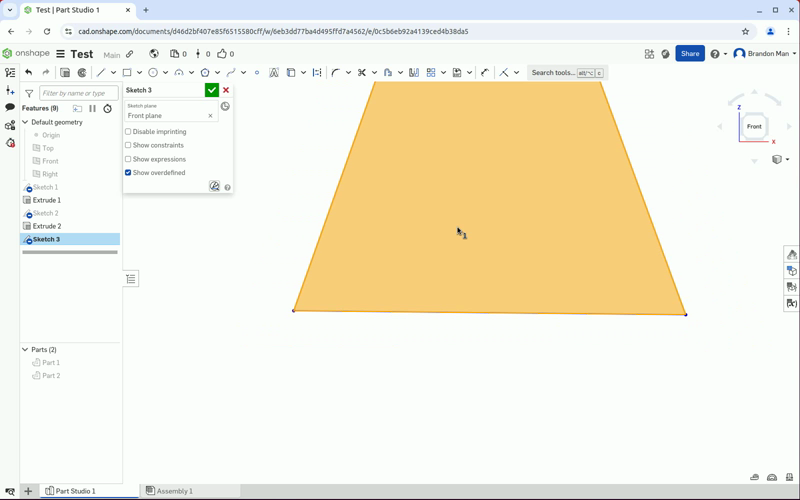
scroll(-6)
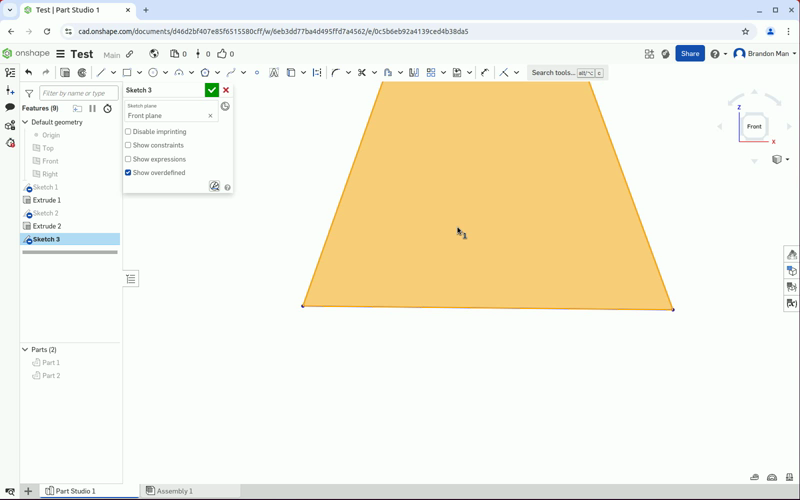
scroll(-6)
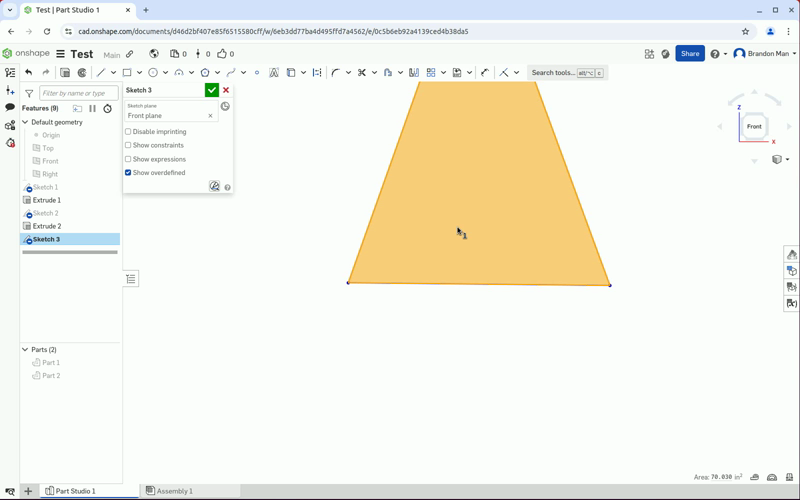
scroll(-6)
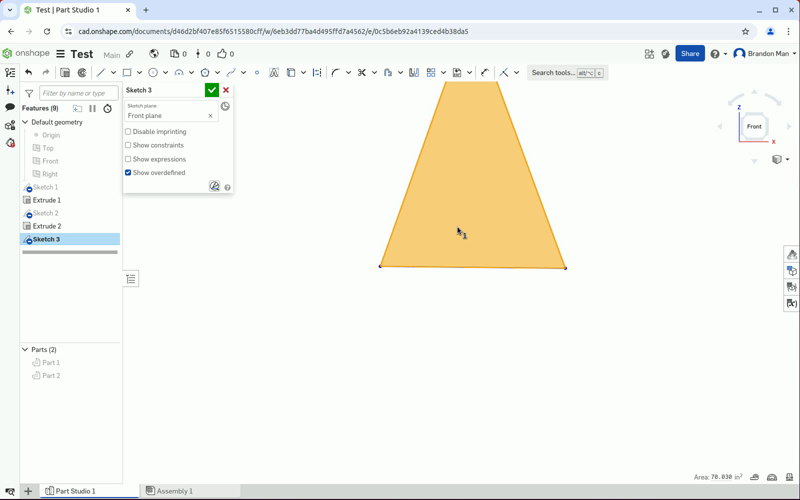
scroll(-6)
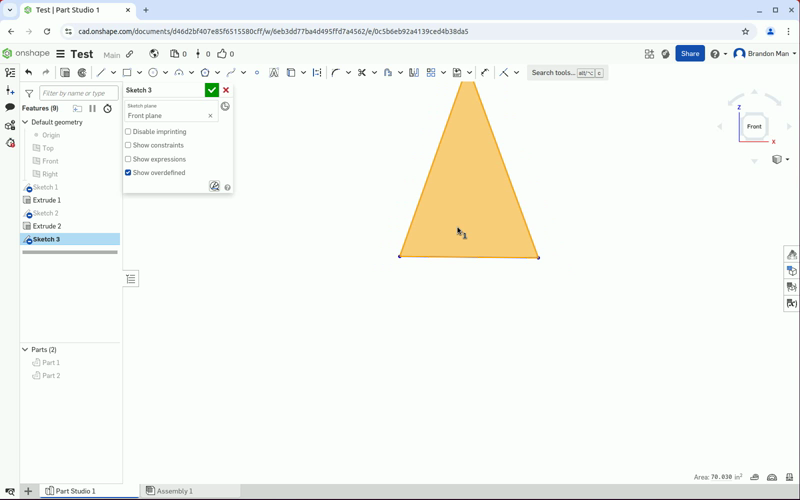
scroll(-6)
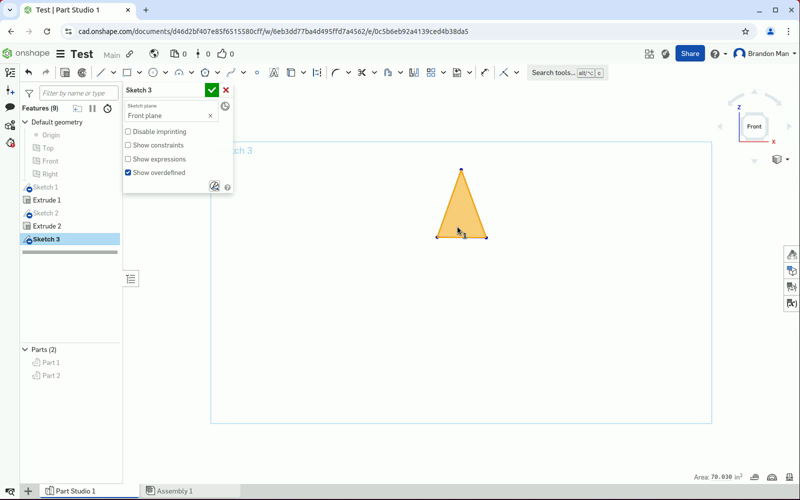
mouse_move(73, 352)
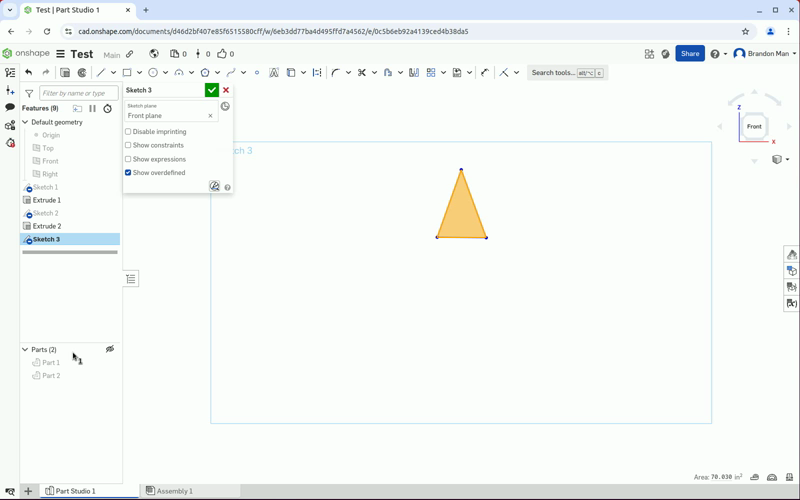
key(shift+y)
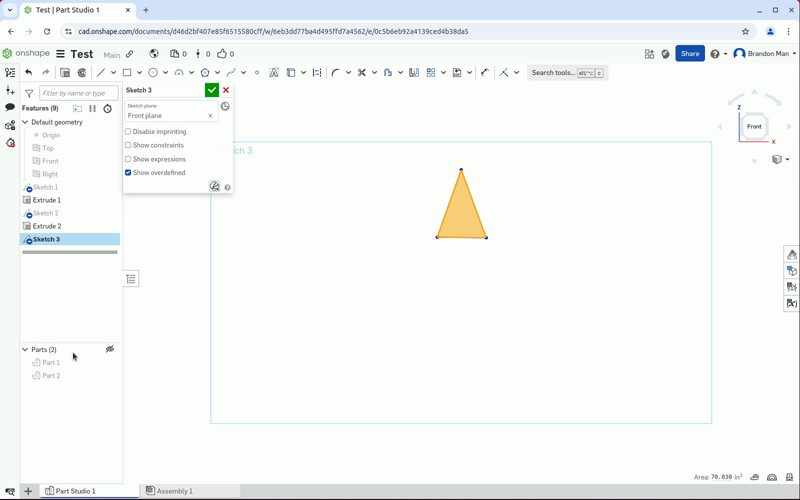
key(shift+e)
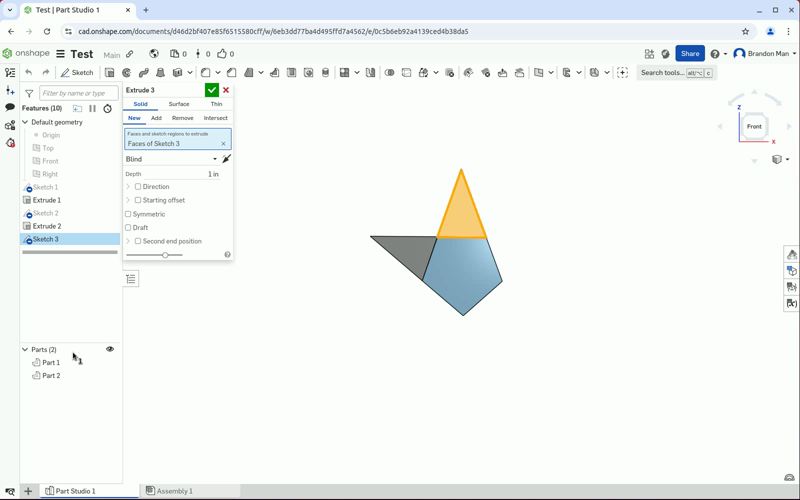
mouse_move(143, 106)
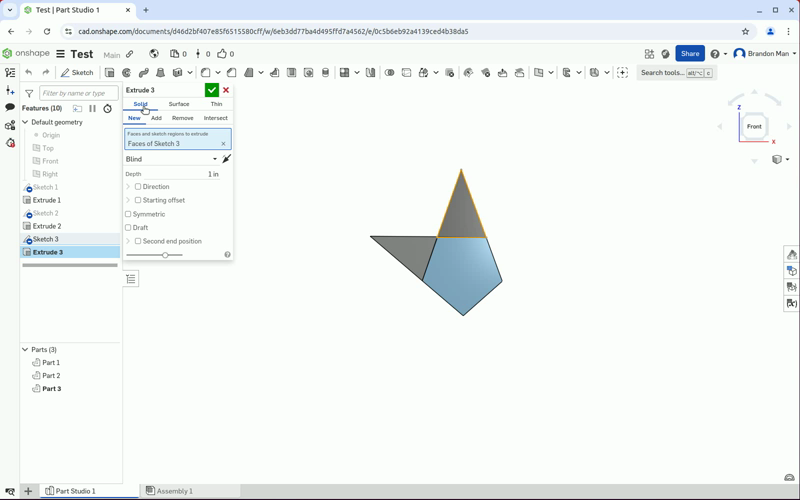
click(143, 106)
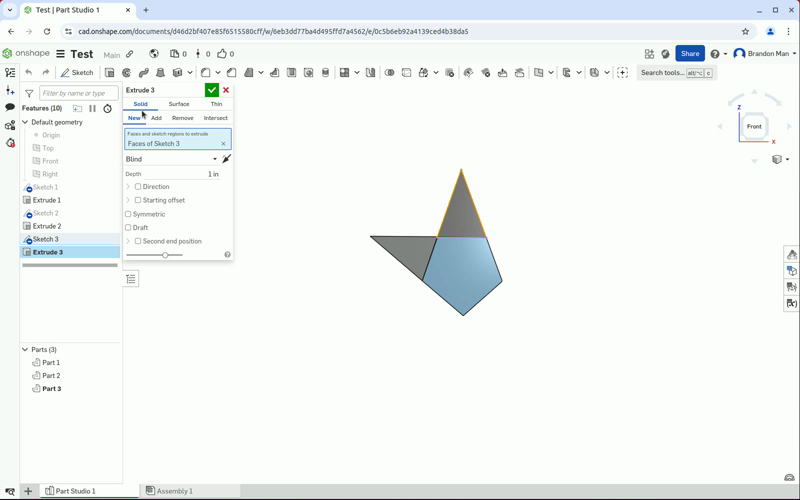
mouse_move(137, 120)
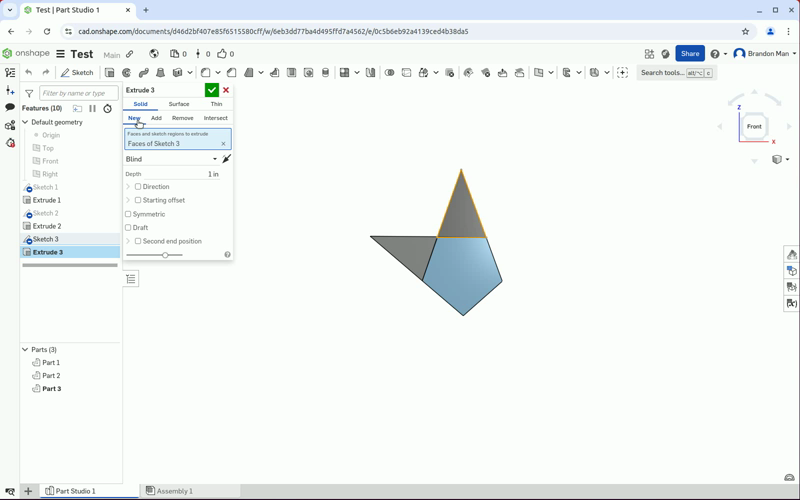
click(137, 120)
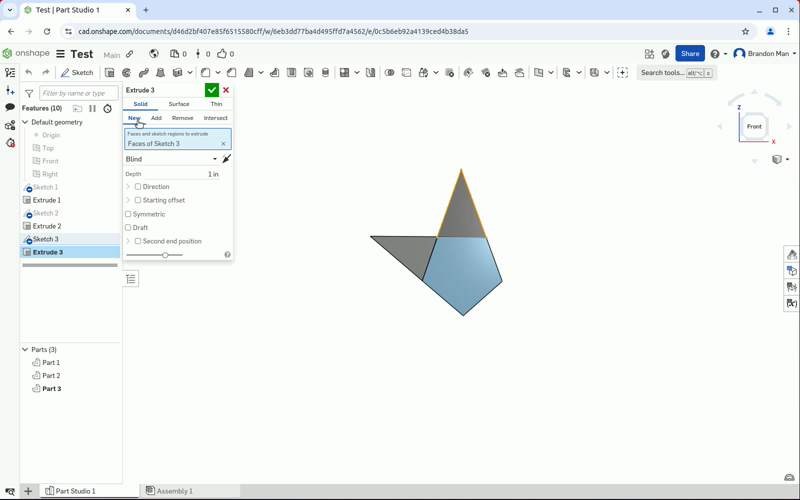
key(tab, 4)
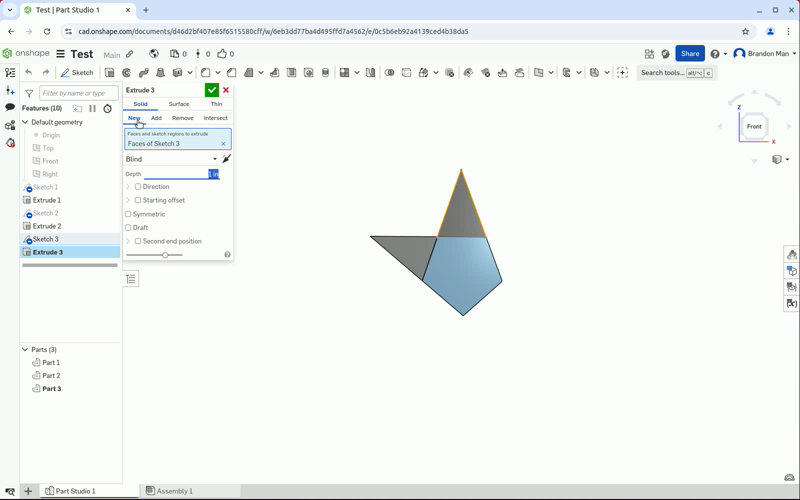
text(7.703)
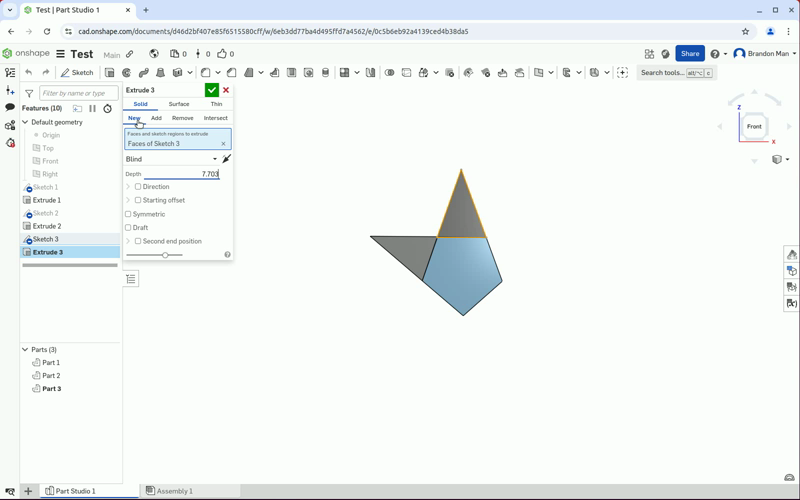
key(enter)
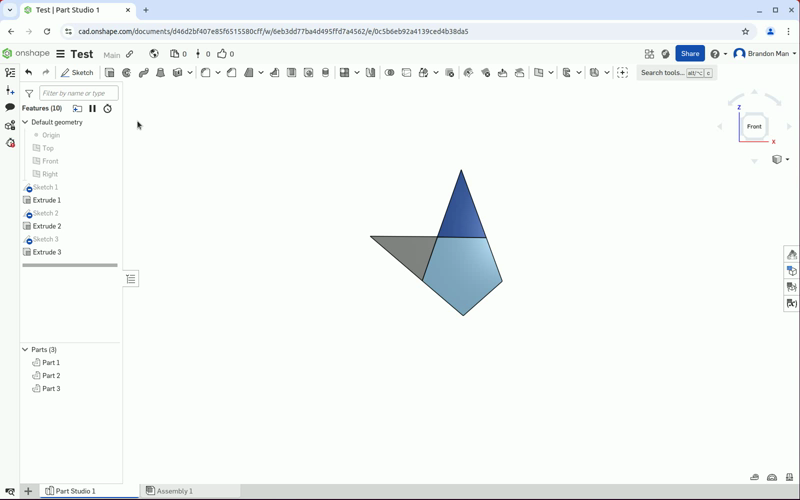
key(shift+h)
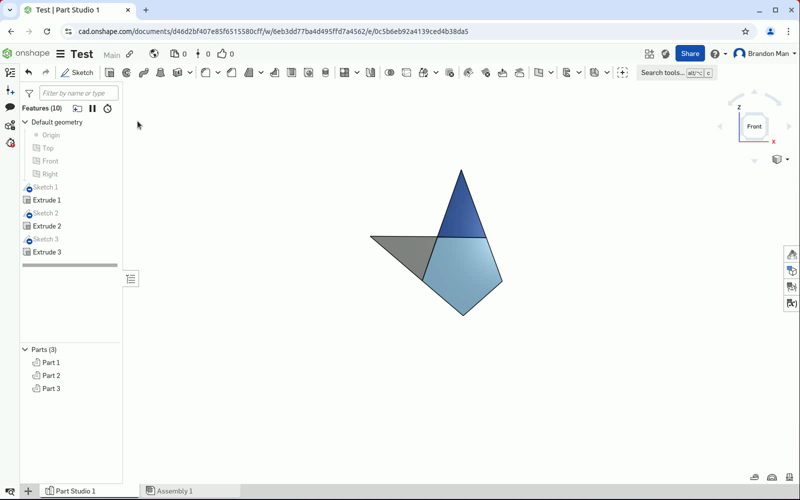
key(shift+h)
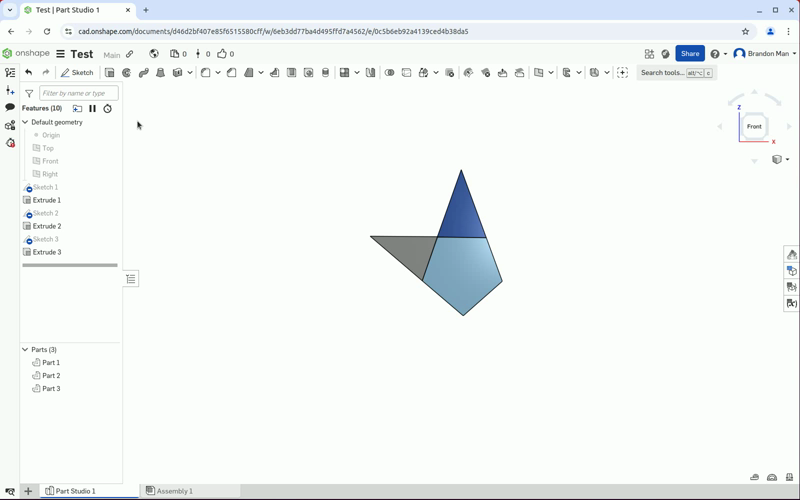
mouse_move(73, 189)
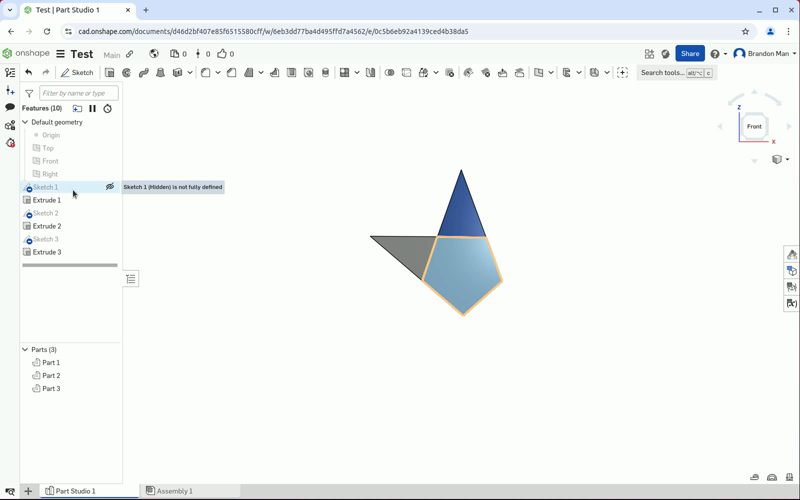
click(73, 189)
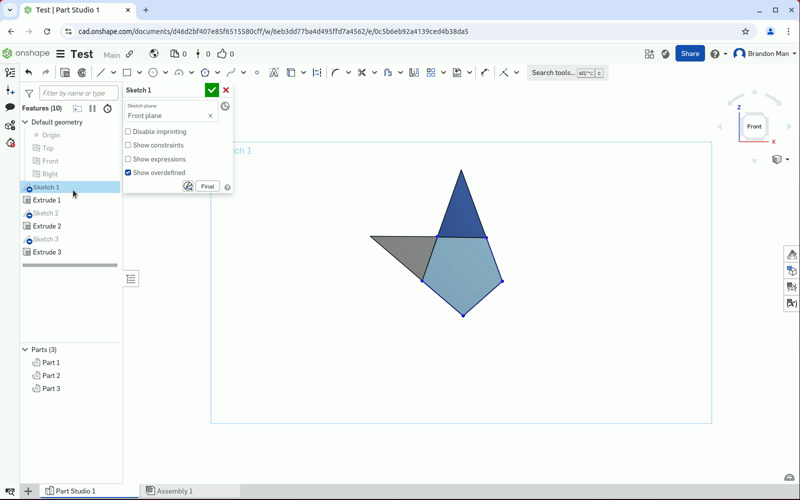
mouse_move(229, 92)
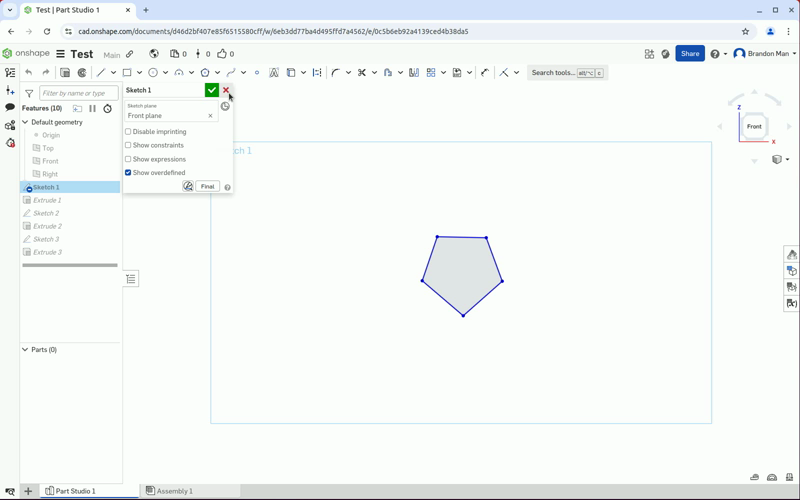
click(229, 92)
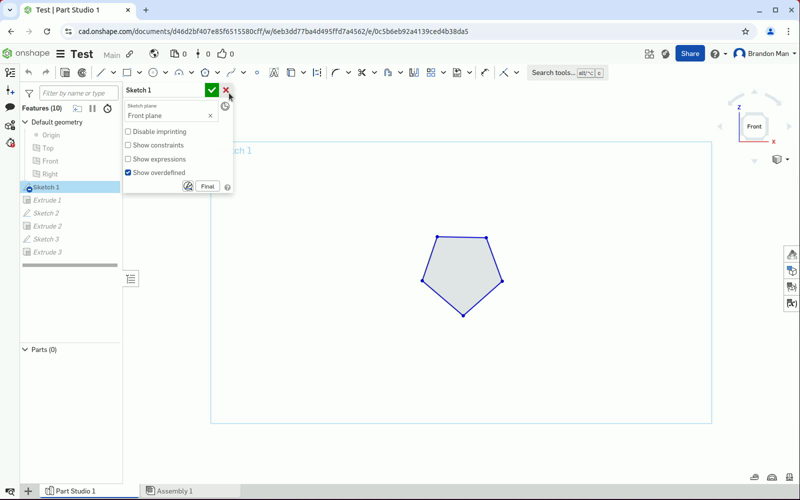
key(shift+s)
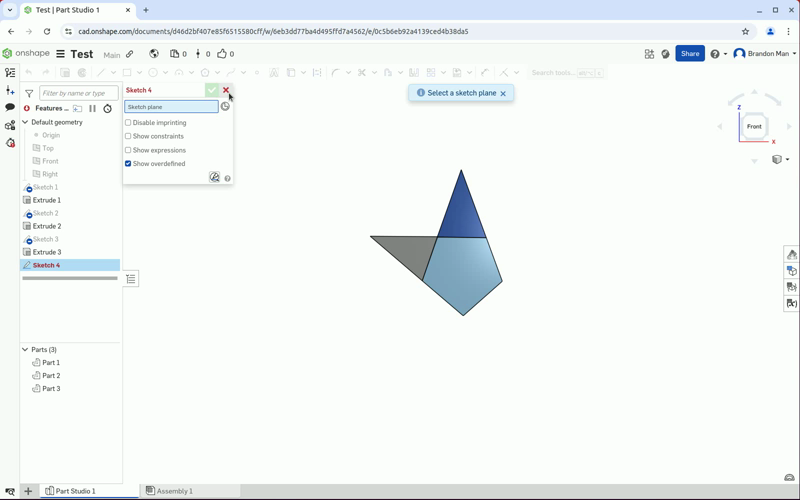
mouse_move(73, 163)
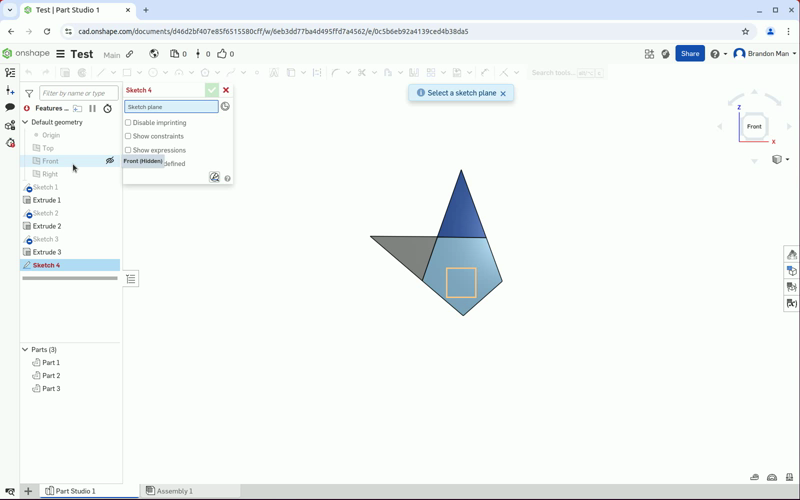
click(73, 163)
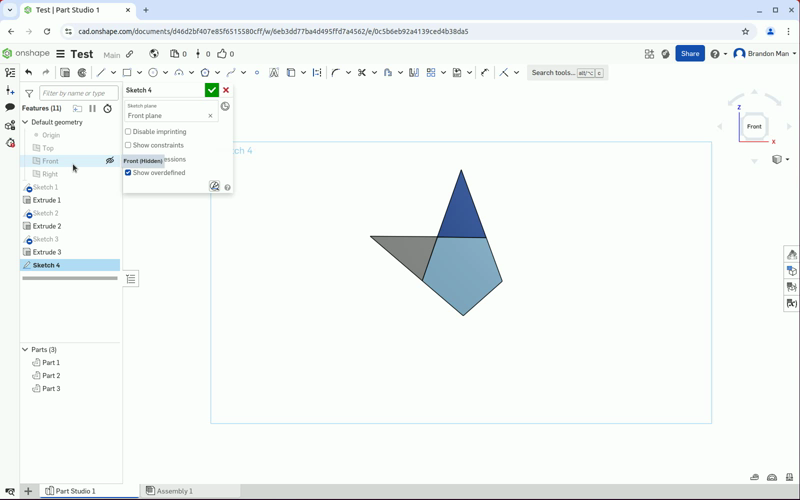
mouse_move(73, 352)
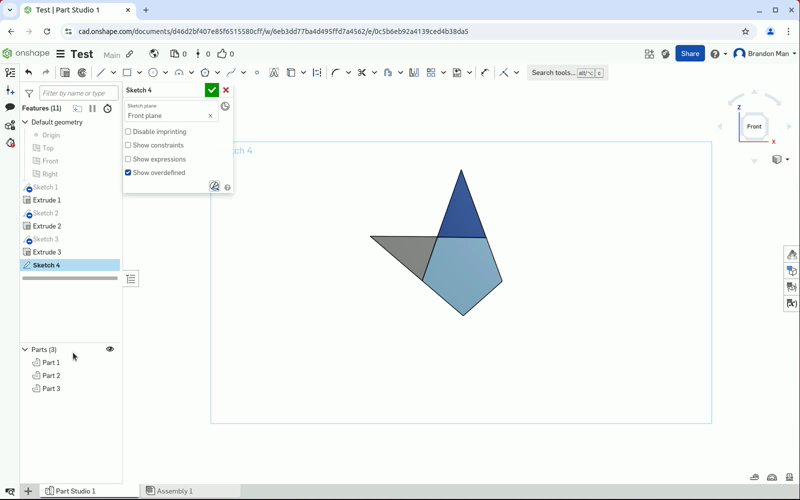
key(y)
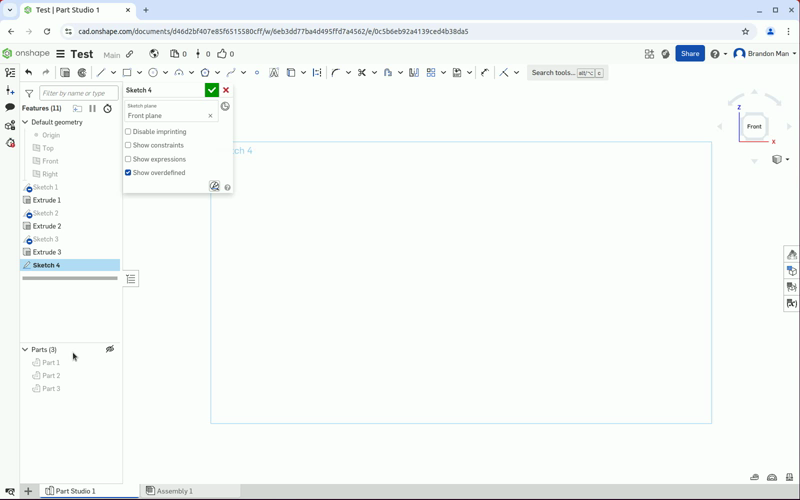
key(l)
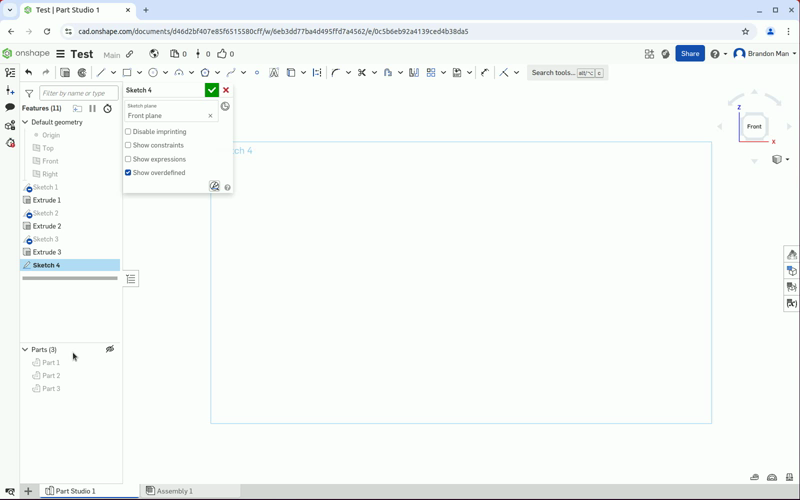
key_down(shift)
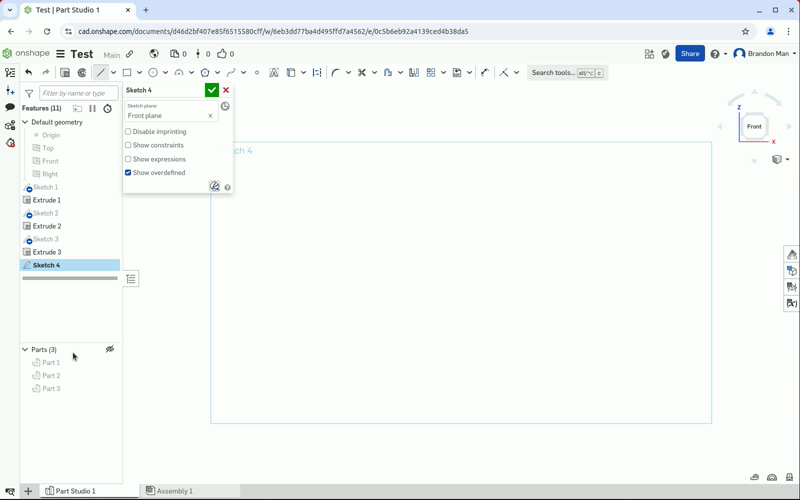
mouse_move(485, 237)
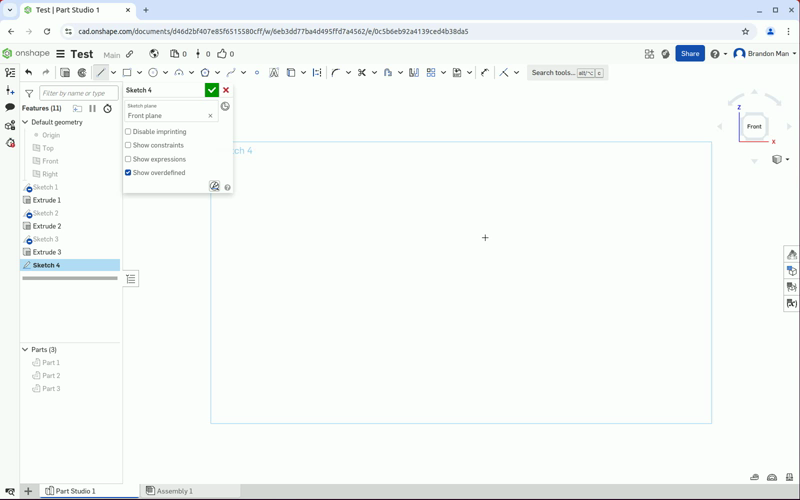
click(485, 237)
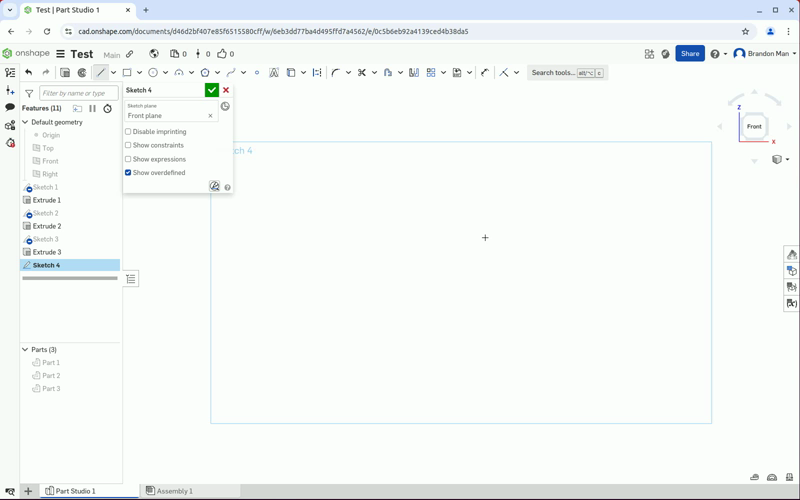
key_up(shift)
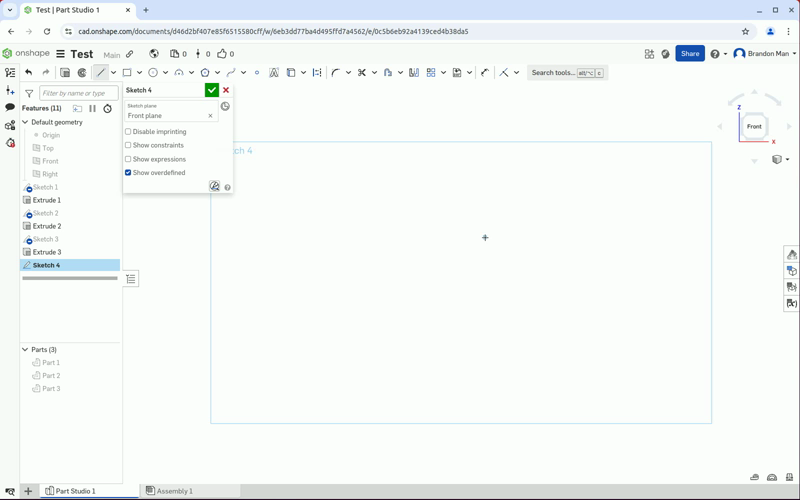
key_down(shift)
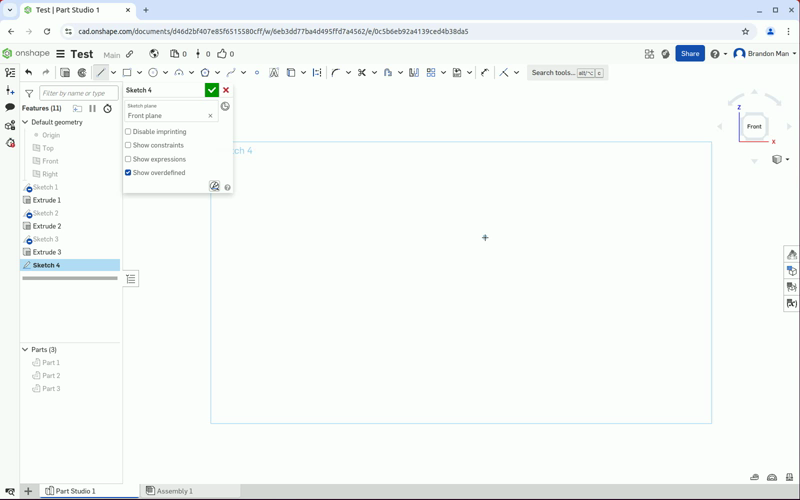
mouse_move(515, 237)
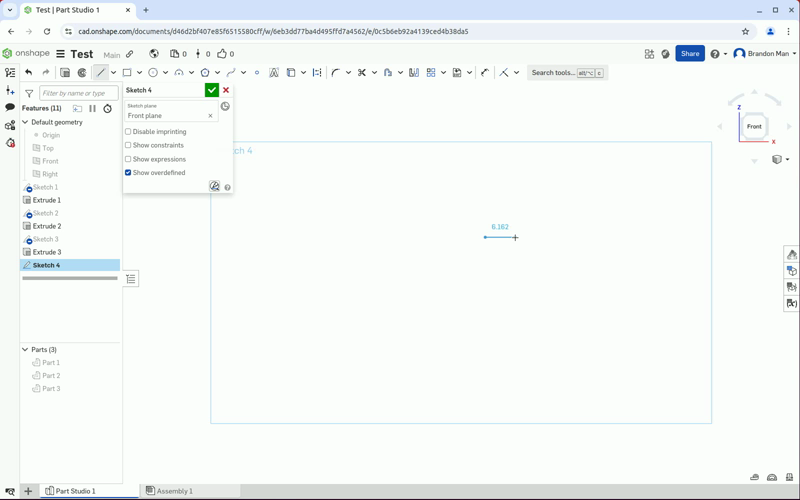
mouse_move(501, 281)
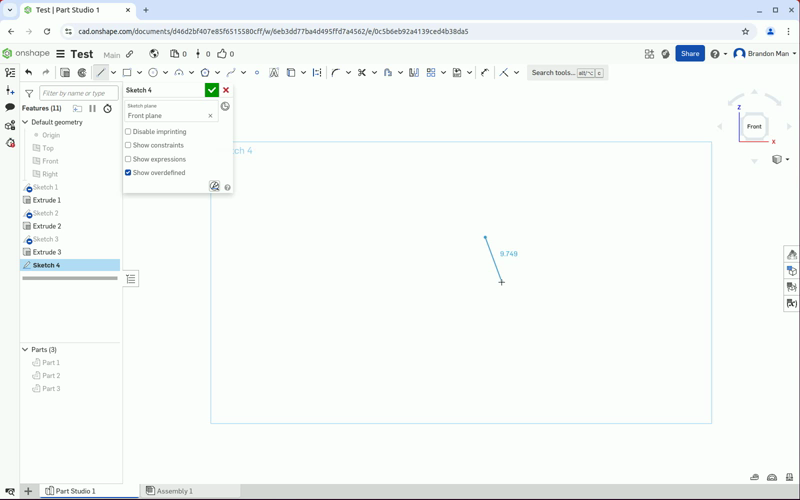
click(501, 281)
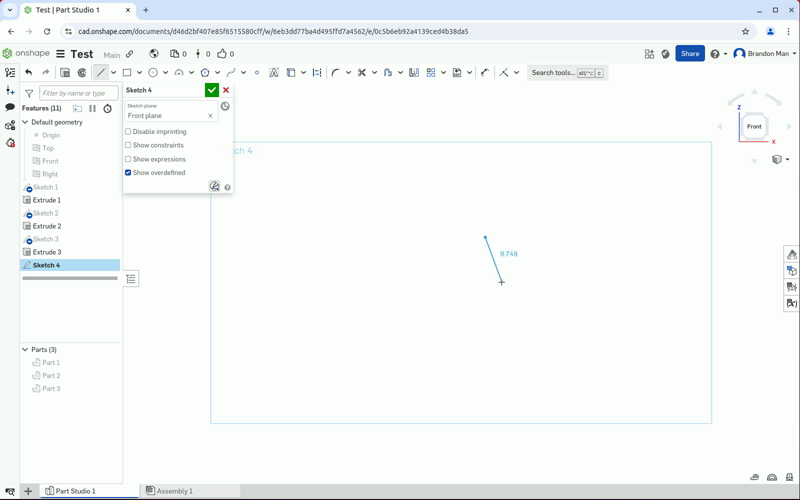
key_up(shift)
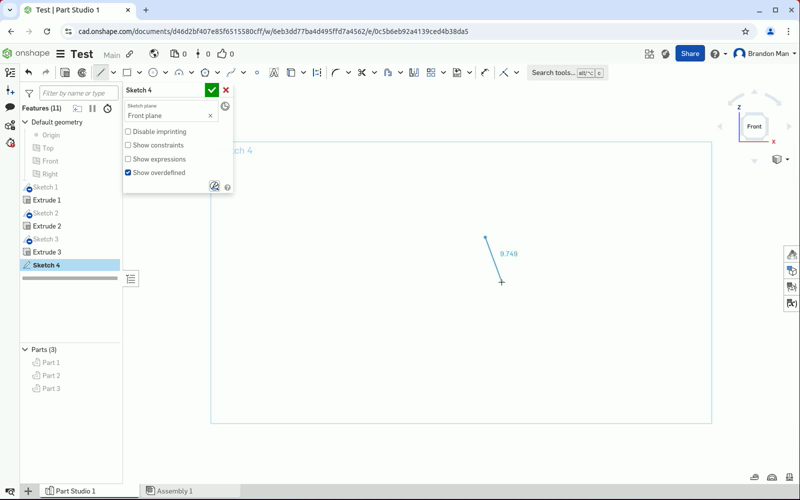
key_down(shift)
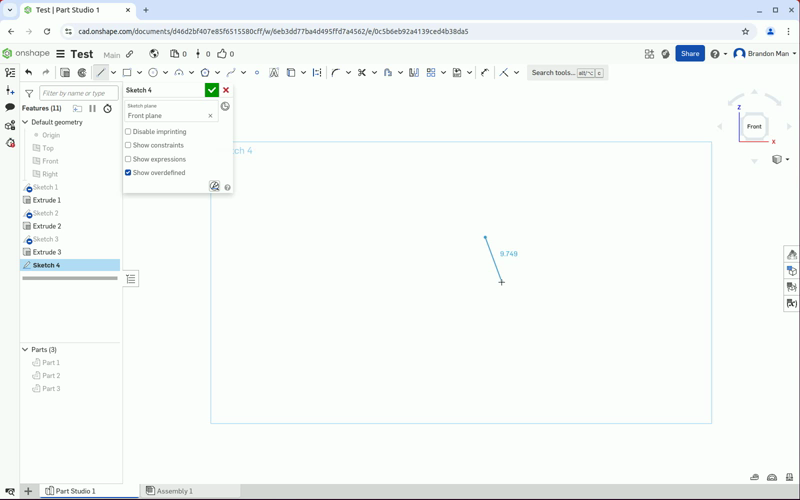
mouse_move(550, 237)
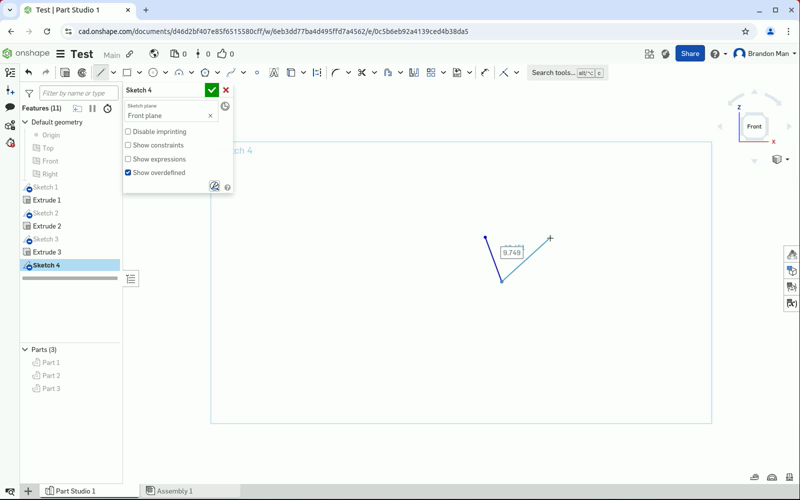
click(550, 237)
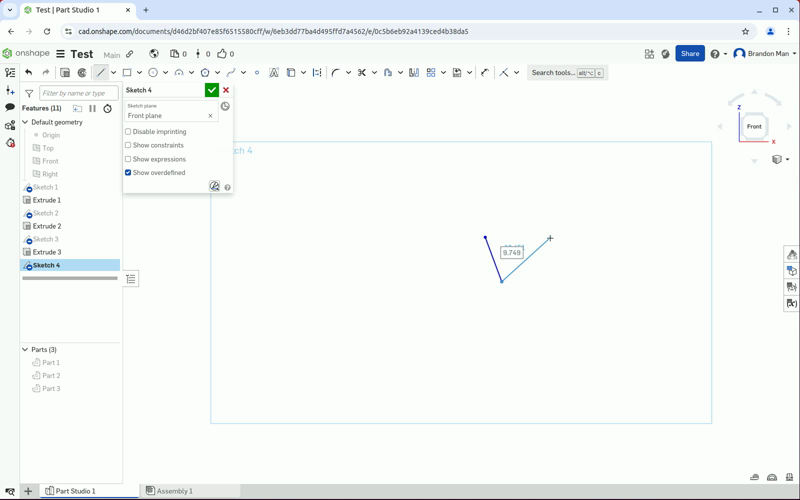
key_up(shift)
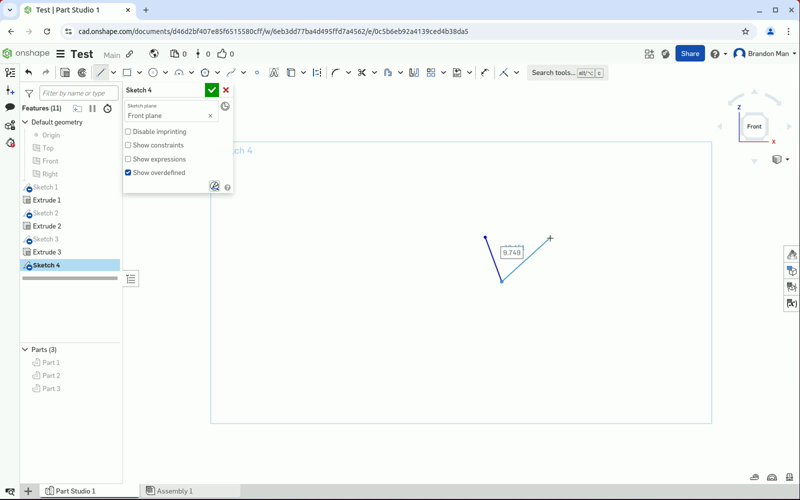
key_down(shift)
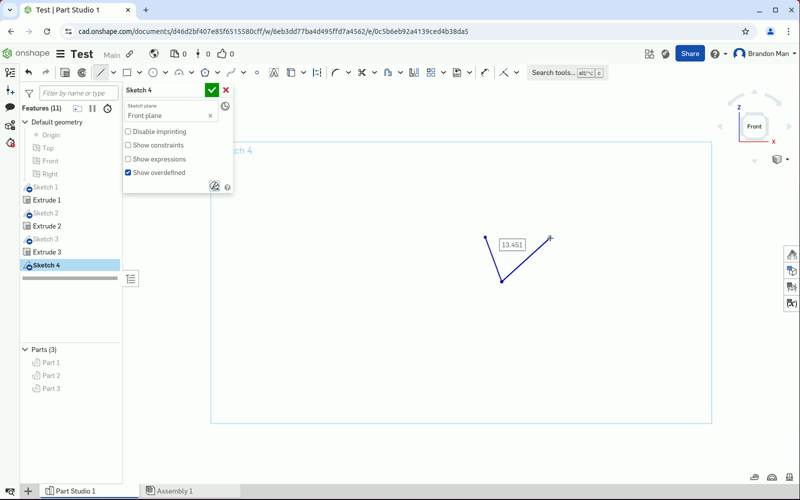
mouse_move(485, 237)
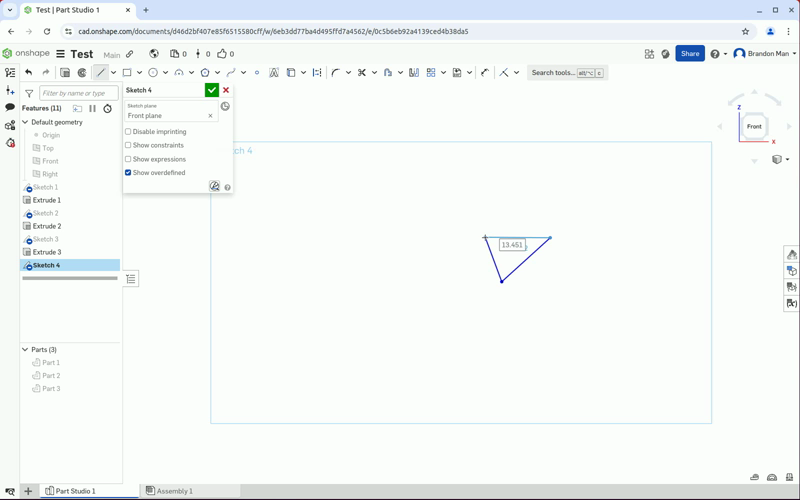
key_up(shift)
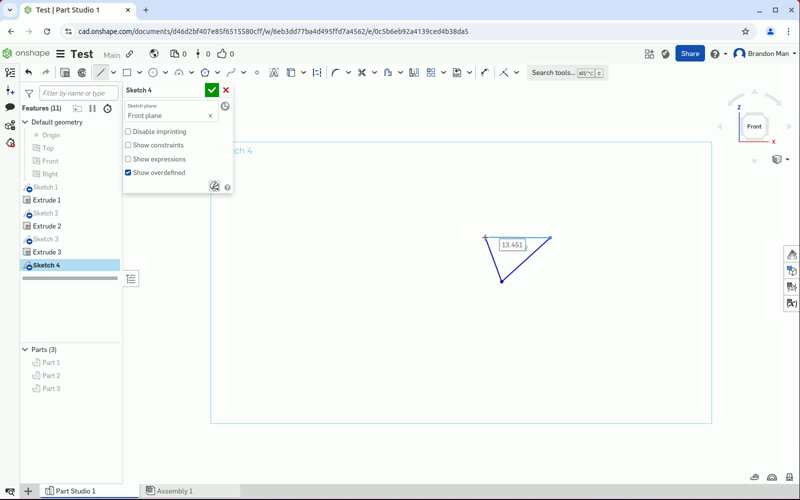
click(485, 237)
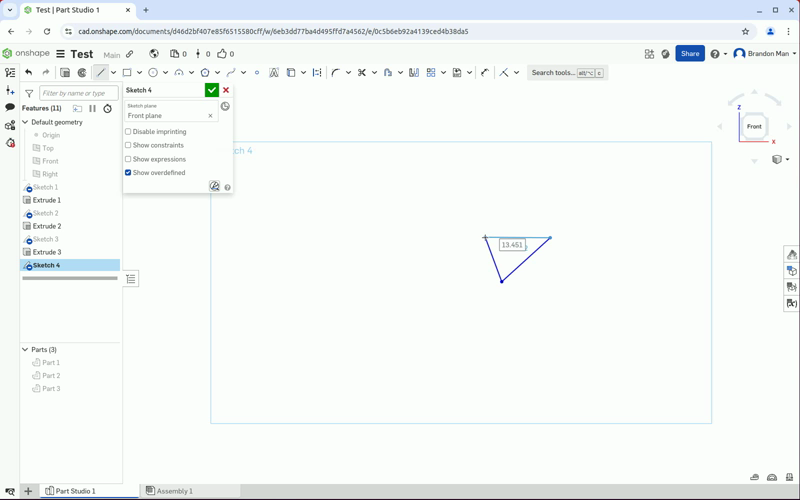
key(esc)
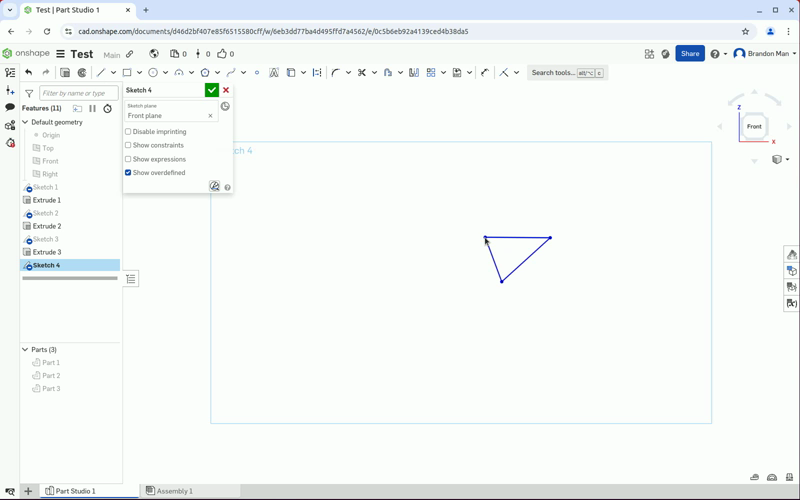
mouse_move(502, 265)
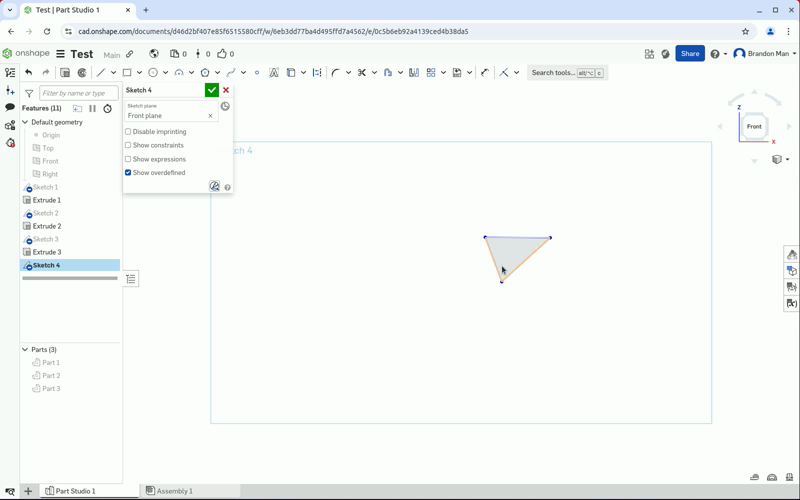
scroll(6)
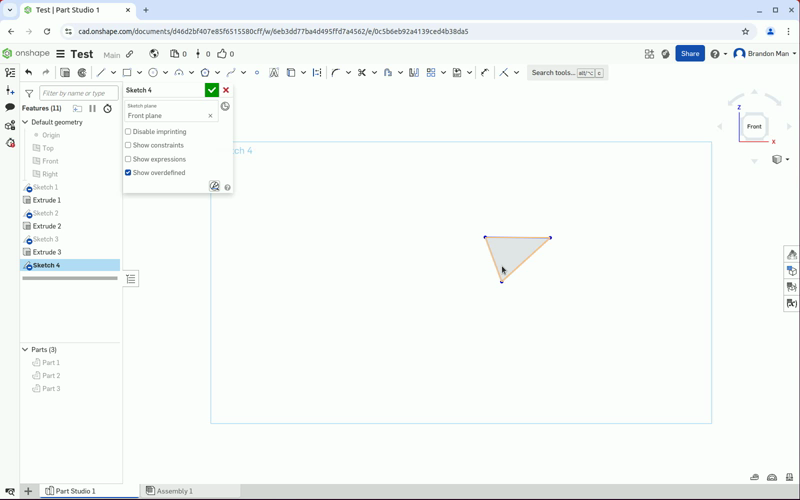
scroll(6)
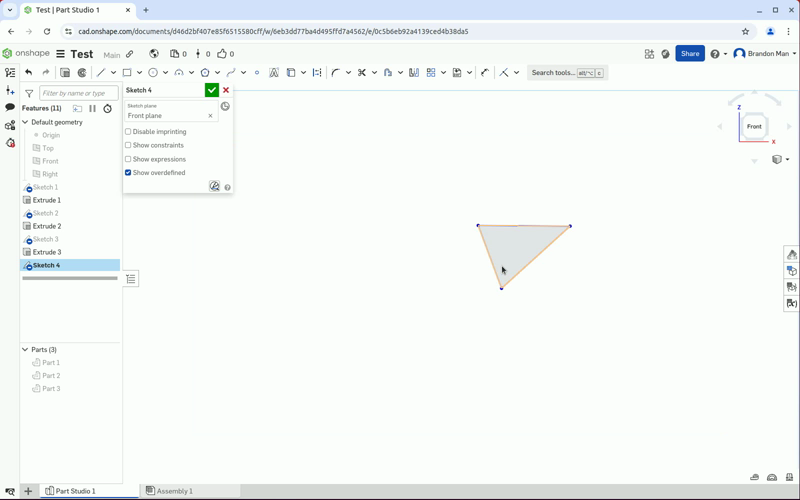
scroll(6)
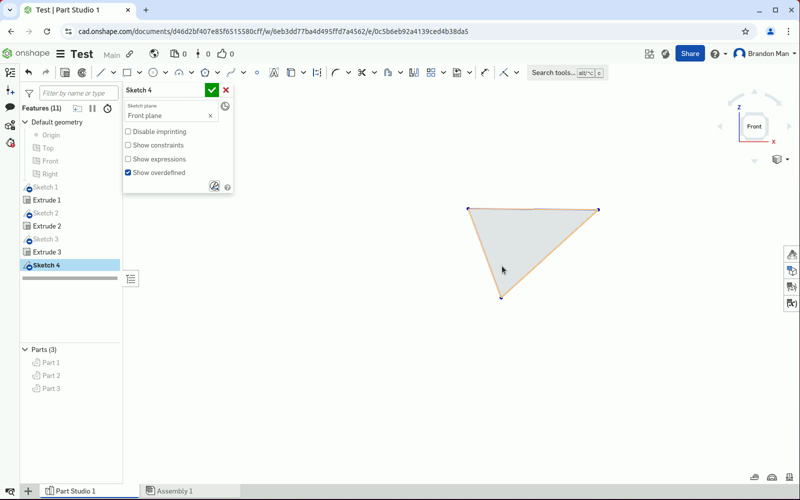
scroll(6)
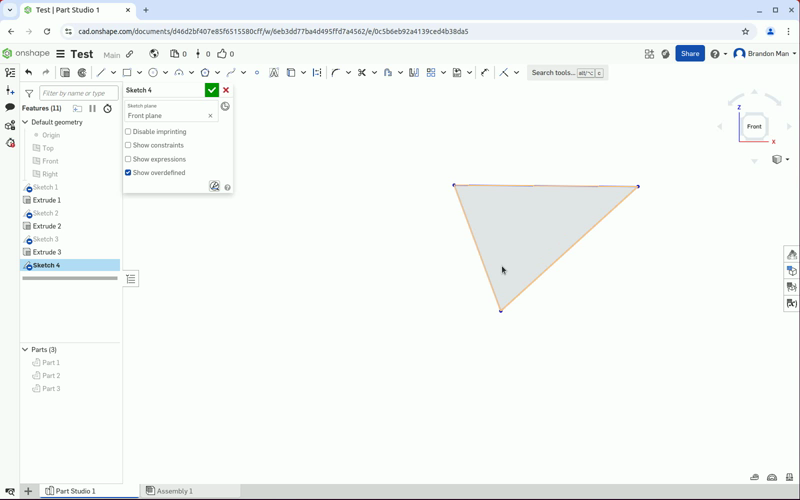
scroll(6)
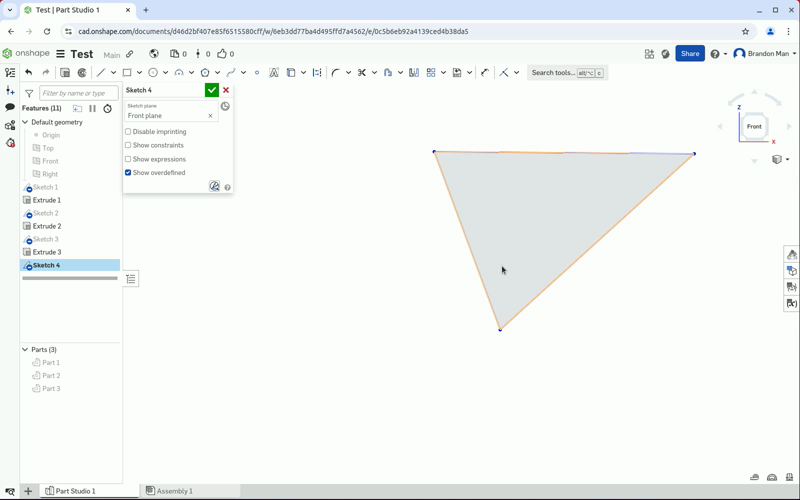
scroll(6)
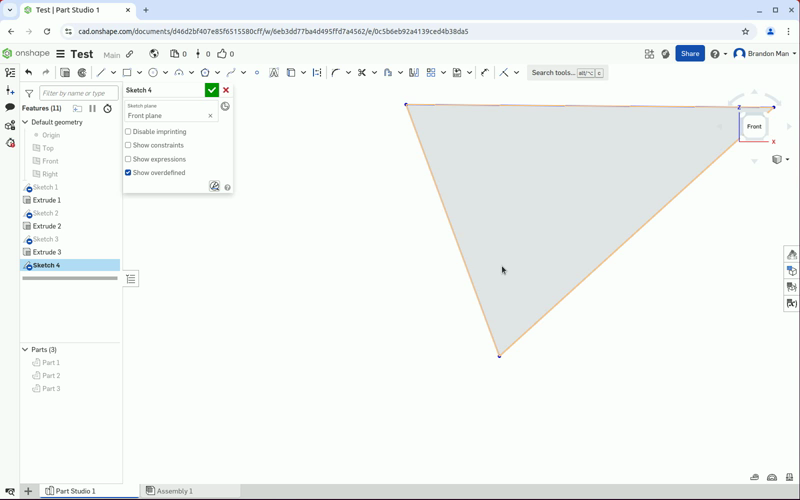
scroll(6)
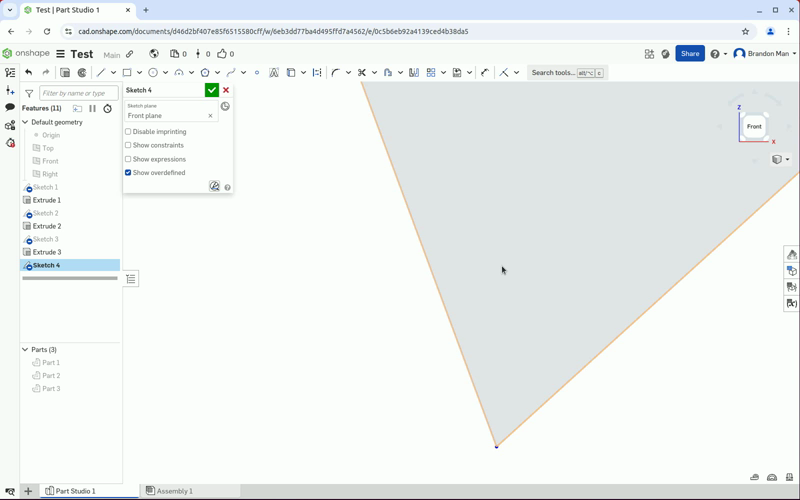
click(502, 265)
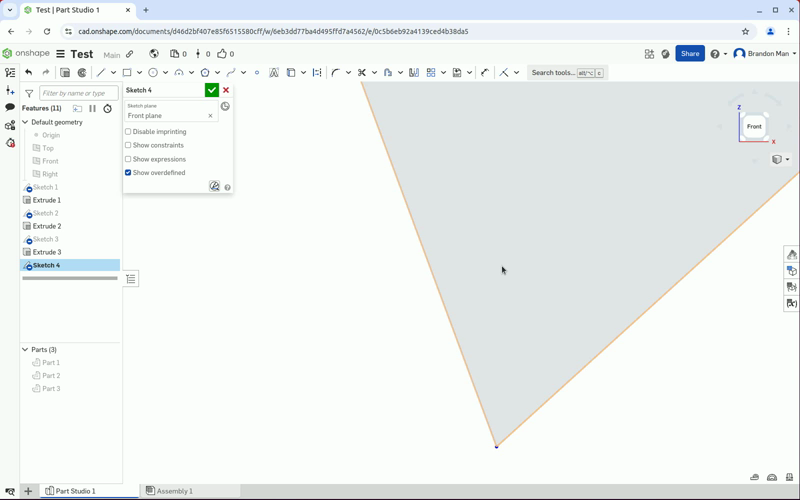
scroll(-6)
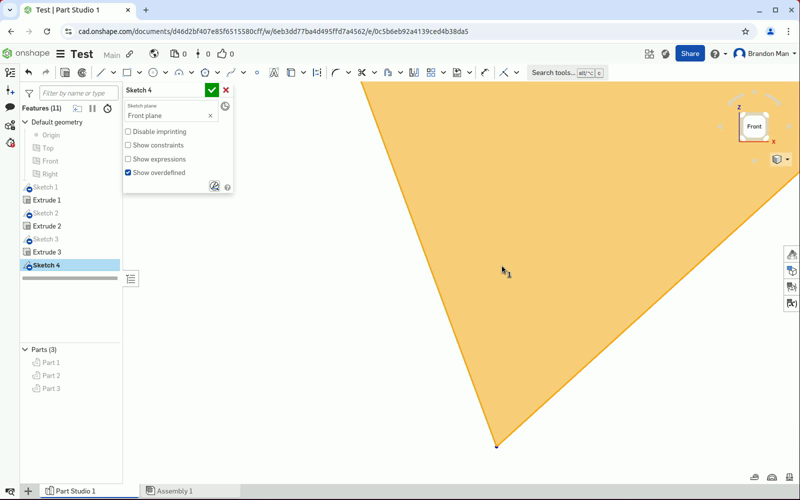
scroll(-6)
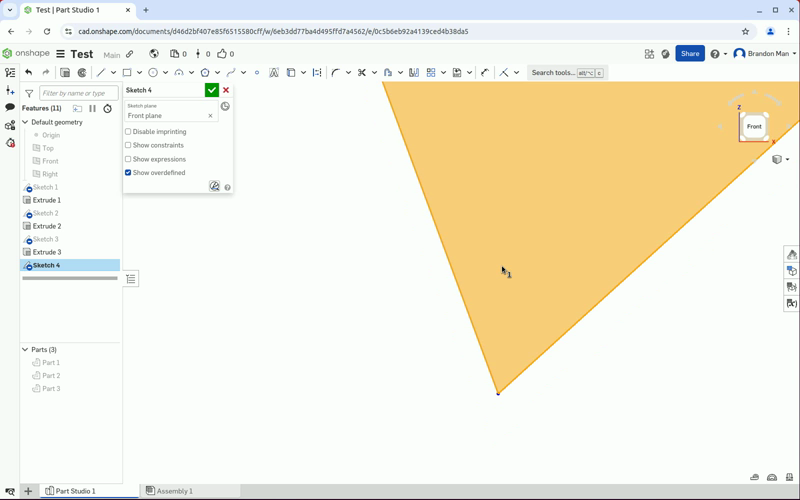
scroll(-6)
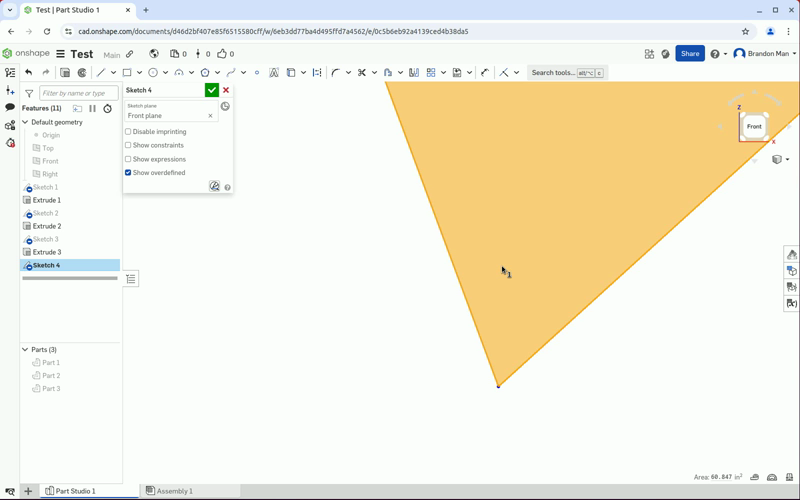
scroll(-6)
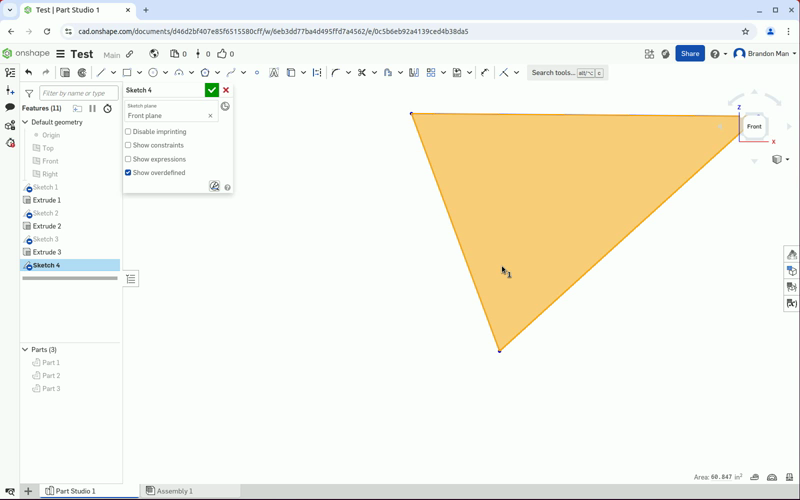
scroll(-6)
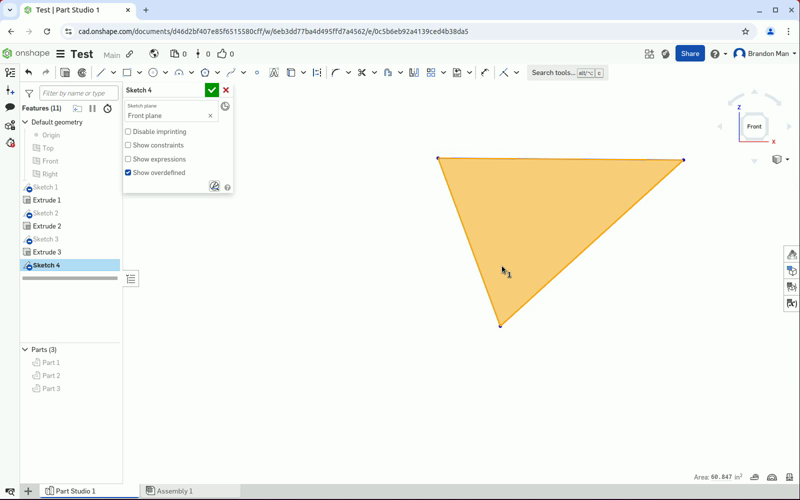
scroll(-6)
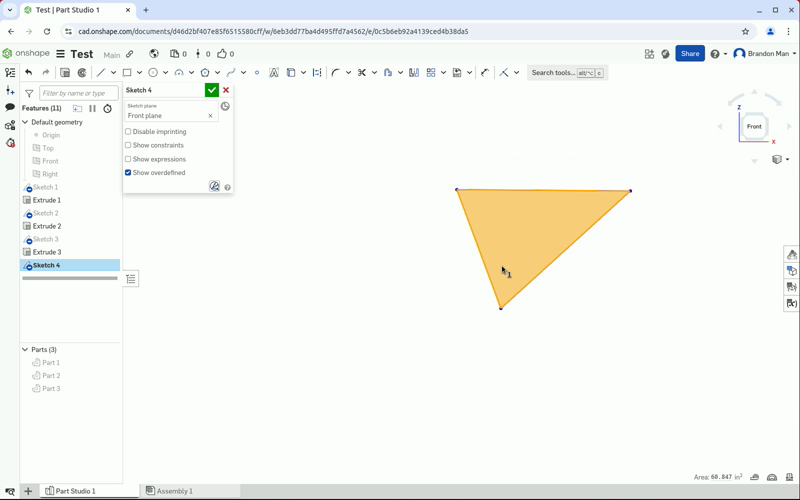
scroll(-6)
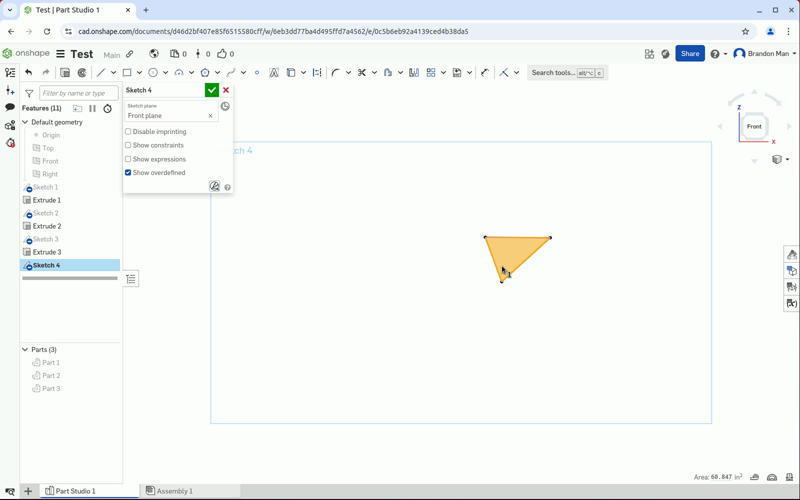
mouse_move(73, 352)
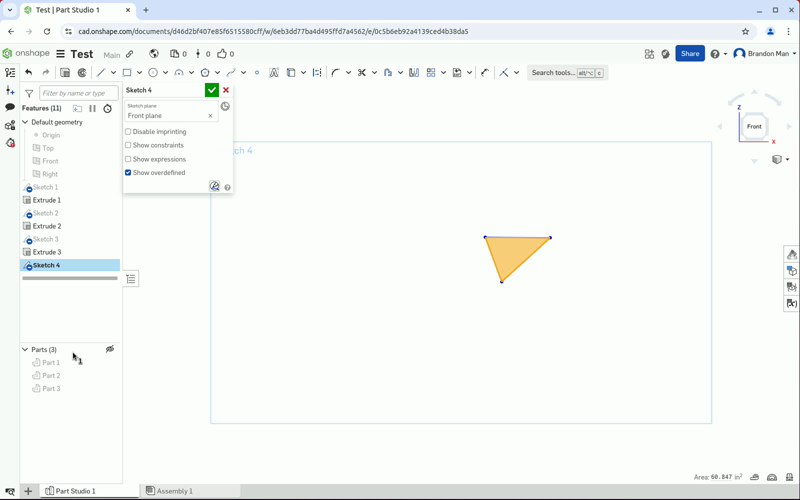
key(shift+y)
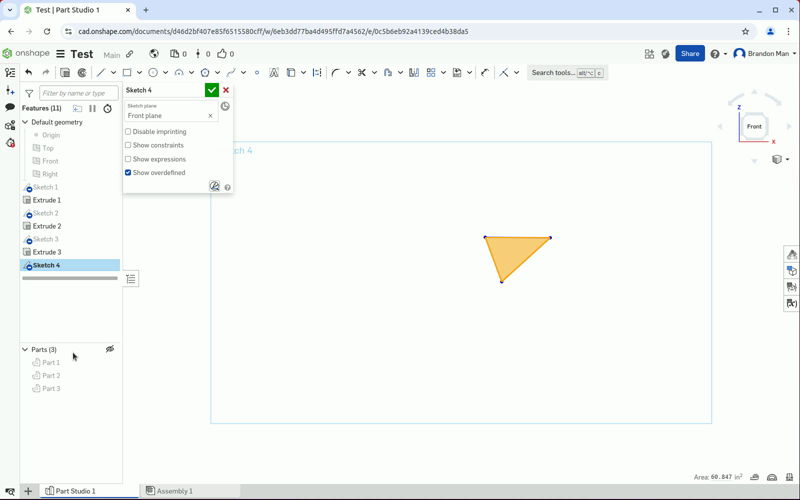
key(shift+e)
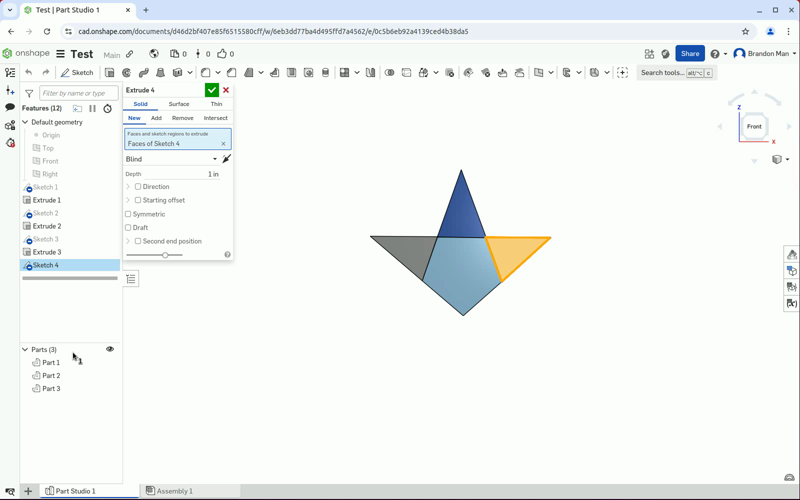
mouse_move(143, 106)
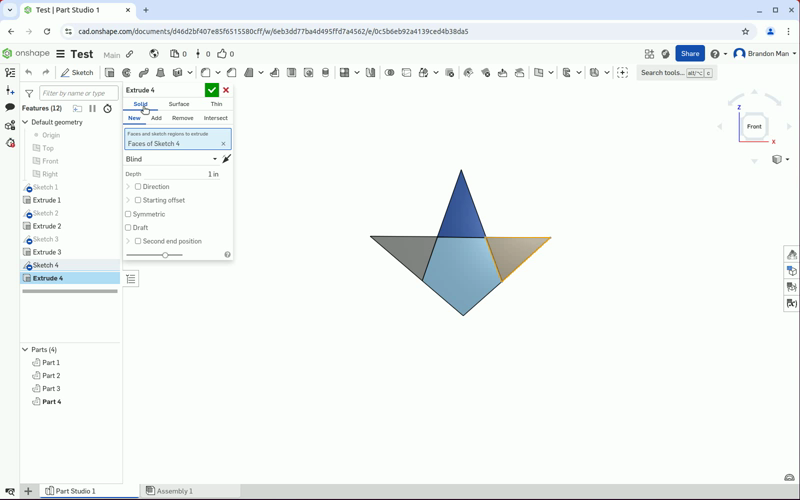
click(143, 106)
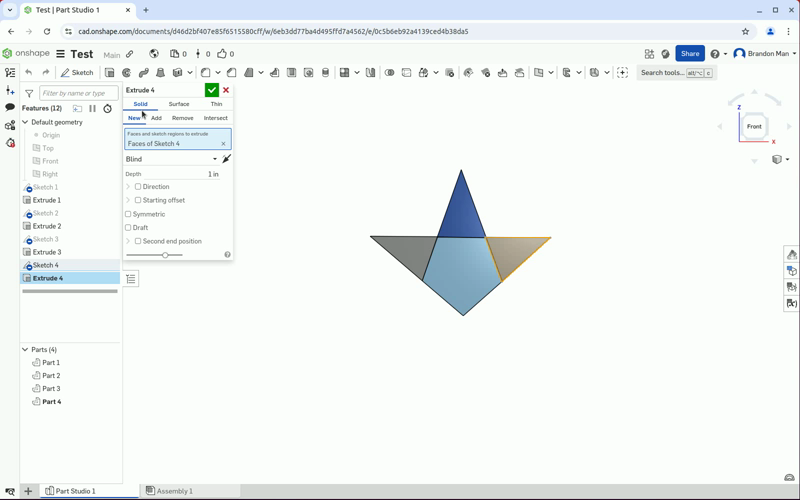
mouse_move(137, 120)
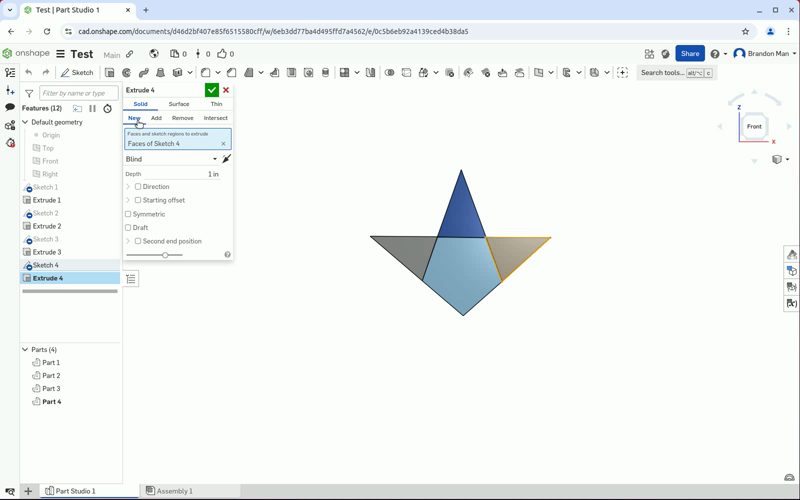
click(137, 120)
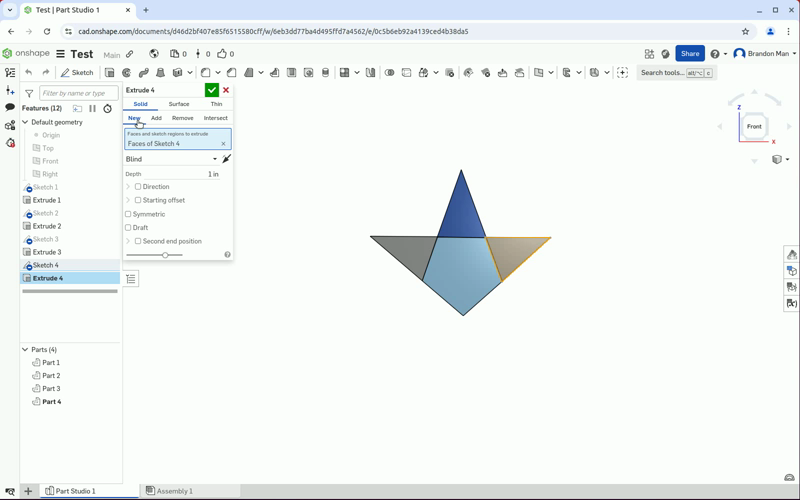
key(tab, 4)
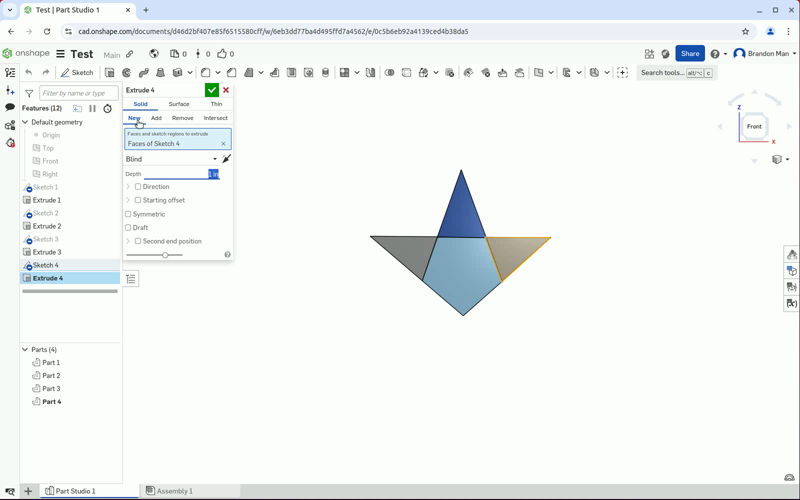
text(7.703)
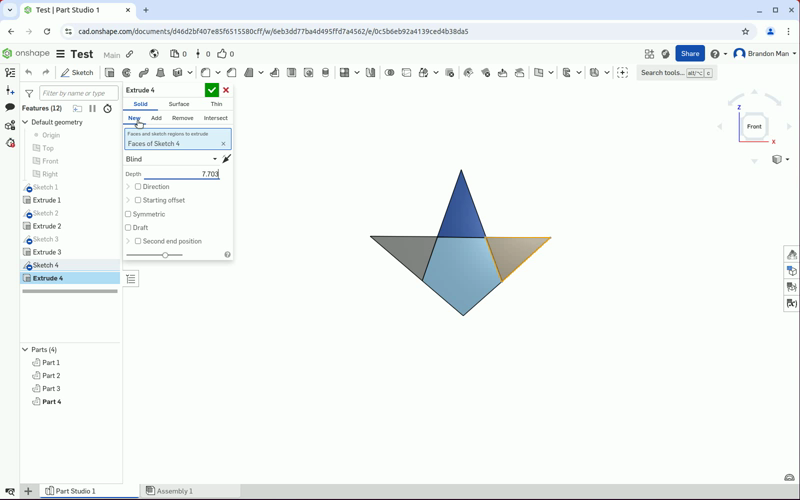
key(enter)
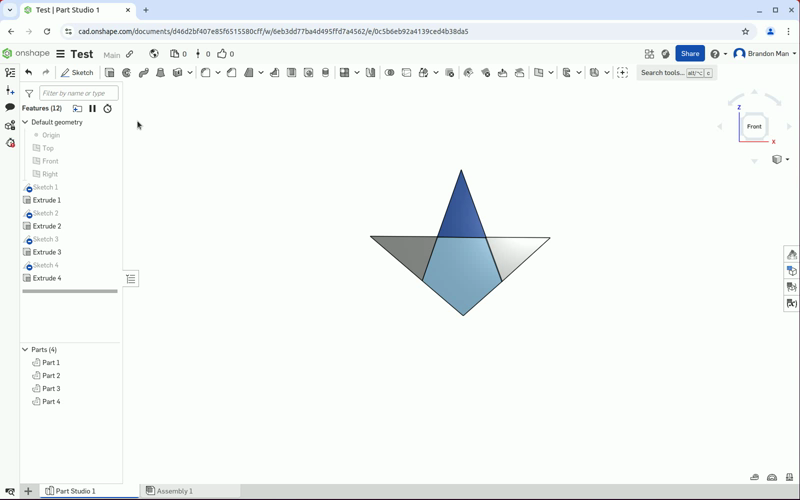
key(shift+h)
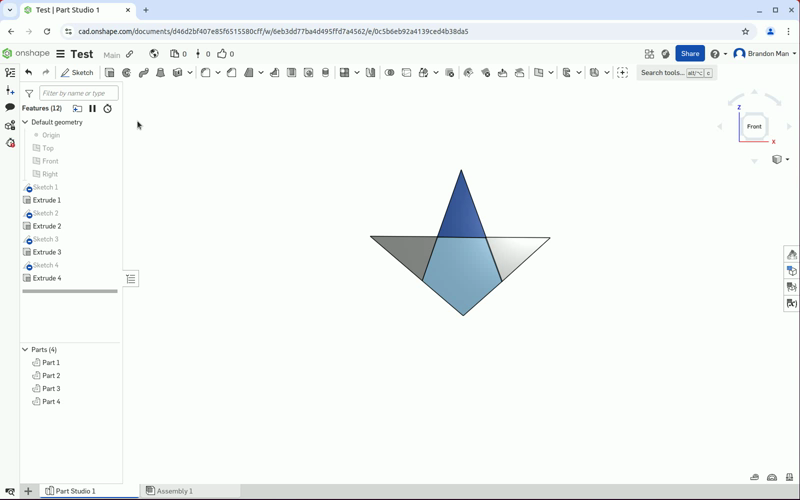
key(shift+h)
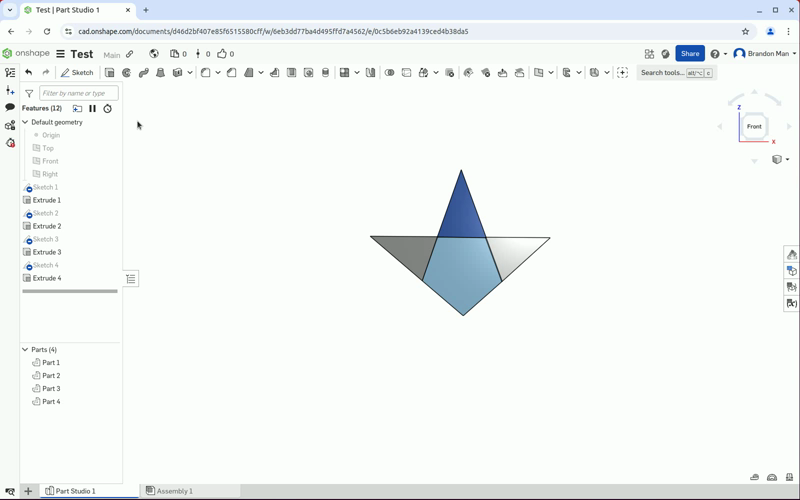
mouse_move(73, 189)
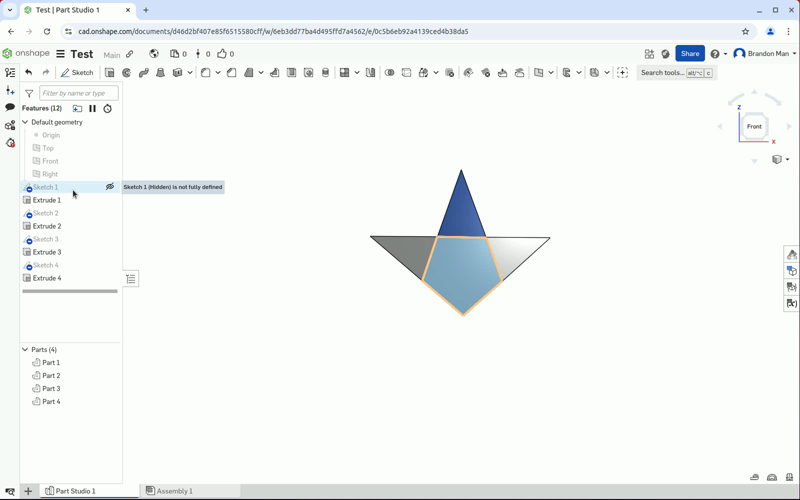
click(73, 189)
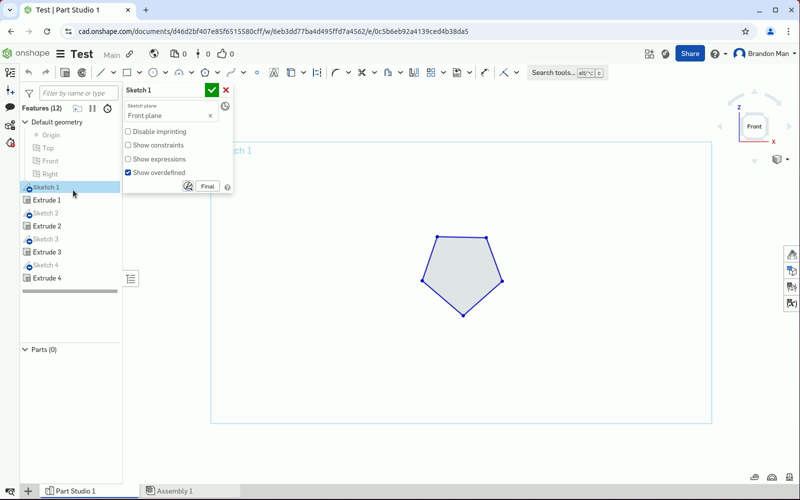
mouse_move(229, 92)
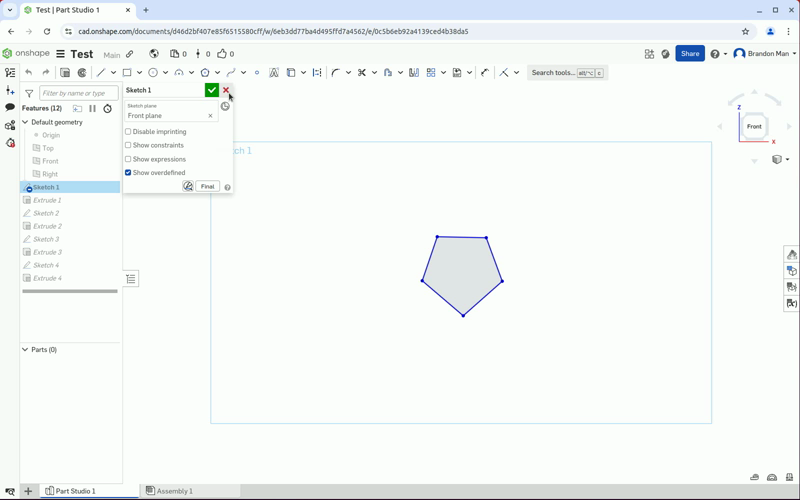
click(229, 92)
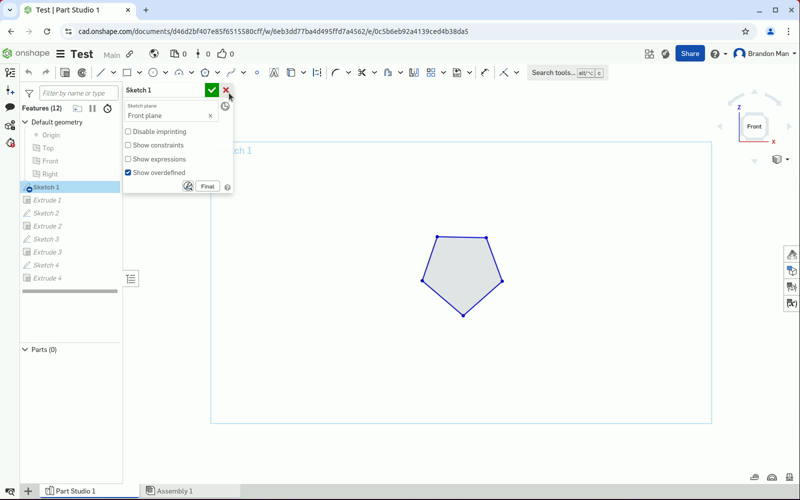
key(shift+s)
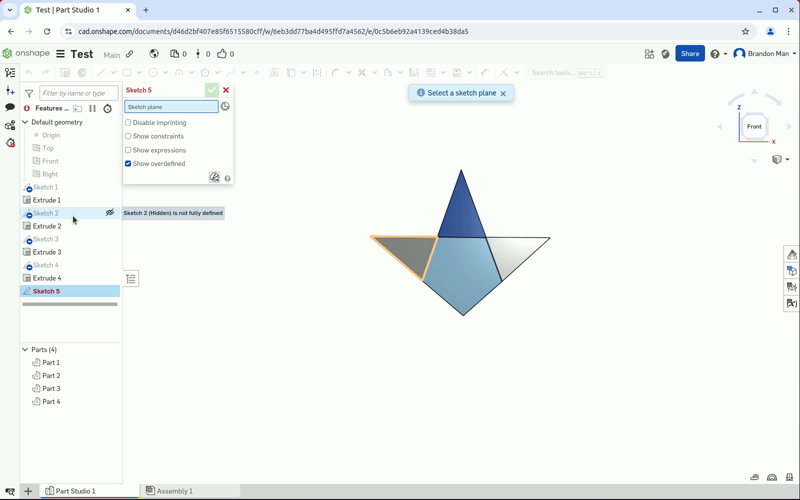
scroll(3)
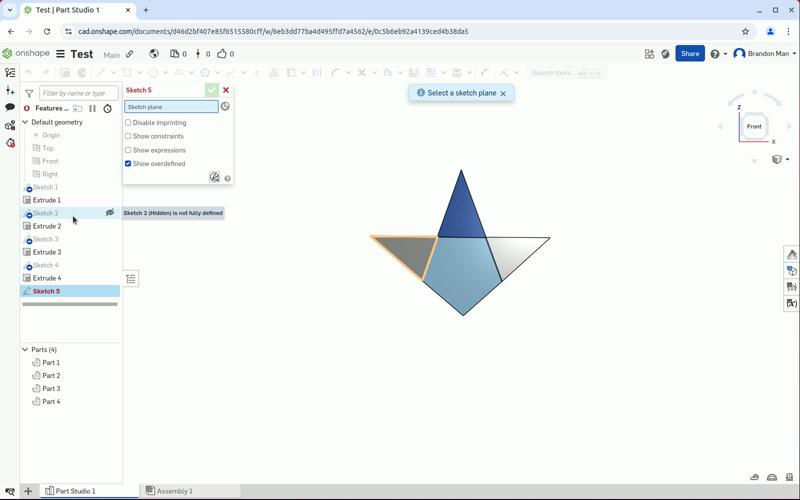
mouse_move(73, 163)
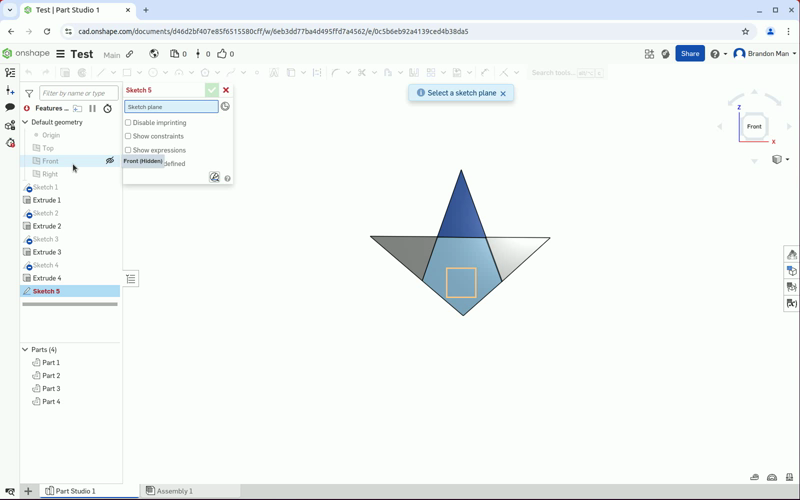
click(73, 163)
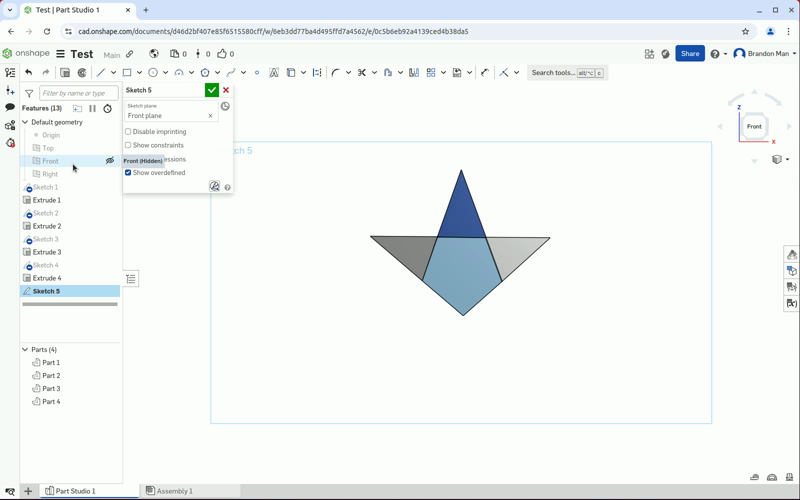
mouse_move(73, 352)
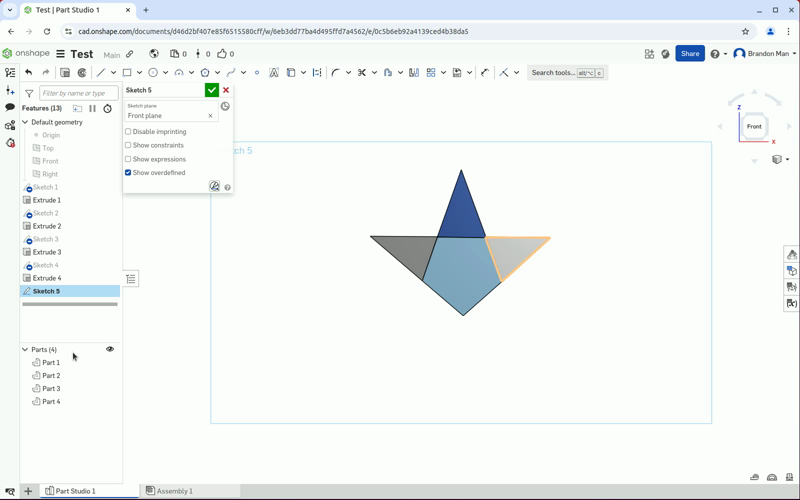
key(y)
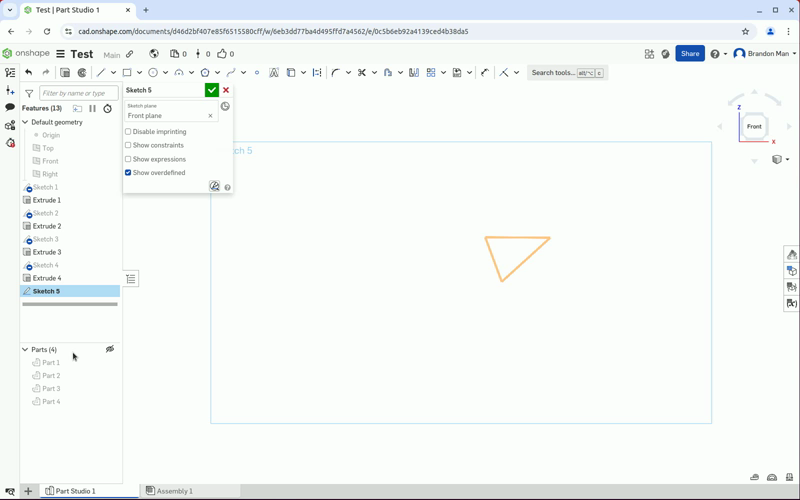
key(l)
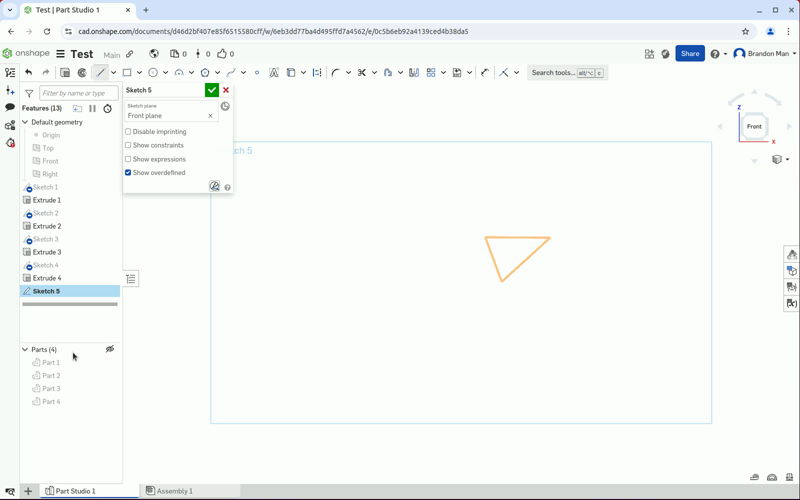
key_down(shift)
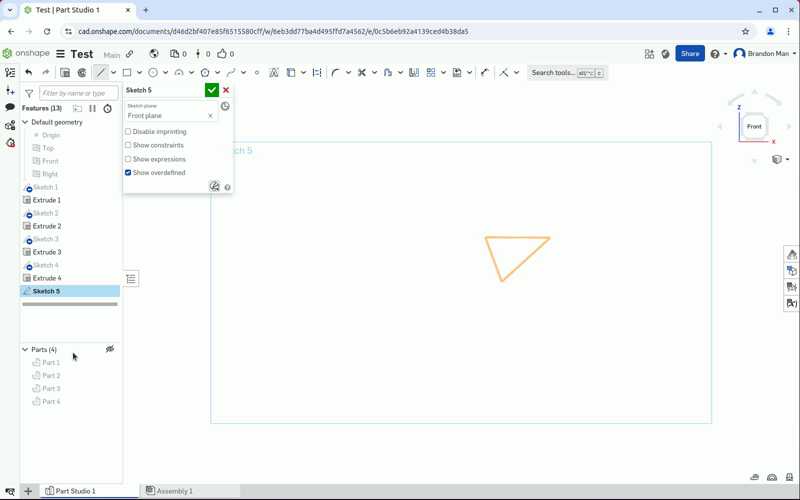
mouse_move(463, 316)
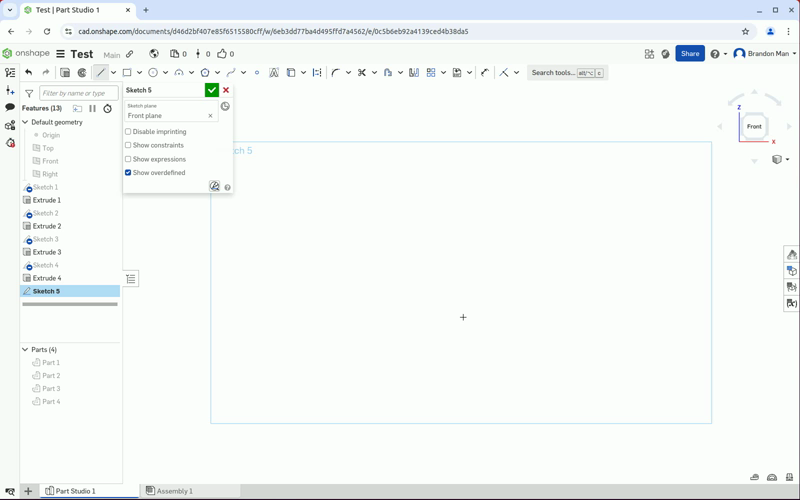
click(463, 316)
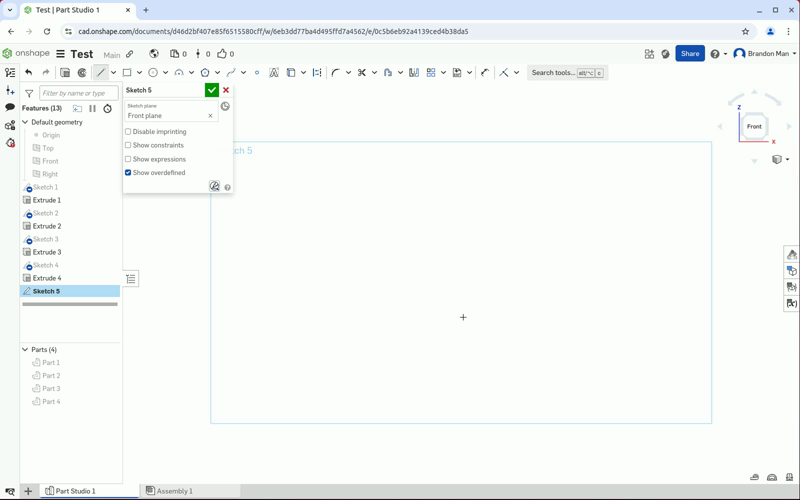
key_up(shift)
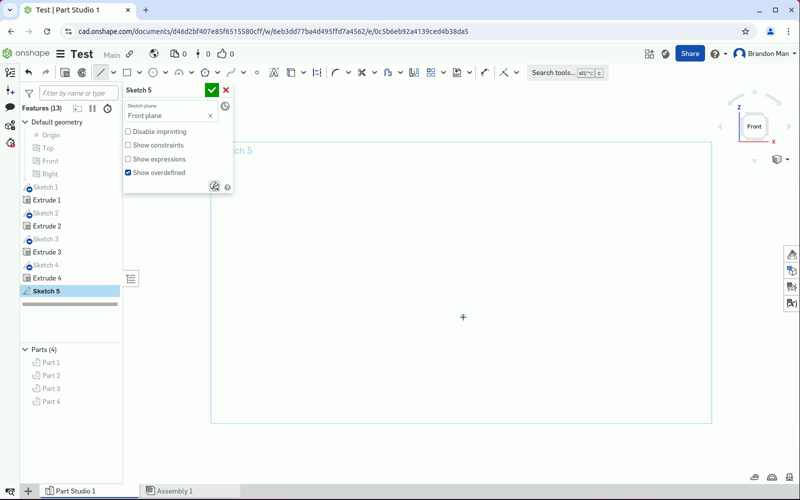
key_down(shift)
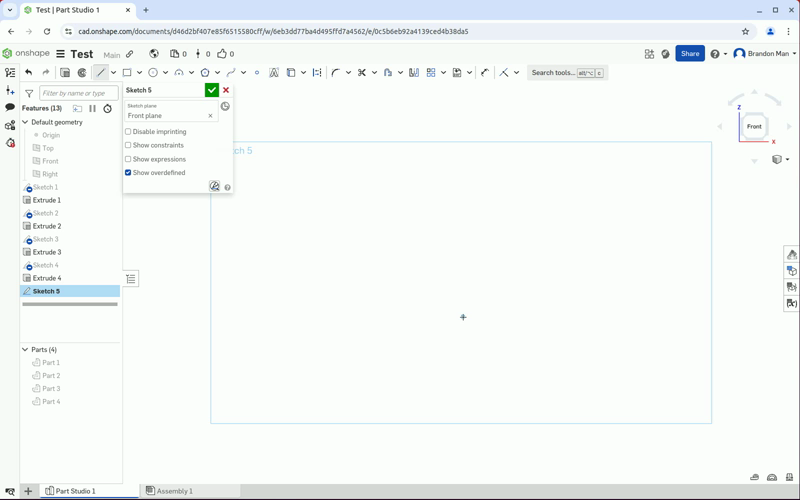
mouse_move(539, 383)
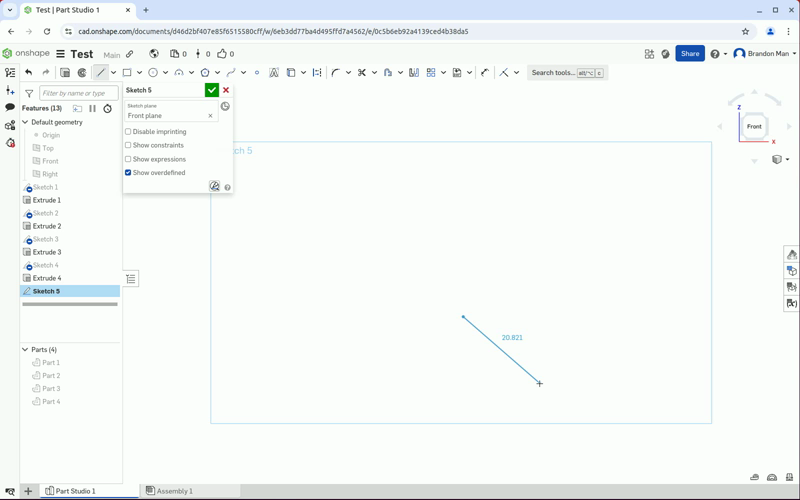
click(539, 383)
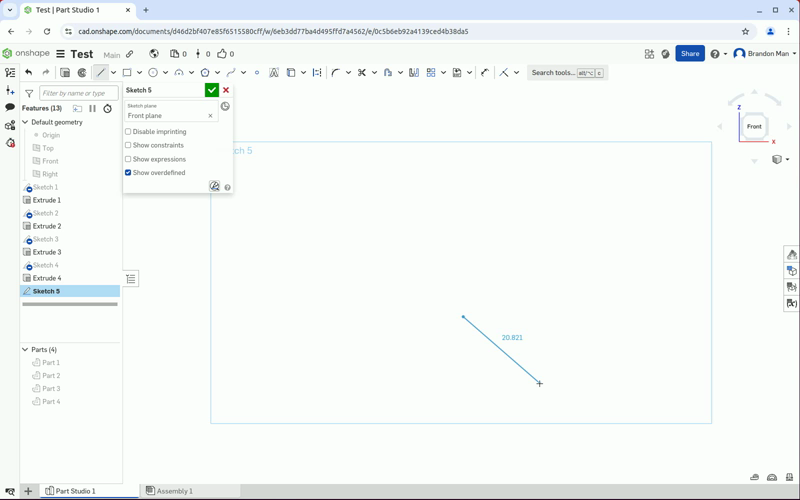
key_up(shift)
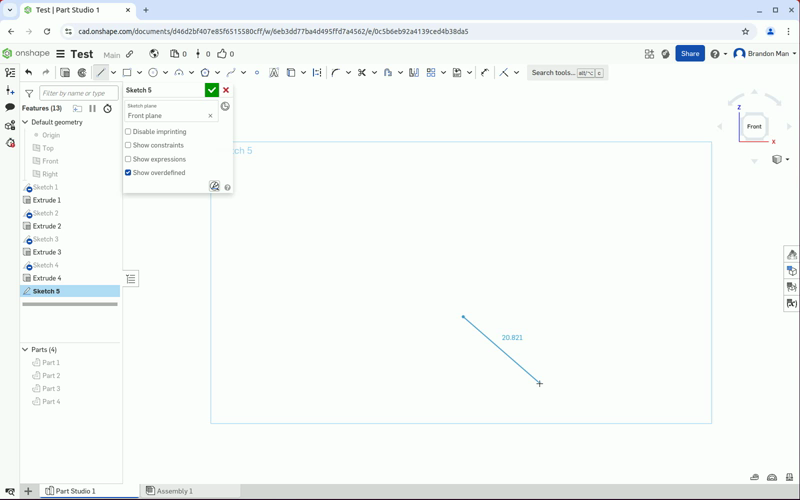
key_down(shift)
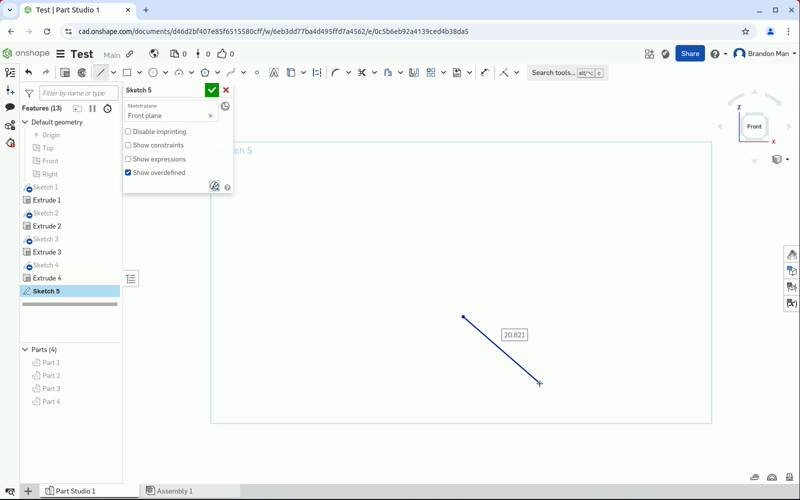
mouse_move(501, 281)
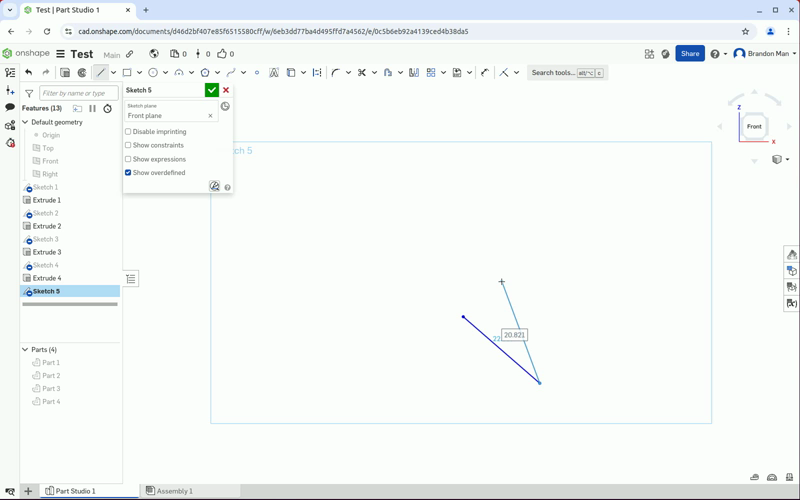
click(501, 281)
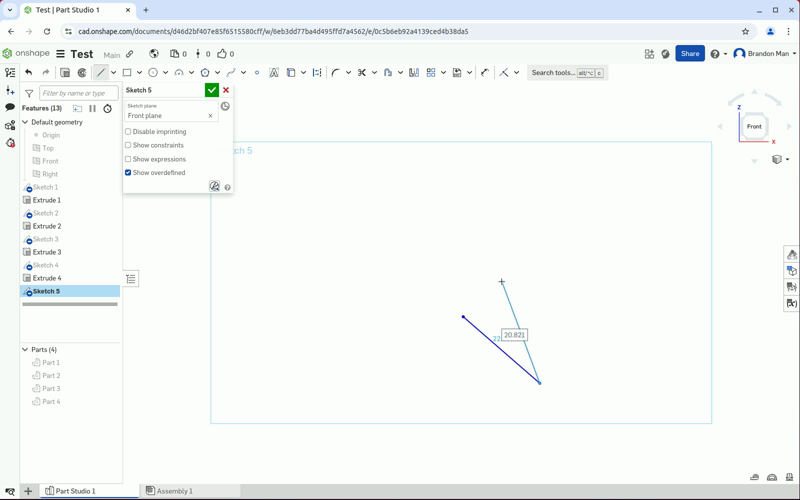
key_up(shift)
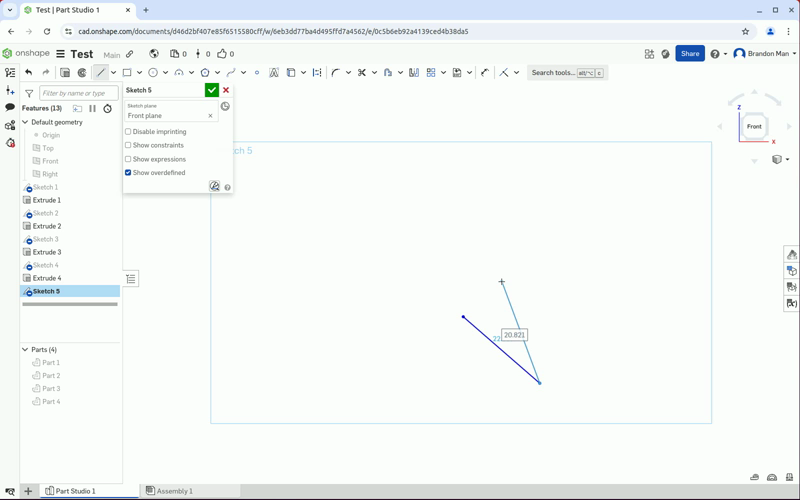
mouse_move(531, 281)
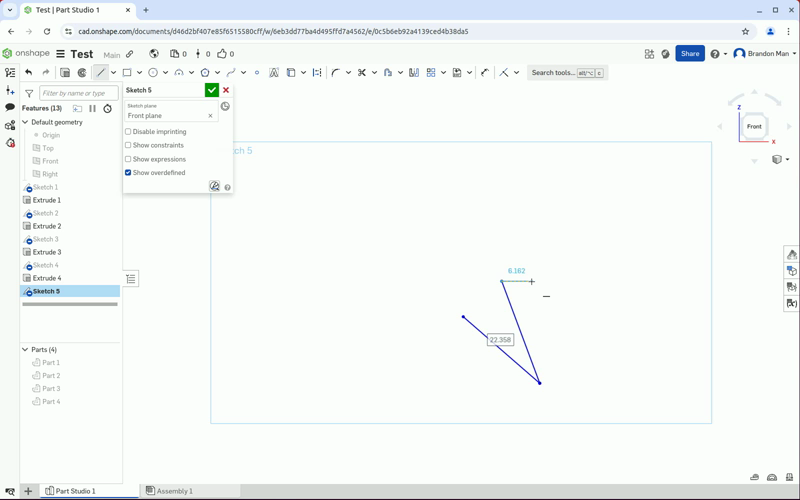
key_down(shift)
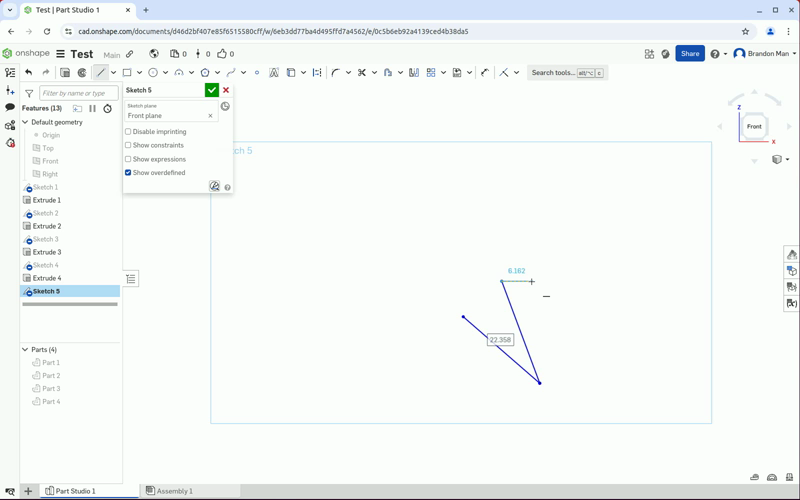
mouse_move(463, 316)
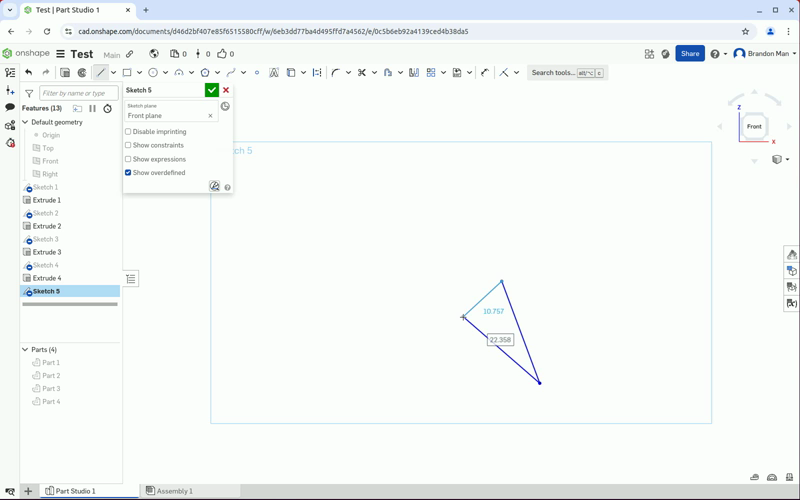
key_up(shift)
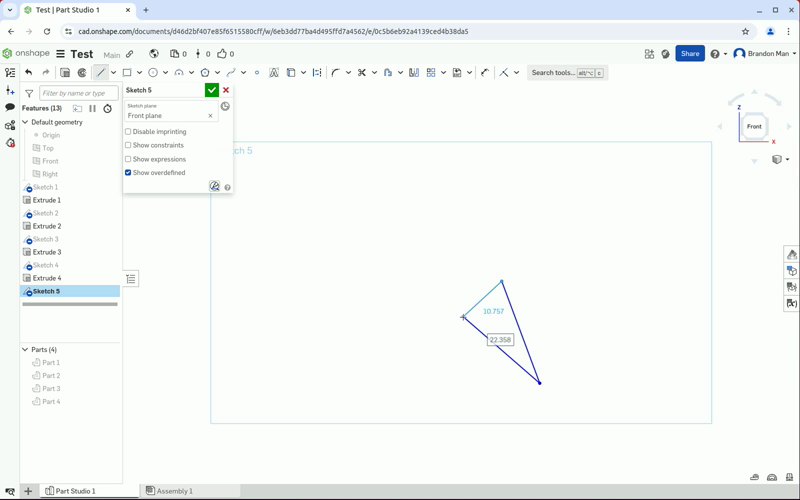
click(463, 316)
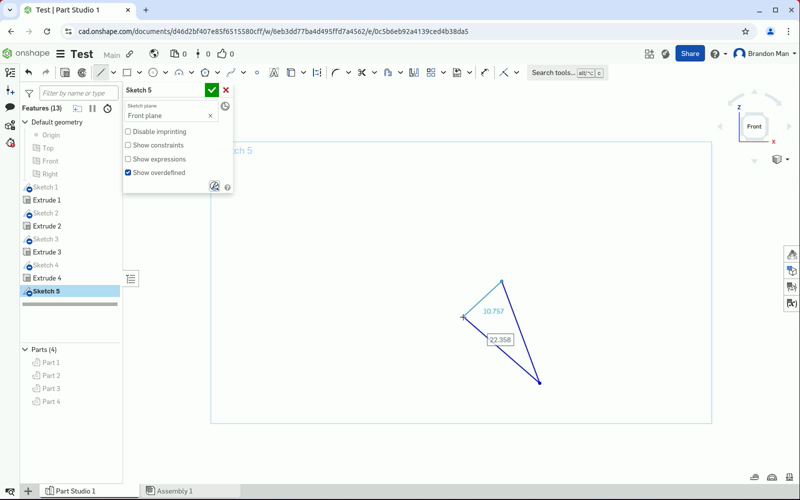
key(esc)
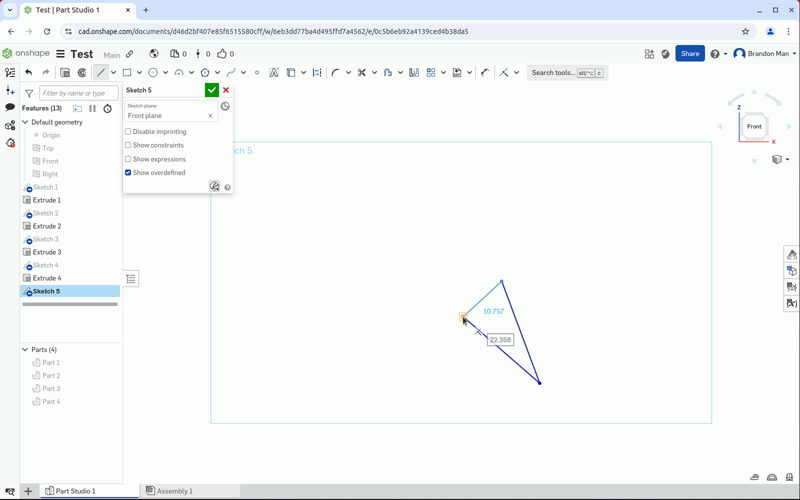
mouse_move(481, 304)
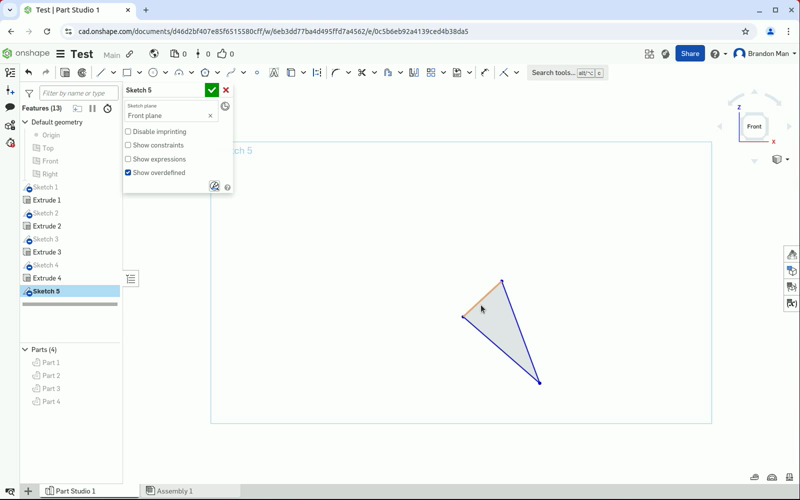
click(481, 304)
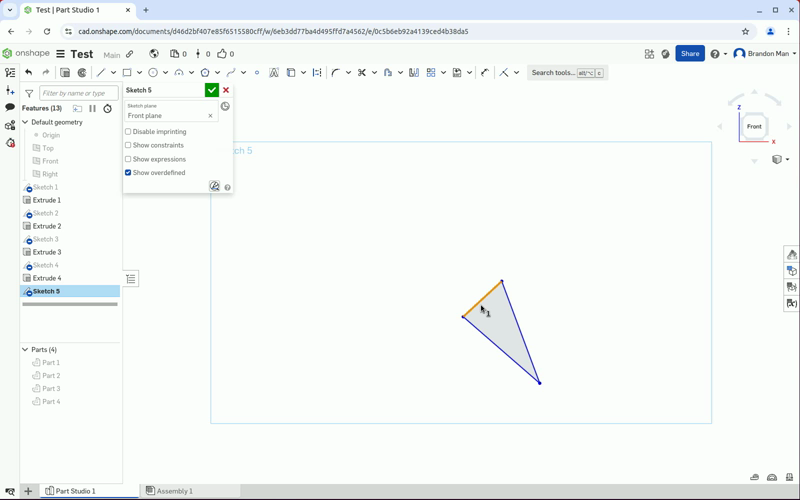
mouse_move(73, 352)
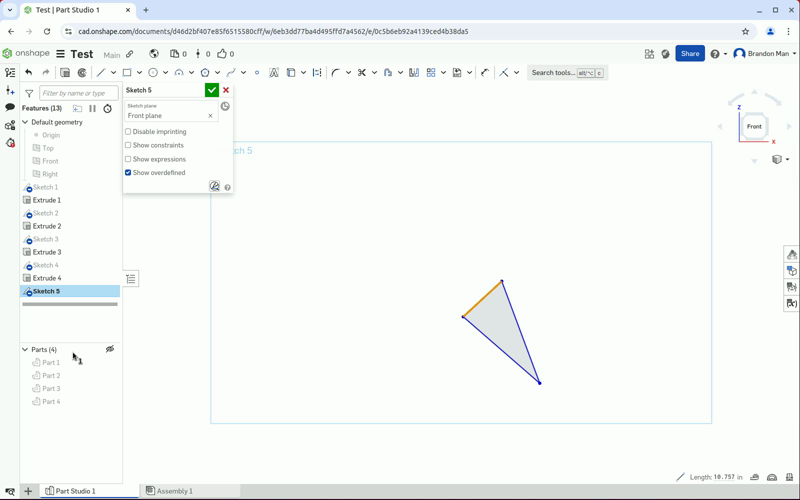
key(shift+y)
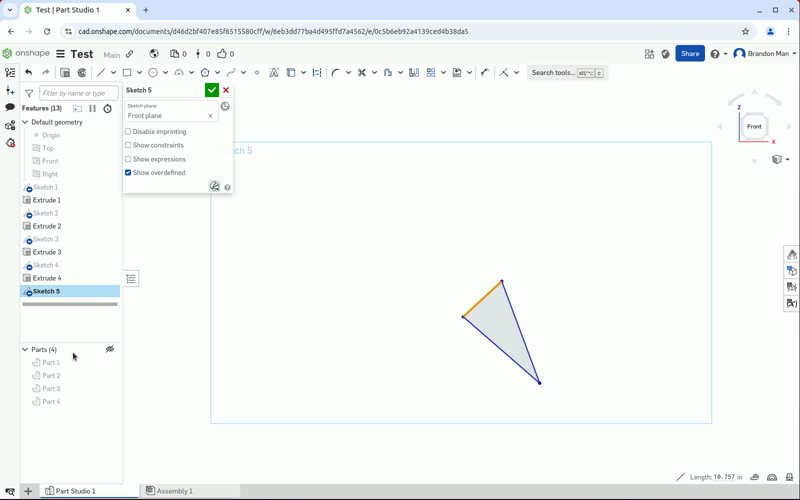
key(shift+e)
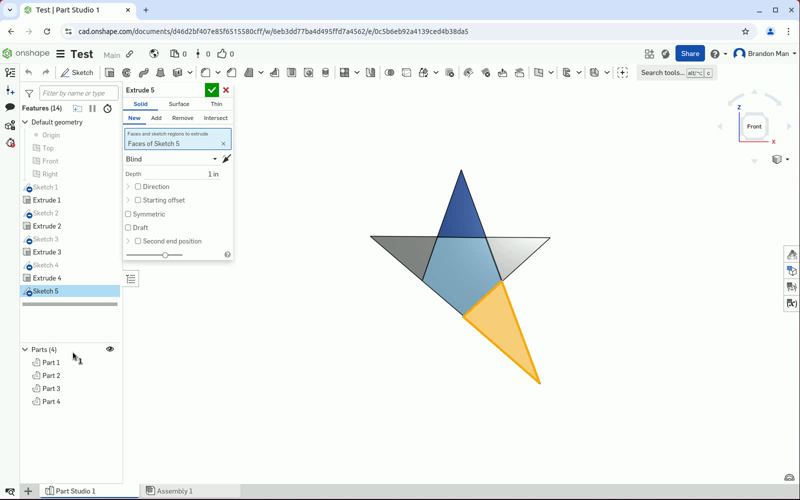
mouse_move(143, 106)
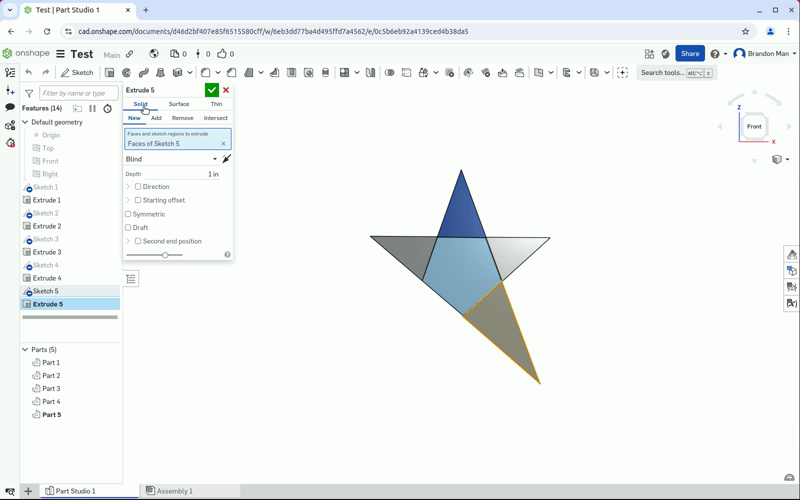
click(143, 106)
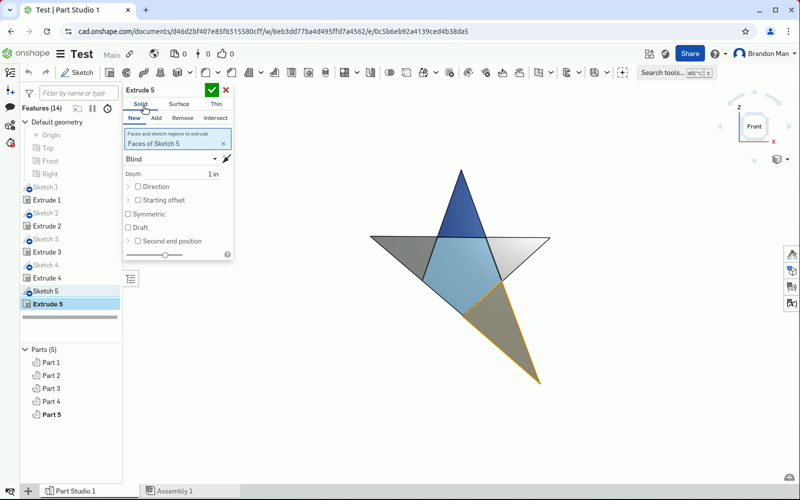
mouse_move(137, 120)
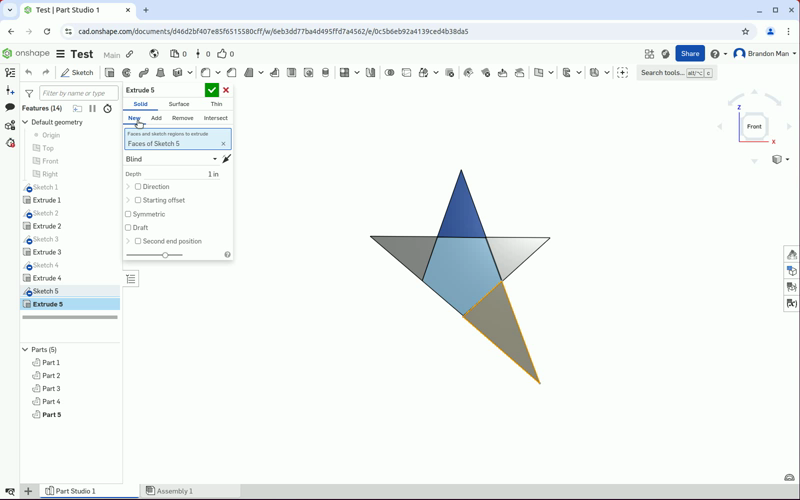
click(137, 120)
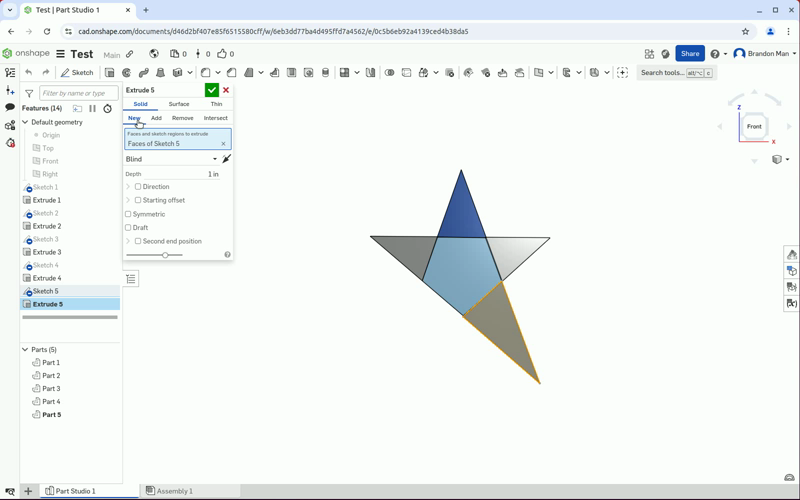
key(tab, 4)
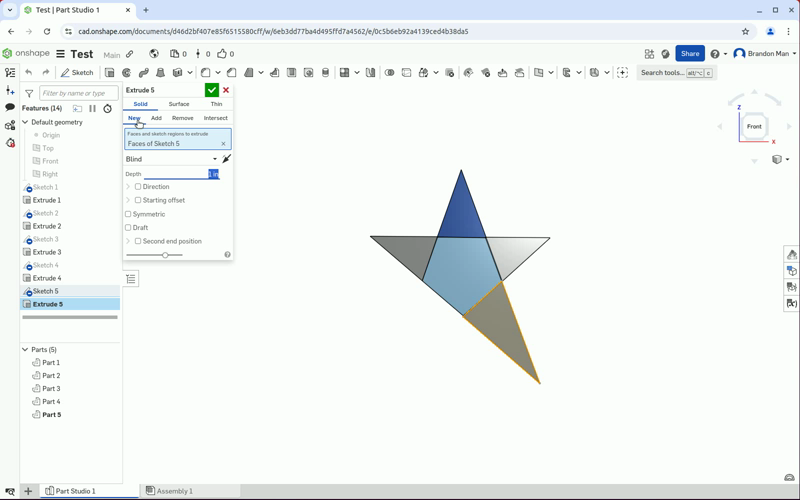
text(7.703)
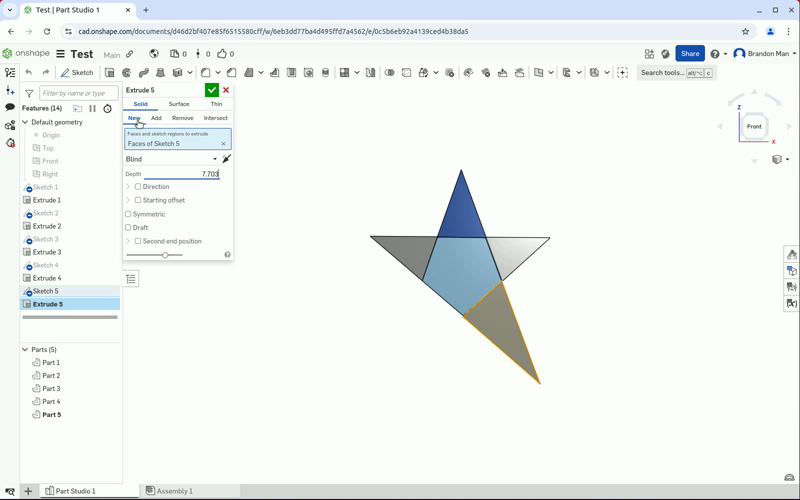
key(enter)
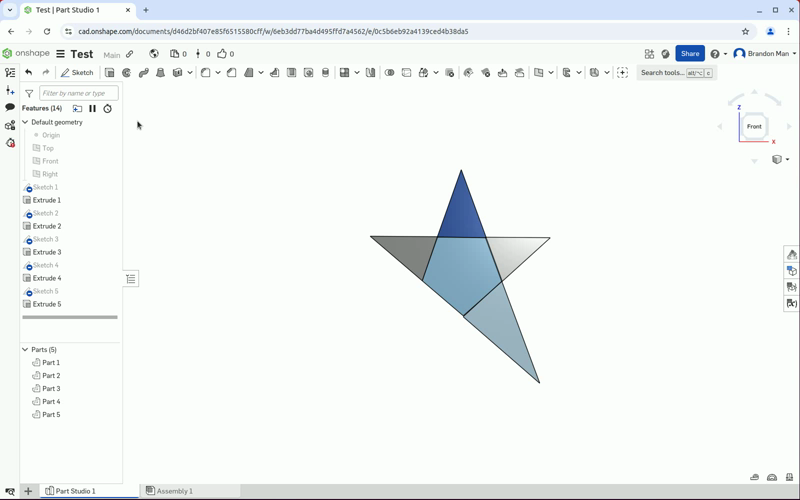
key(shift+h)
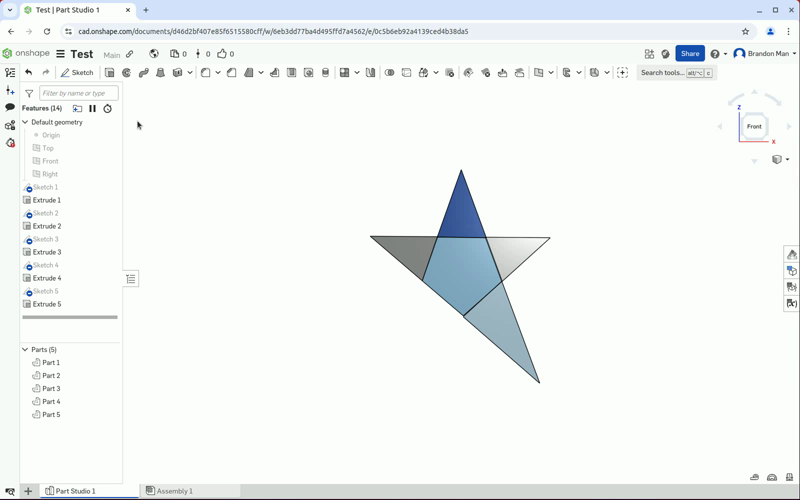
key(shift+h)
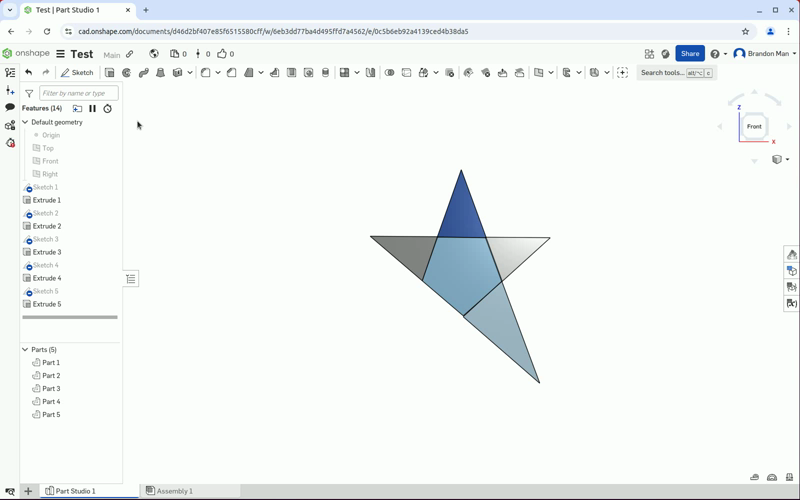
mouse_move(73, 189)
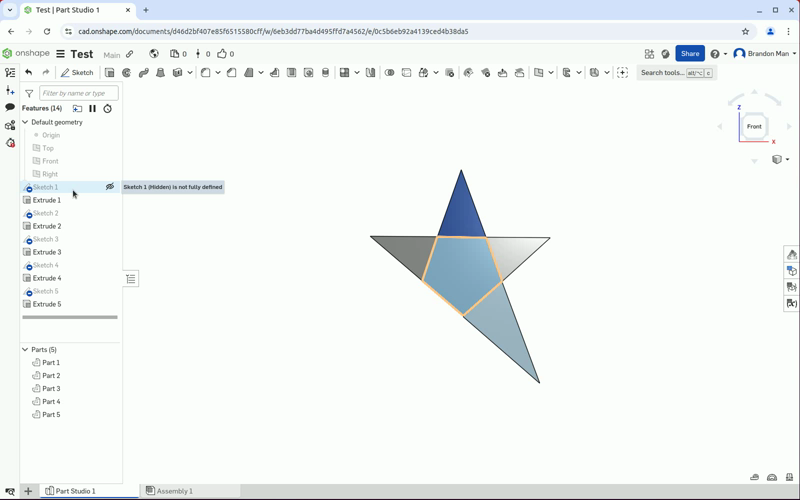
click(73, 189)
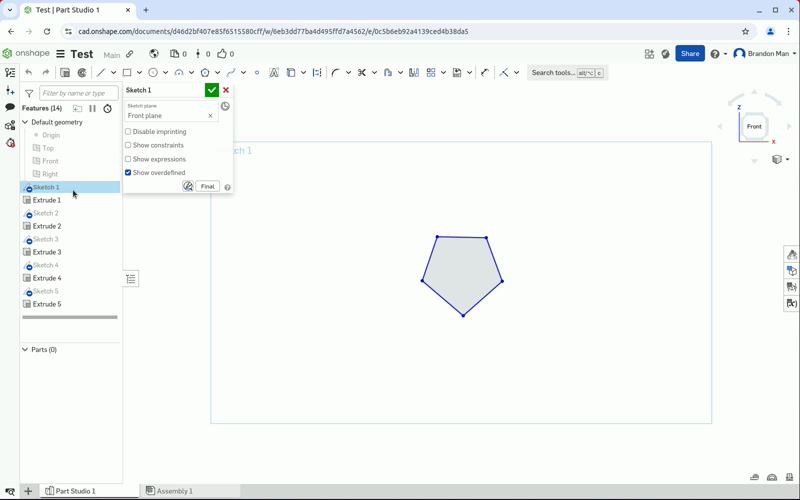
mouse_move(229, 92)
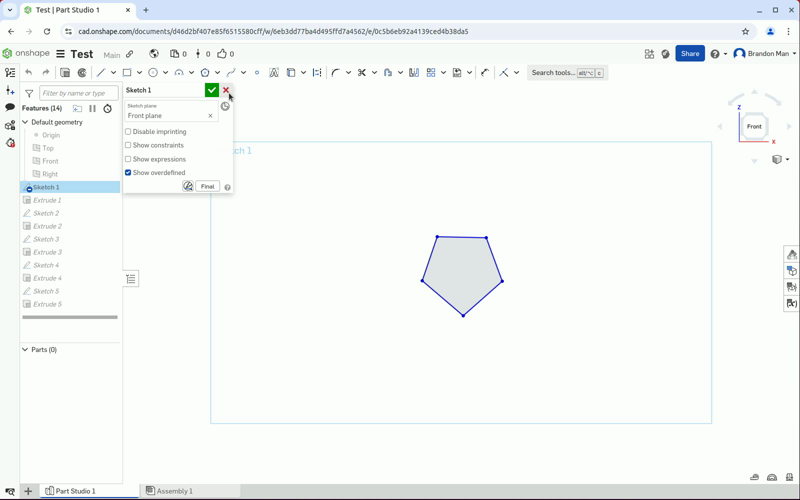
click(229, 92)
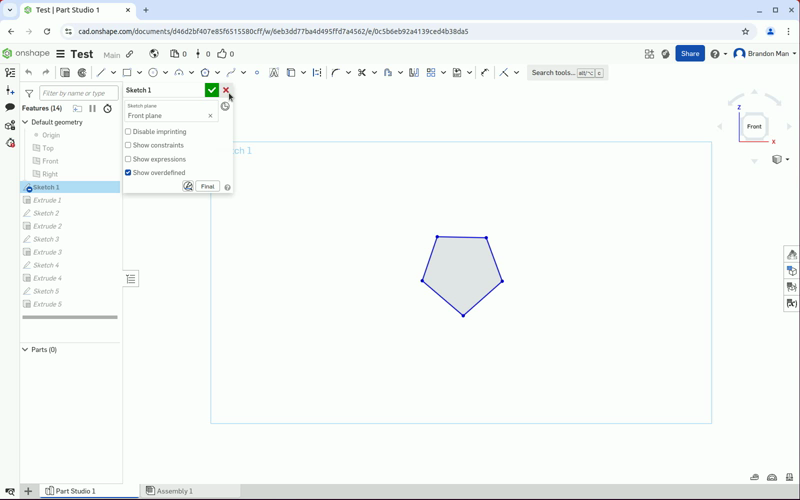
key(shift+s)
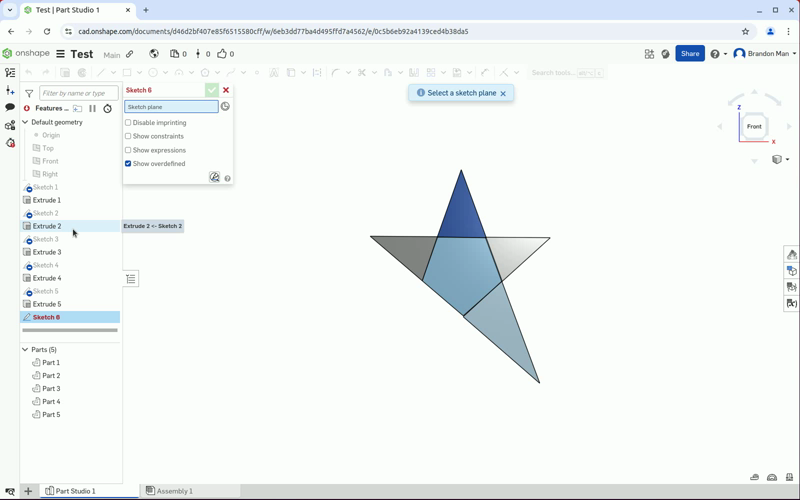
scroll(3)
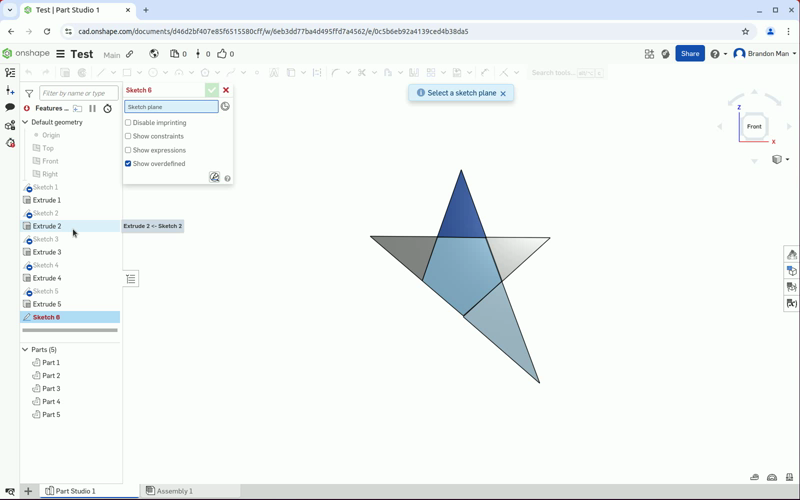
mouse_move(73, 163)
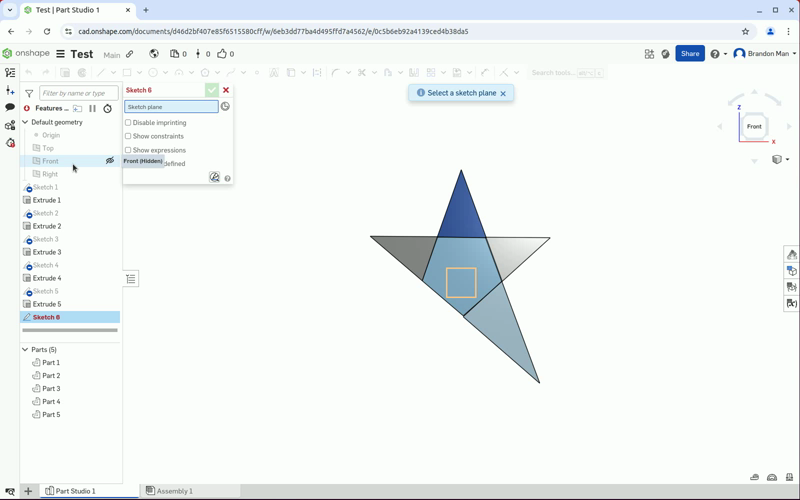
click(73, 163)
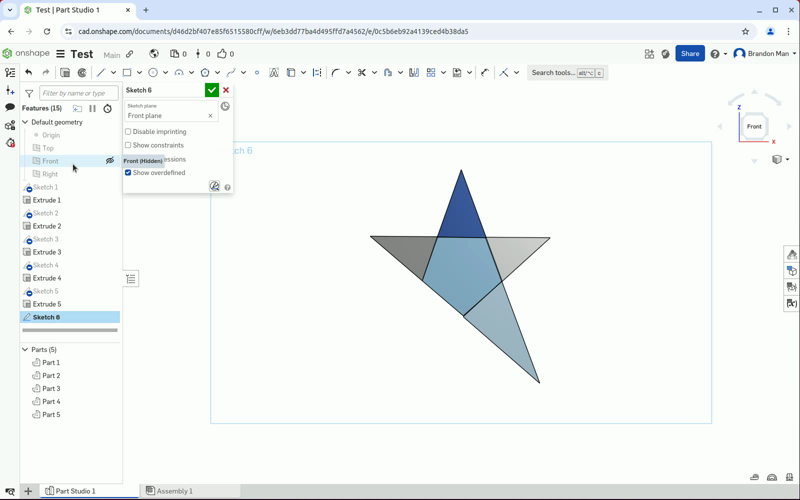
mouse_move(73, 352)
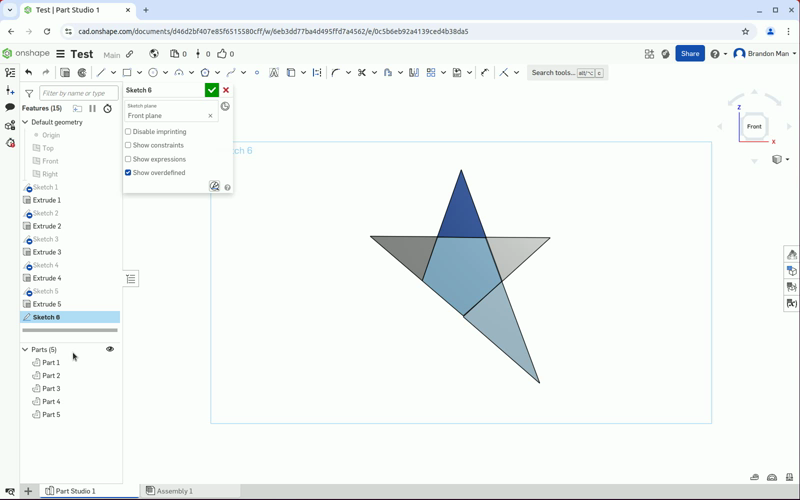
key(y)
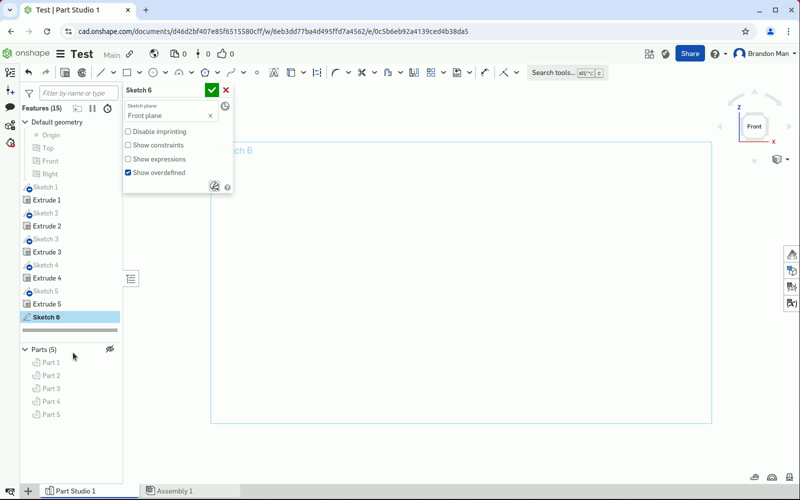
key(l)
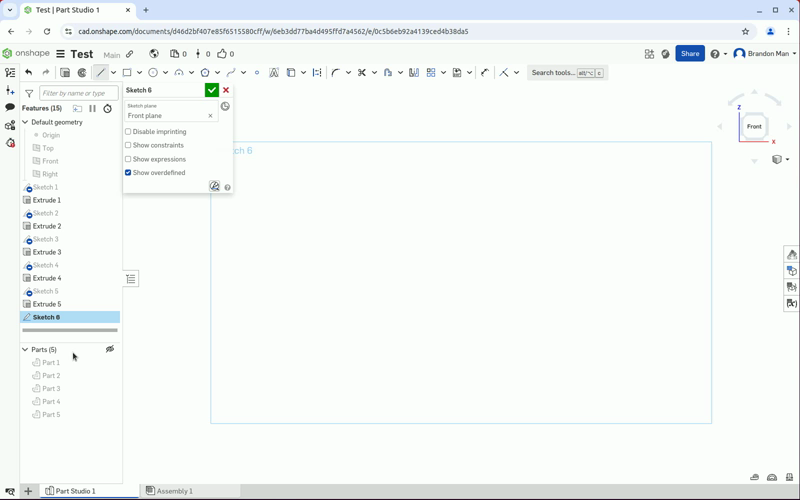
key_down(shift)
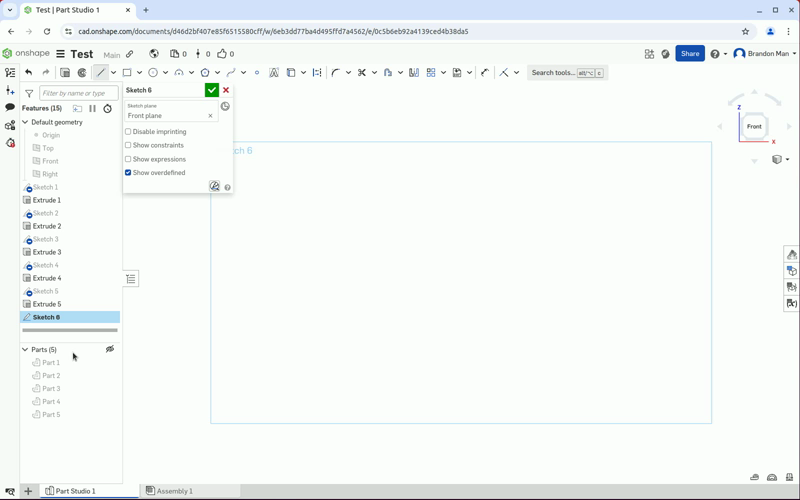
mouse_move(383, 389)
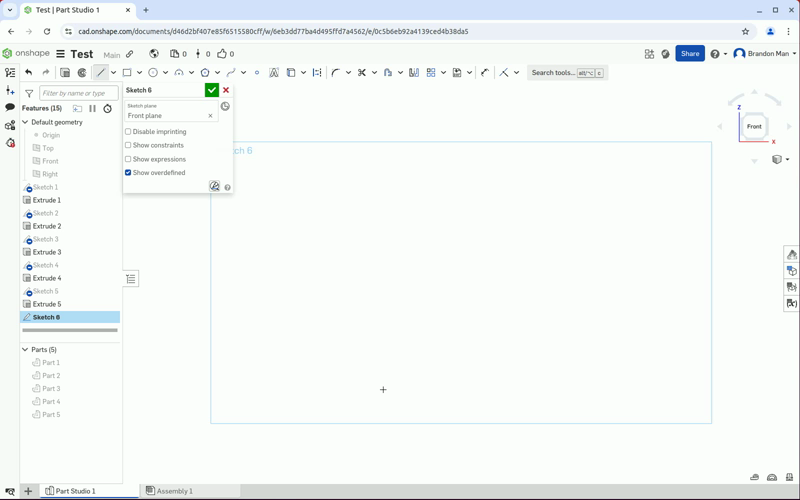
click(383, 389)
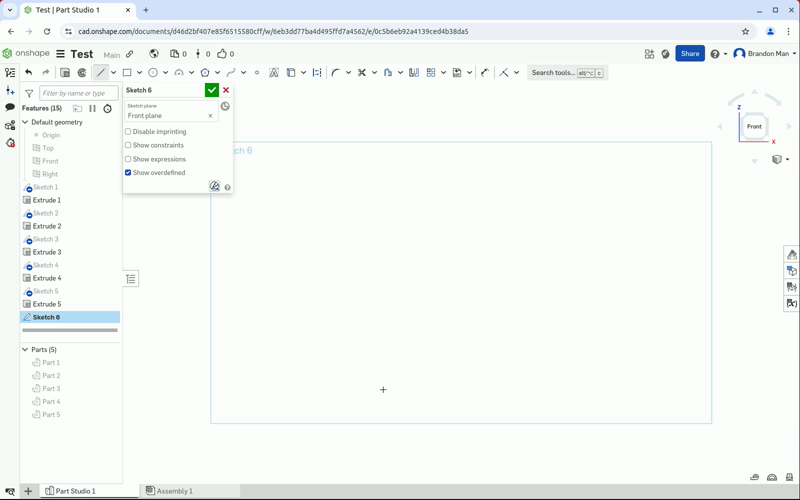
key_up(shift)
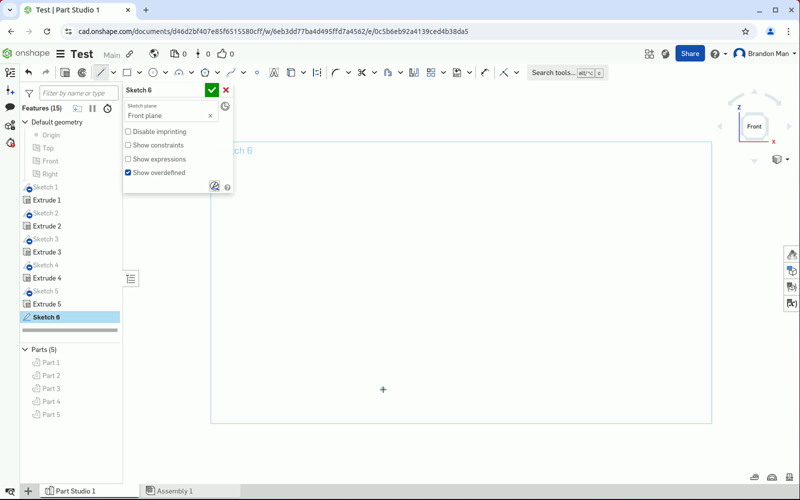
key_down(shift)
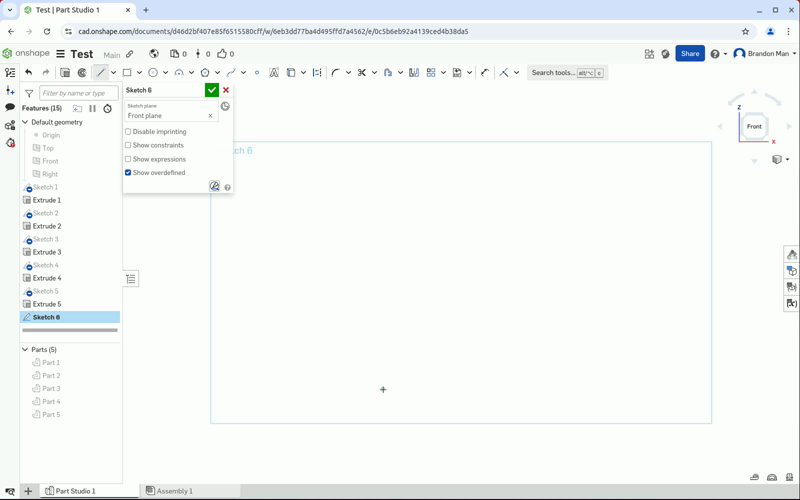
mouse_move(463, 316)
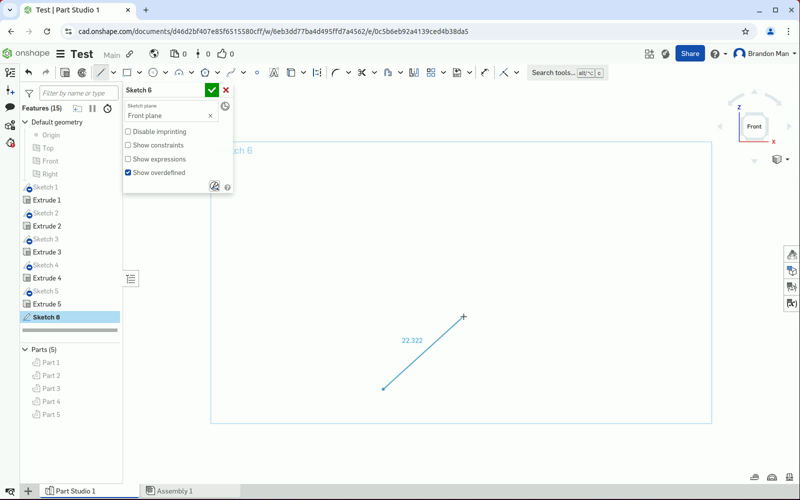
click(463, 316)
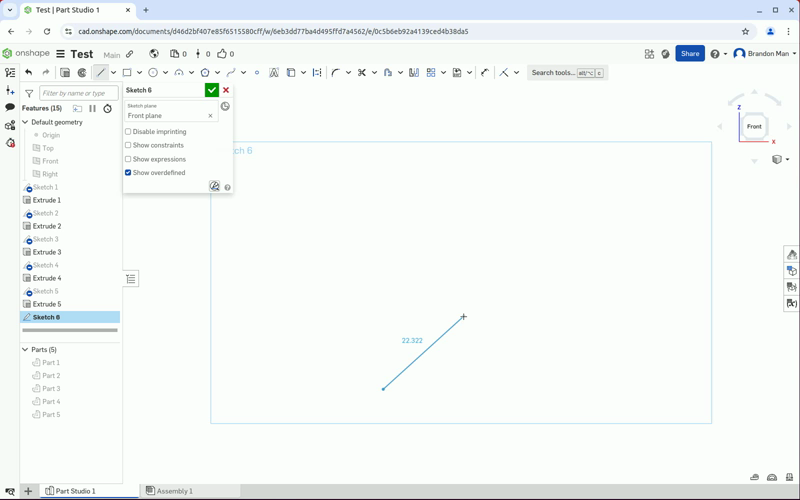
key_up(shift)
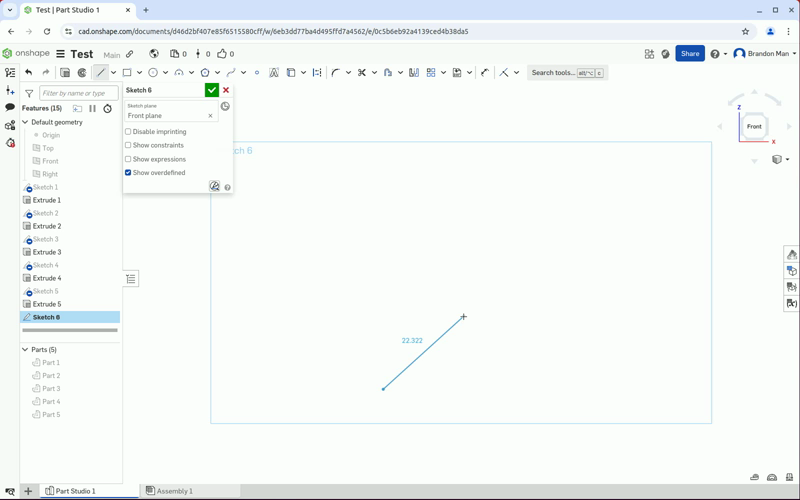
key_down(shift)
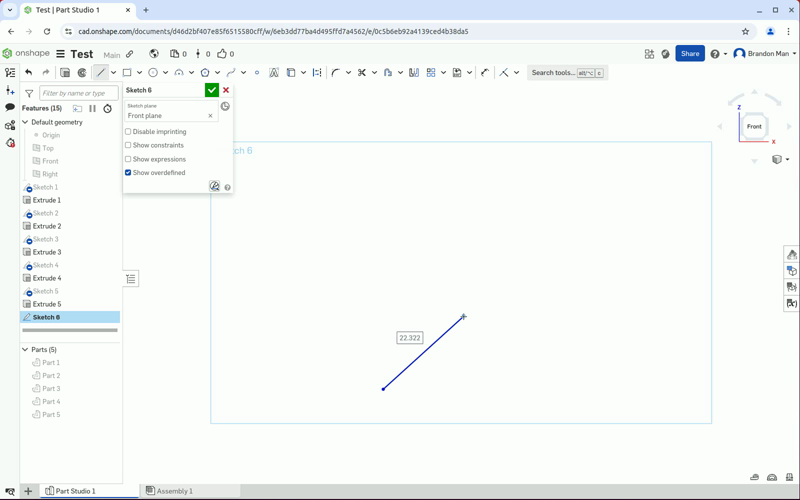
mouse_move(493, 316)
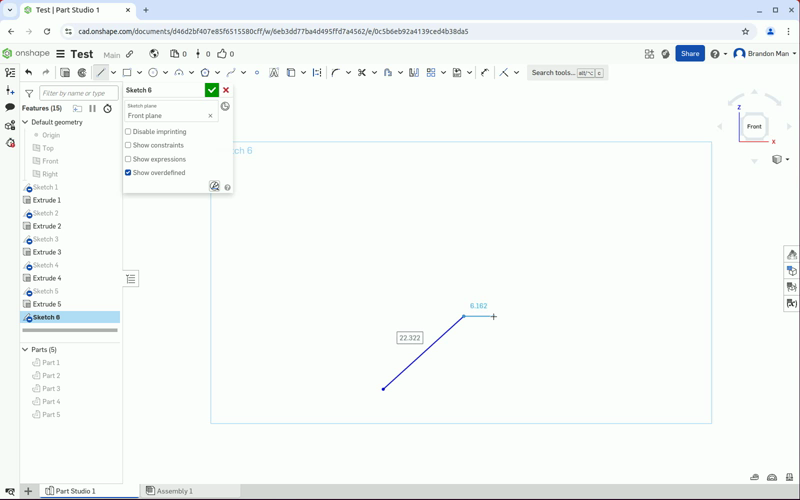
mouse_move(422, 280)
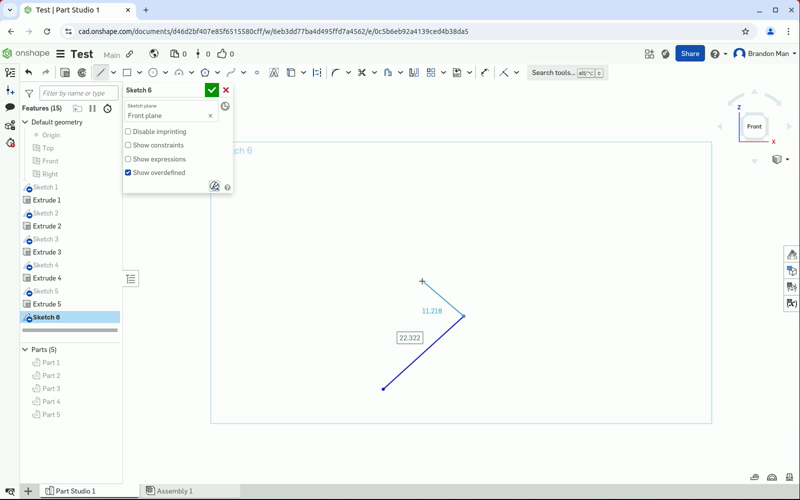
click(422, 280)
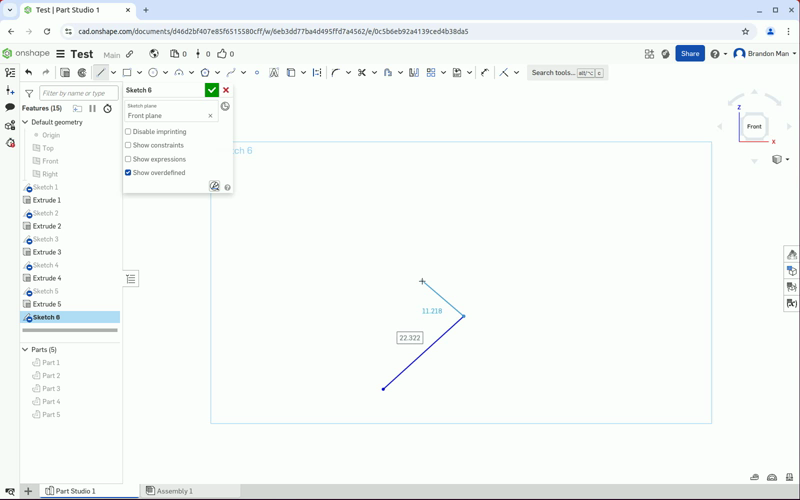
key_up(shift)
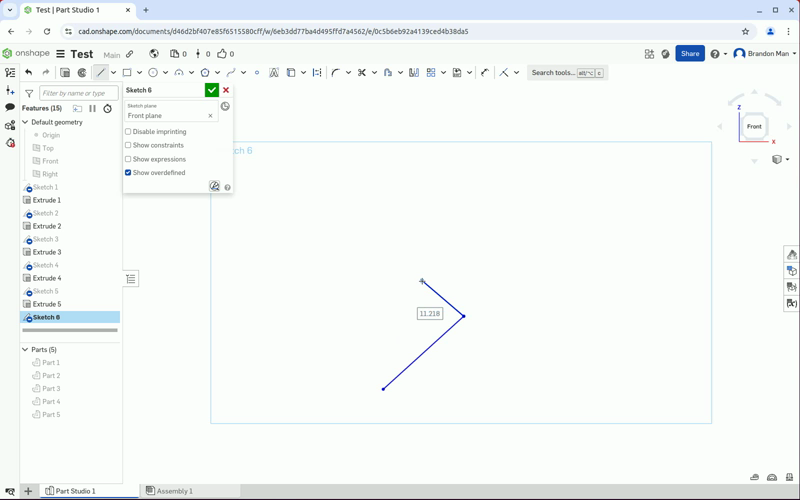
key_down(shift)
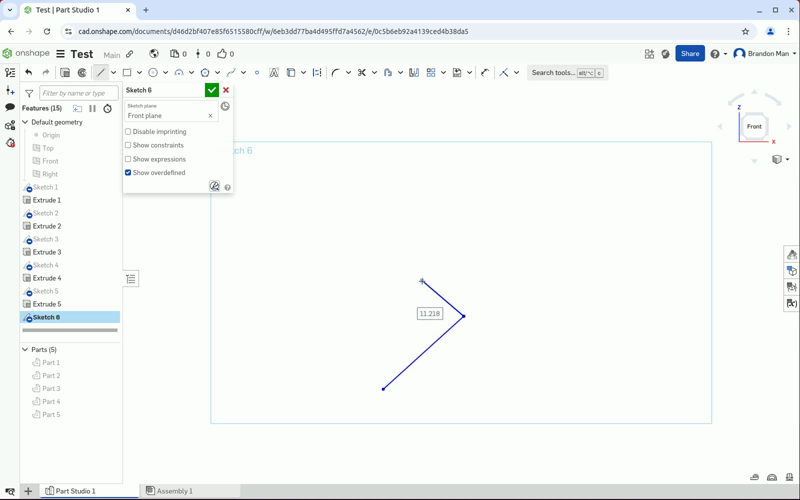
mouse_move(383, 389)
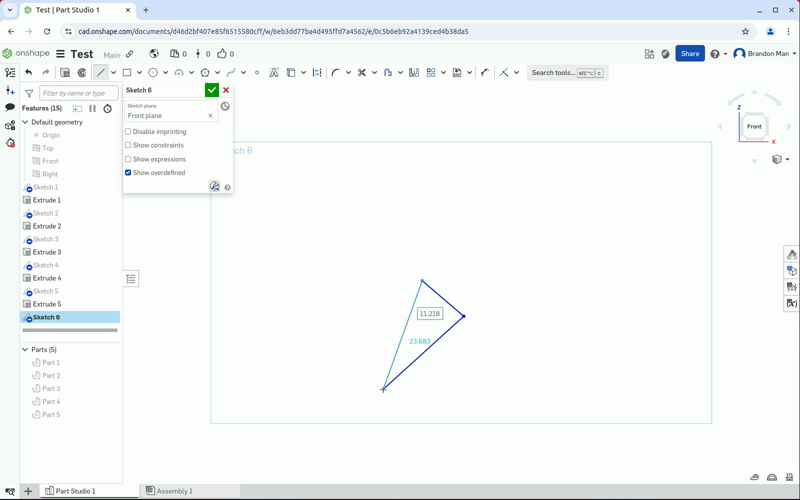
key_up(shift)
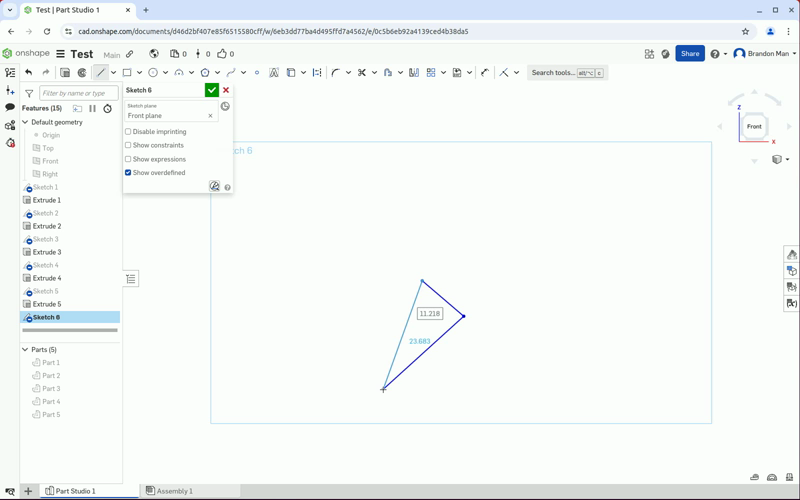
click(383, 389)
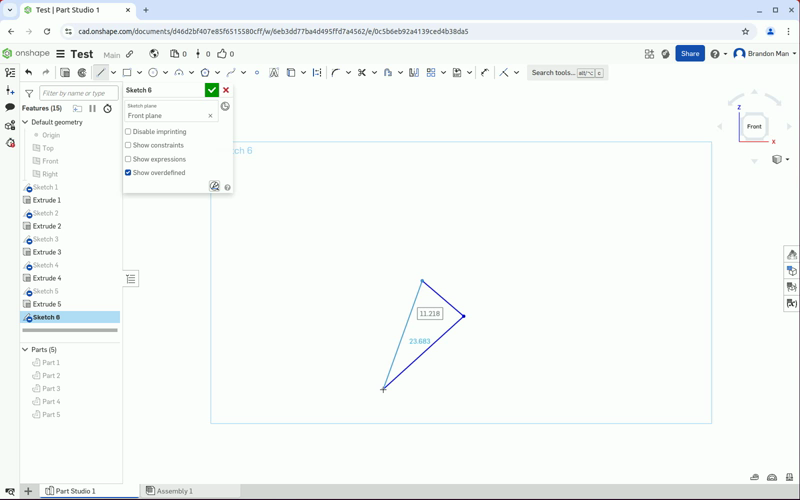
key(esc)
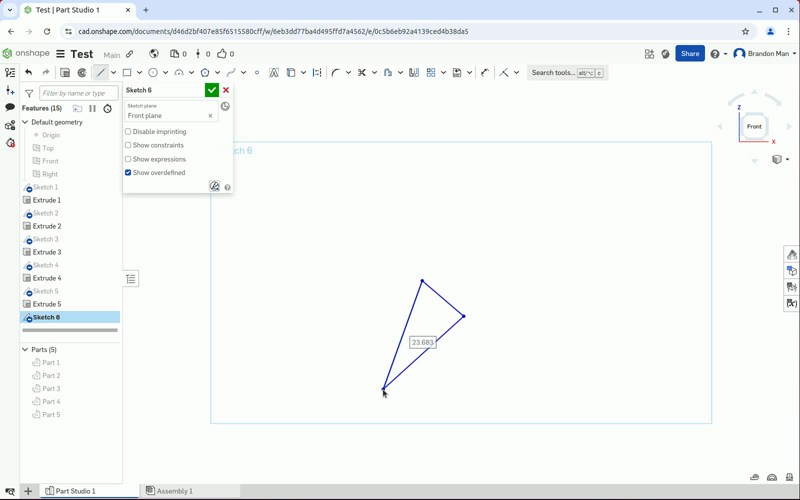
mouse_move(396, 361)
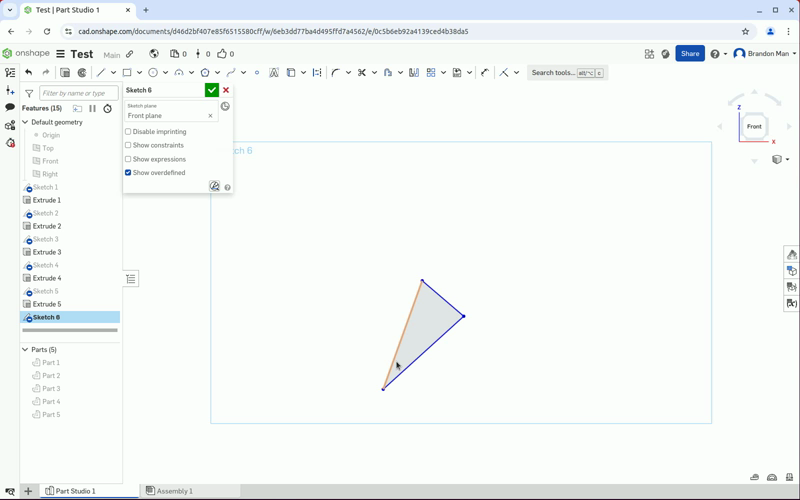
click(396, 361)
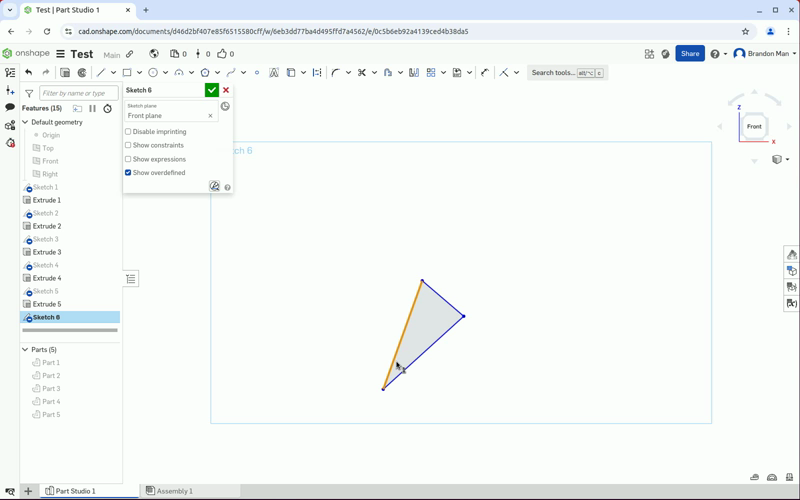
mouse_move(73, 352)
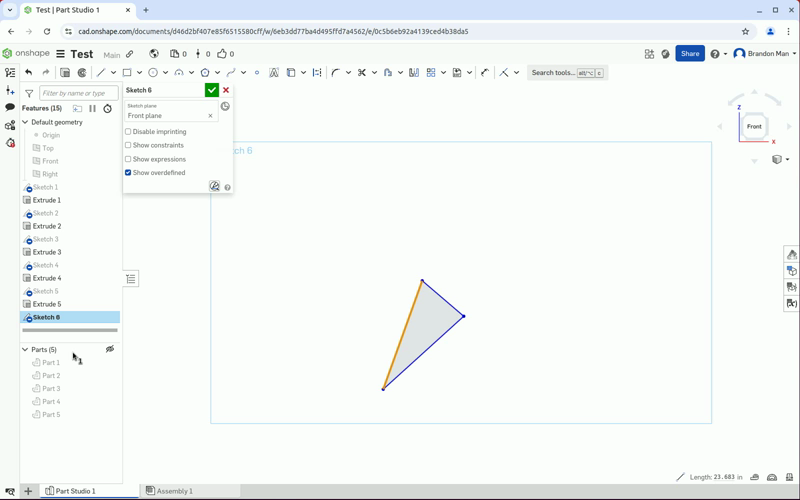
key(shift+y)
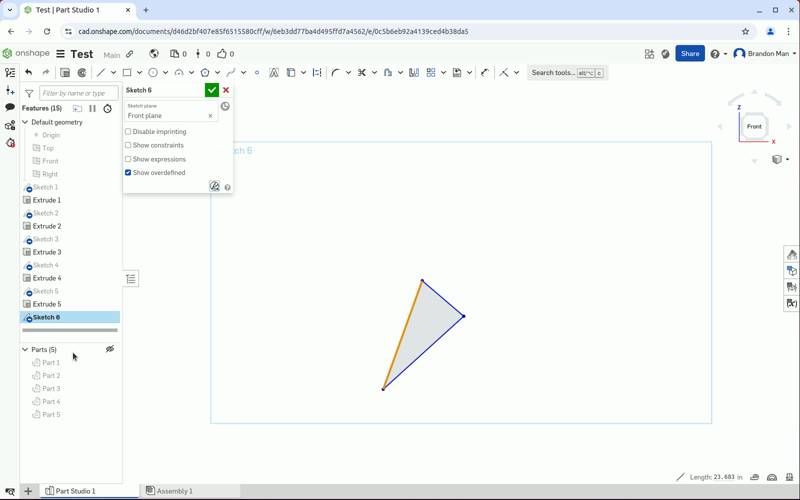
key(shift+e)
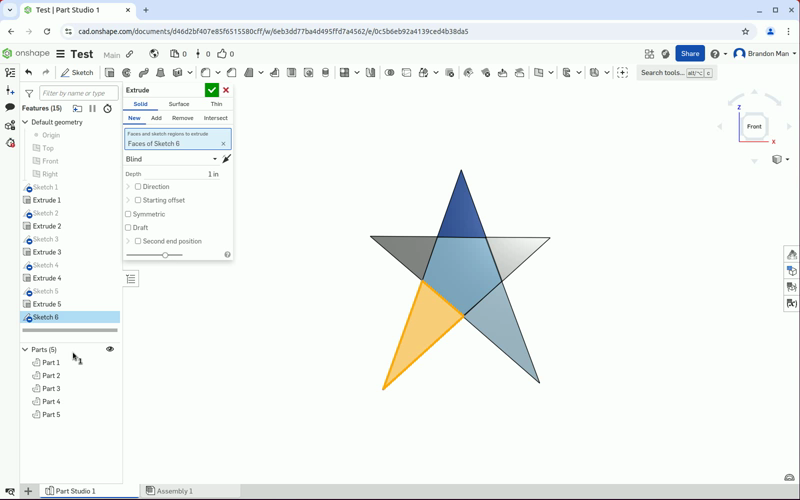
mouse_move(143, 106)
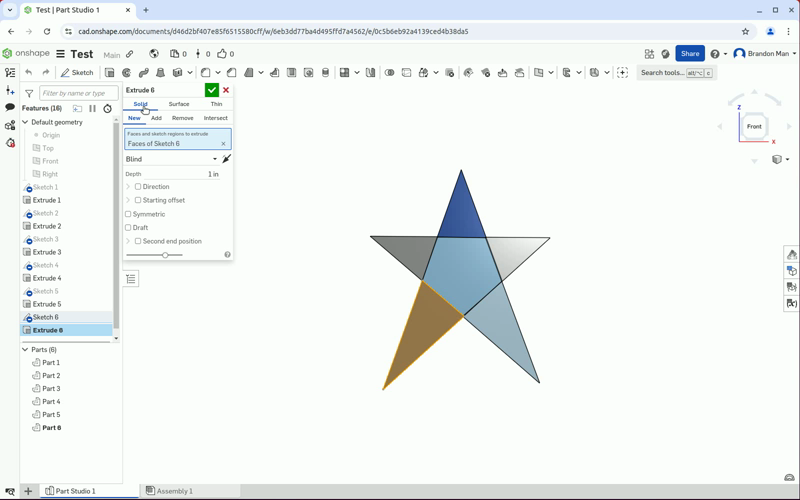
click(143, 106)
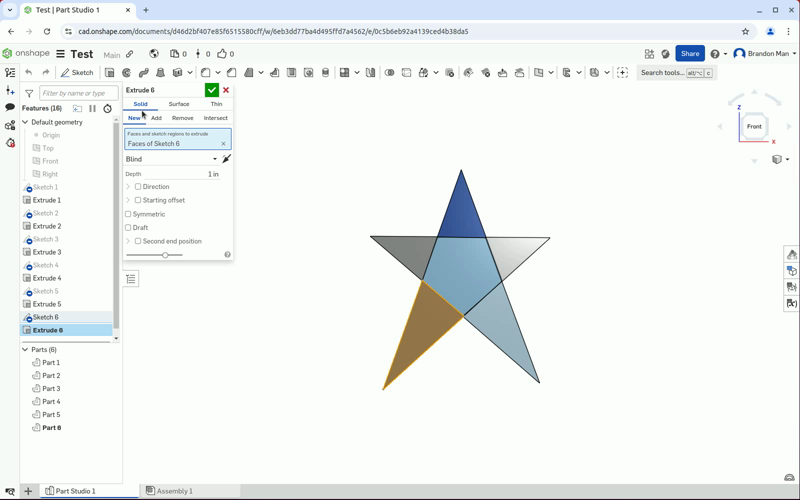
mouse_move(137, 120)
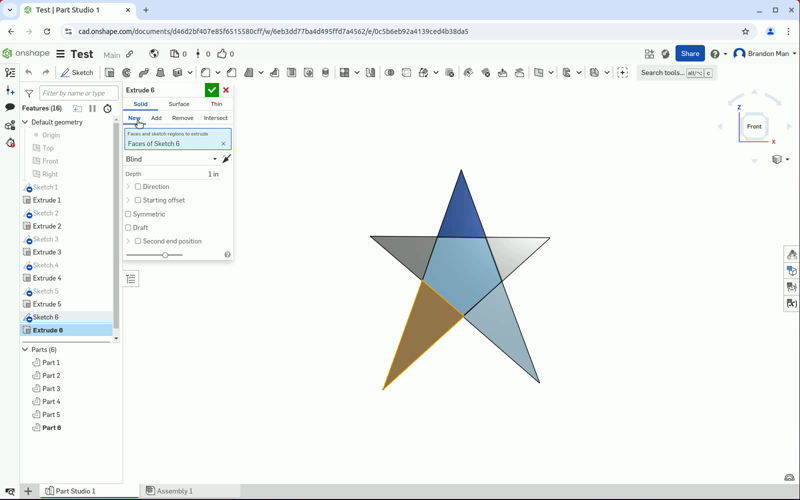
click(137, 120)
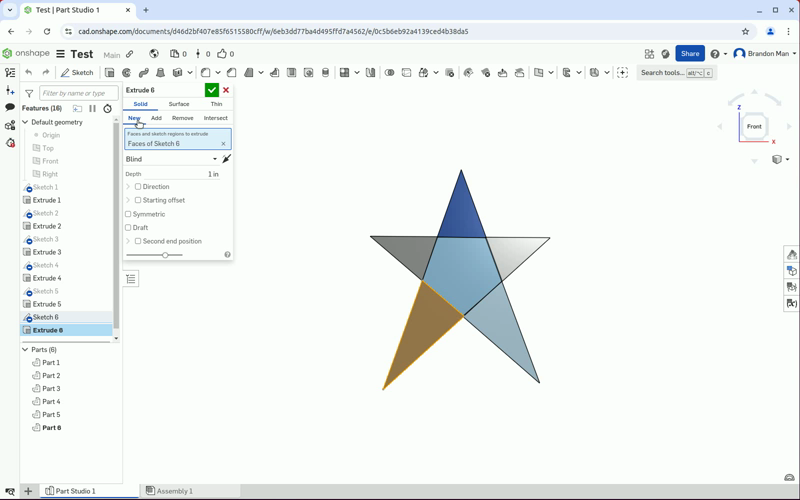
key(tab, 4)
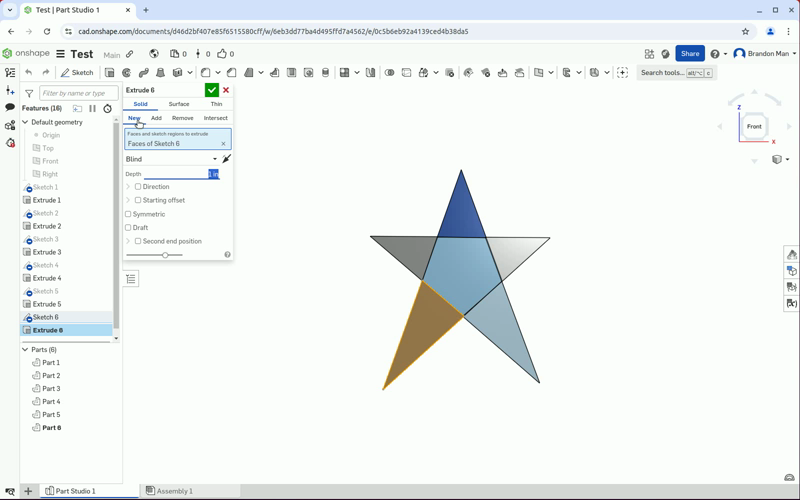
text(7.703)
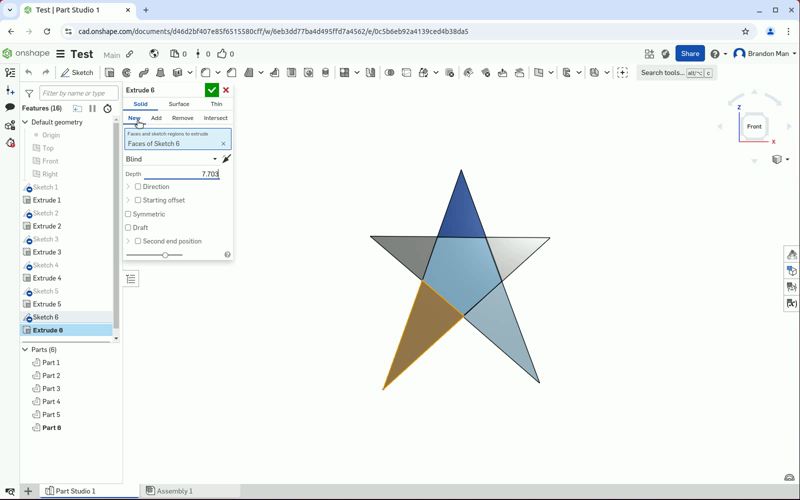
key(enter)
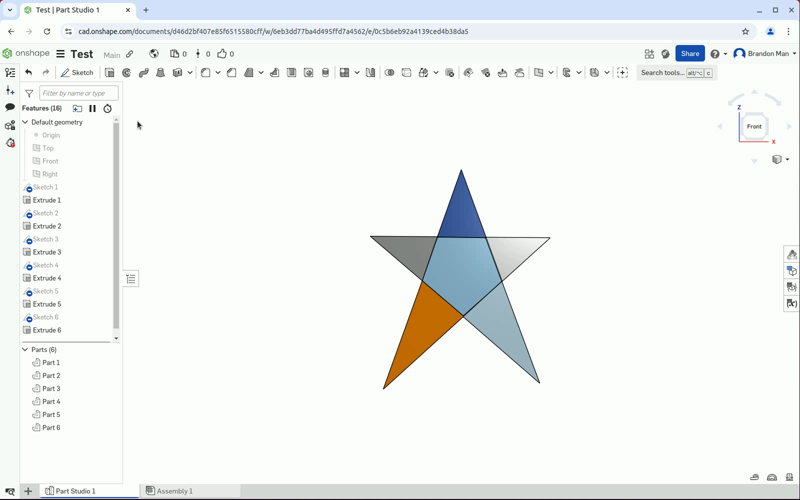
key(shift+h)
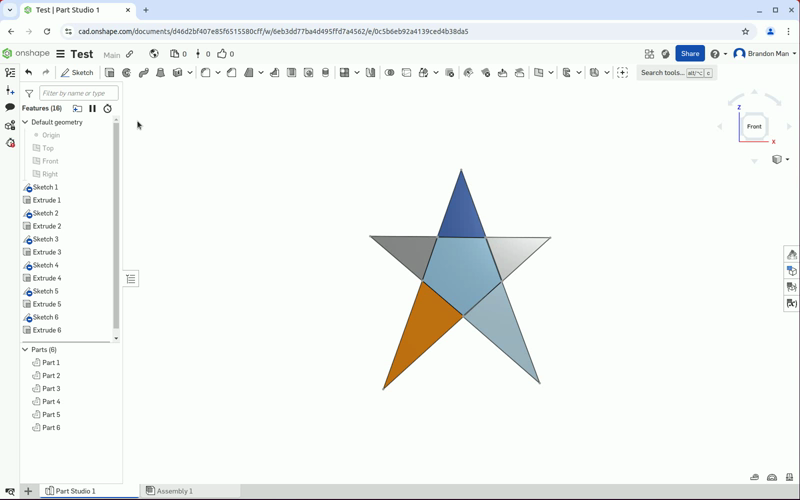
key(shift+h)
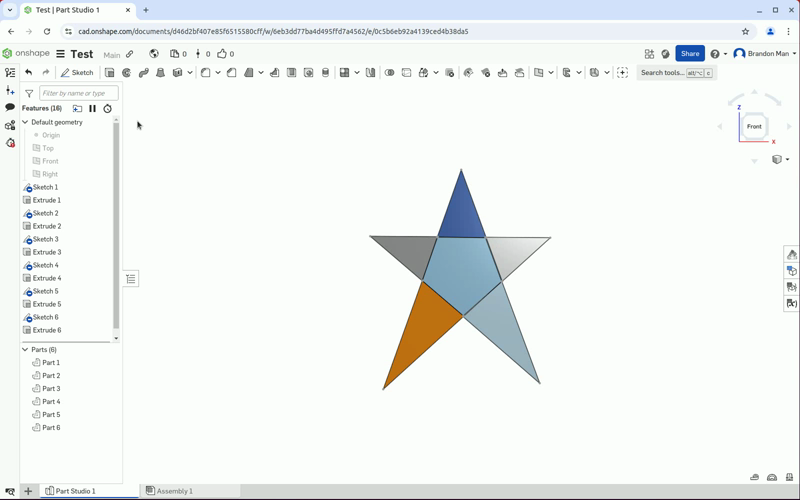
key(shift+7)
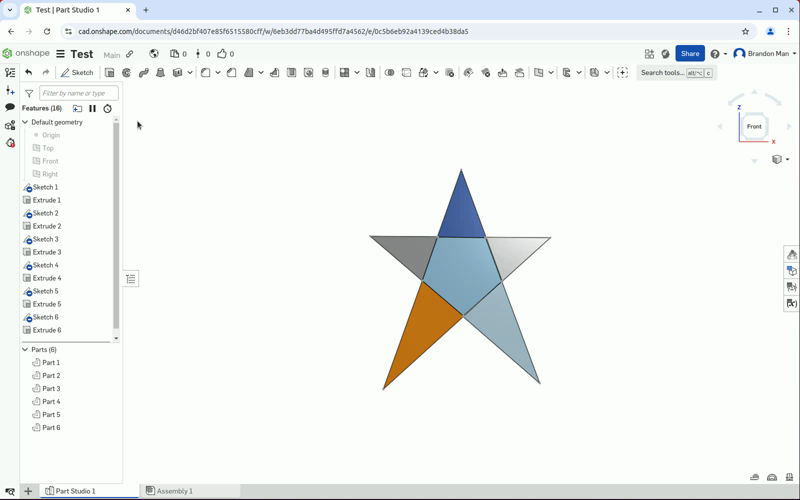
key(left, 2)
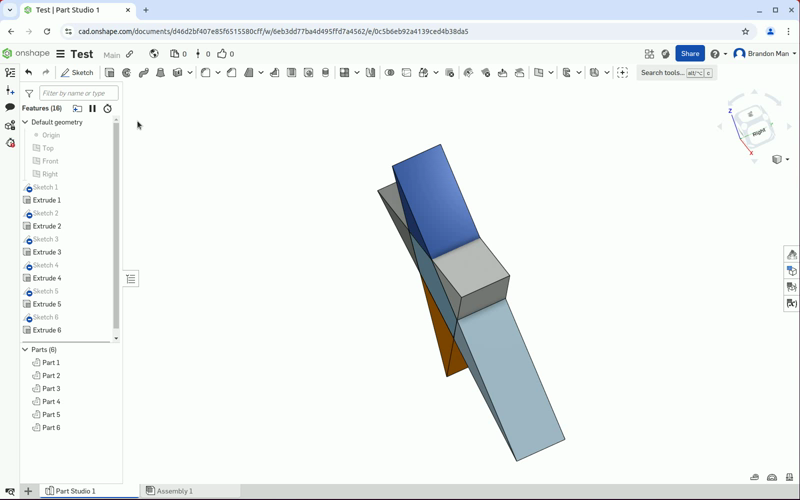
key(down, 2)
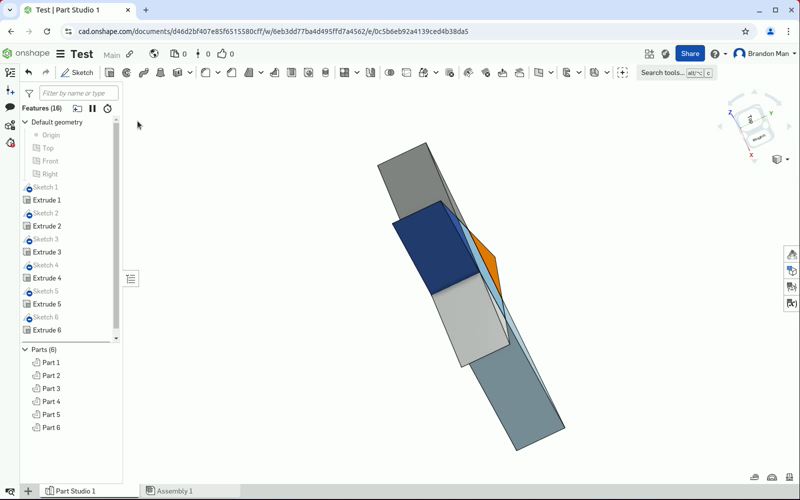
key(up, 2)
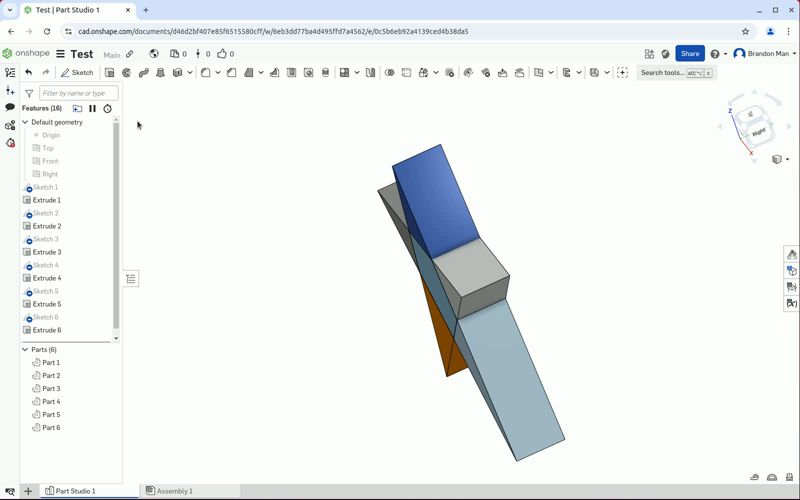
key(right, 2)
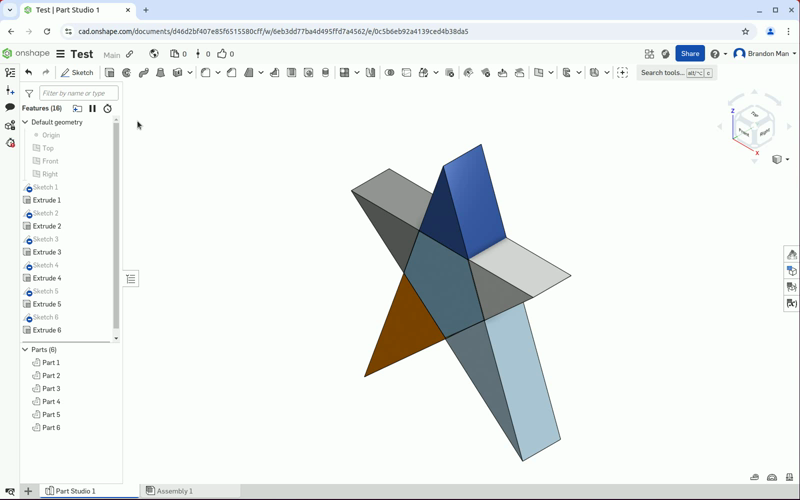
mouse_move(69, 189)
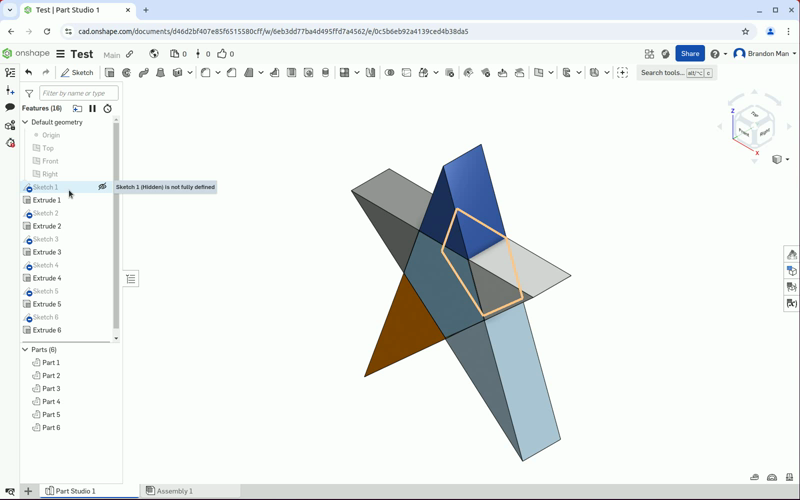
click(69, 189)